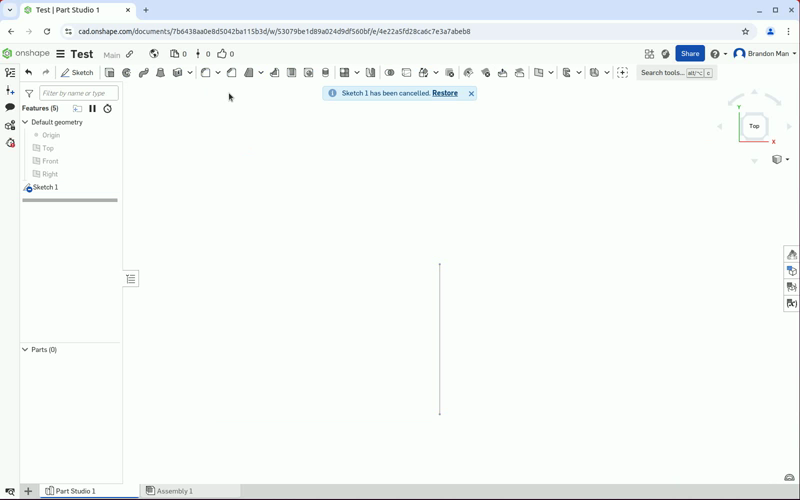
key(shift+h)
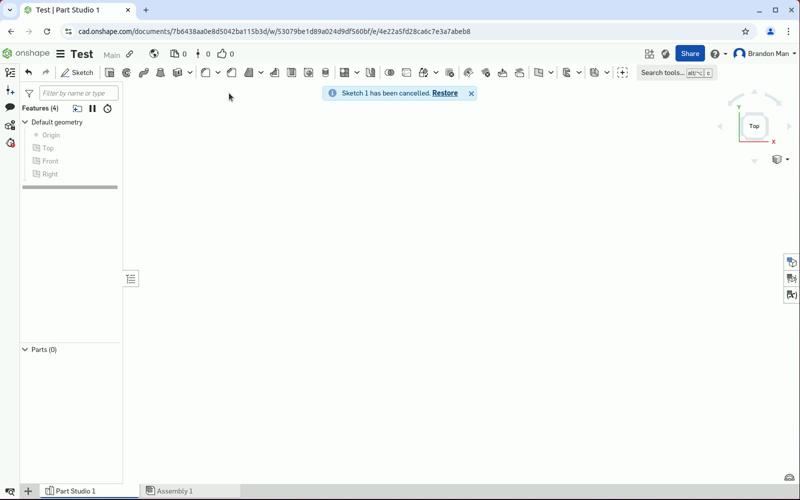
mouse_move(73, 352)
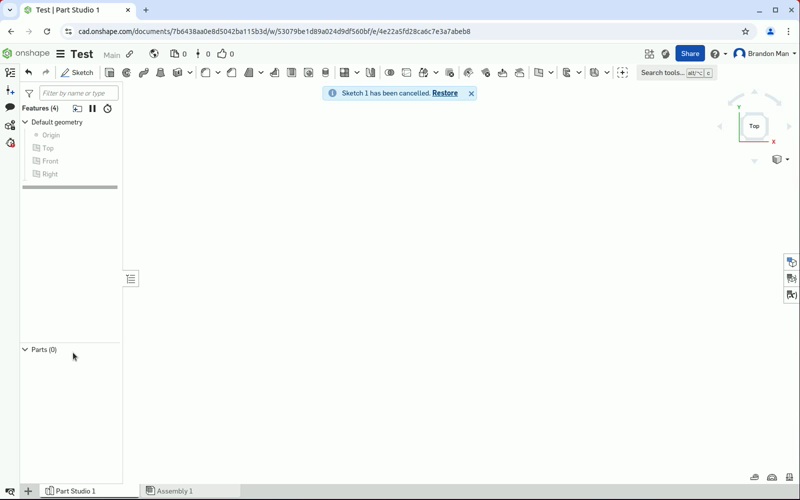
key(y)
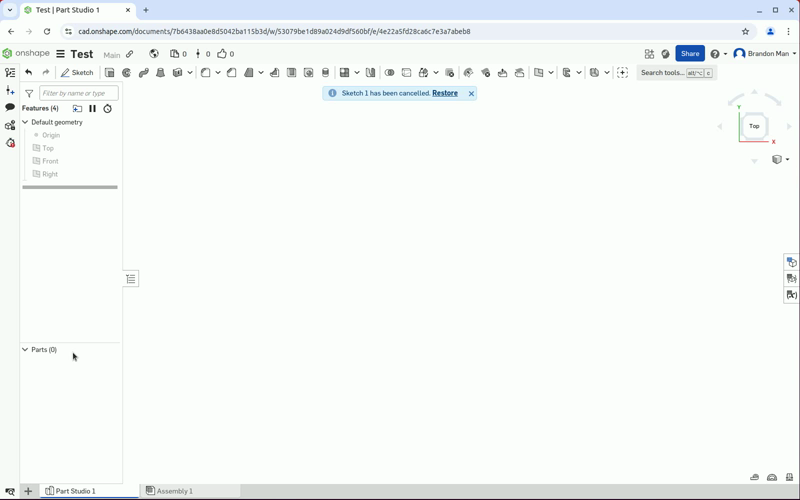
key(shift+p)
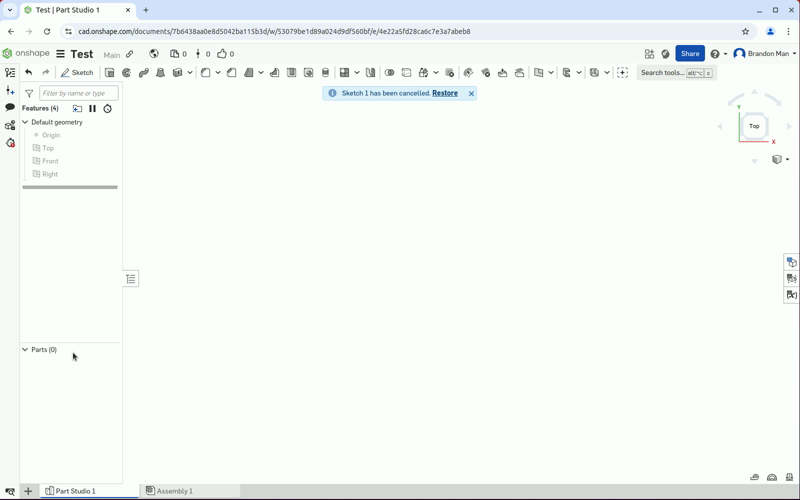
key(space)
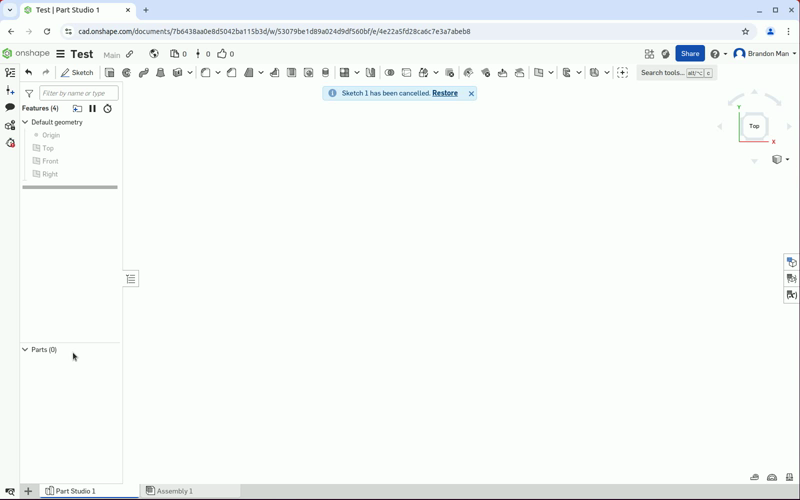
key_down(shift)
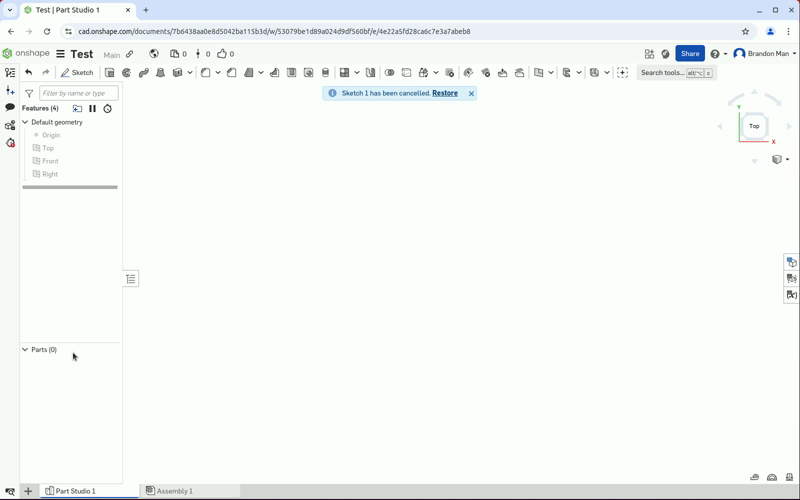
key(up)
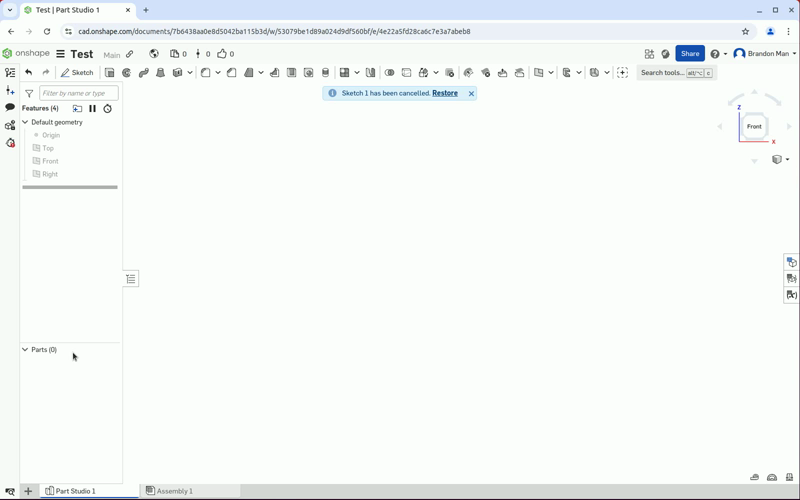
key_up(shift)
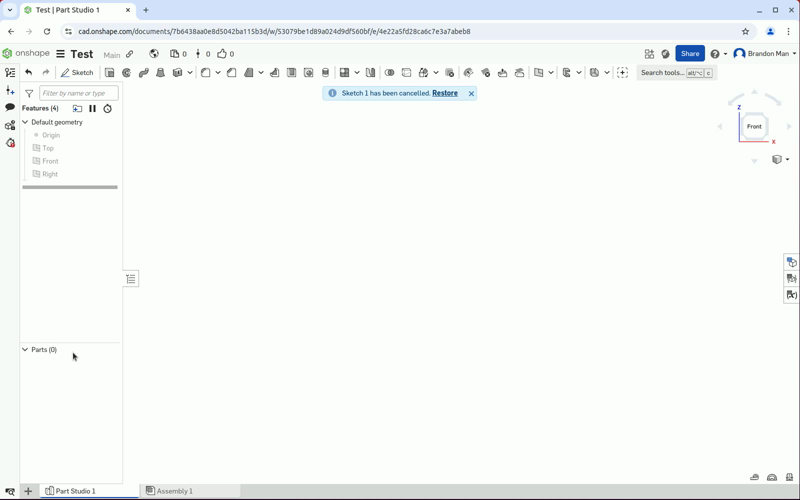
mouse_move(73, 352)
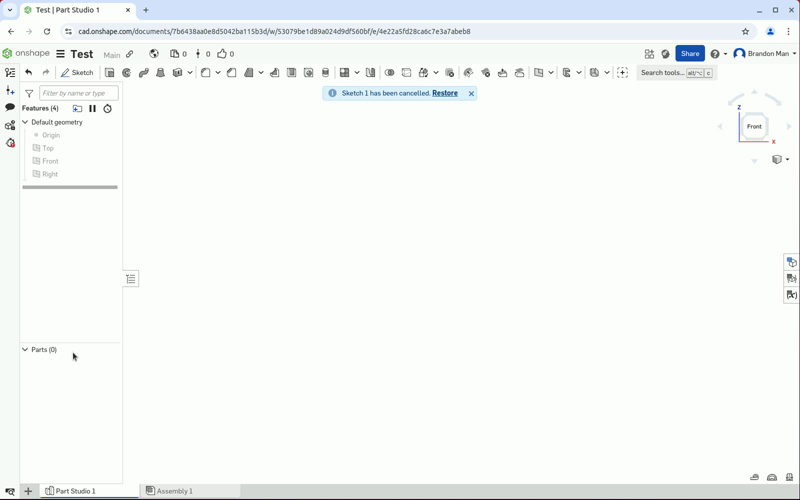
key(shift+y)
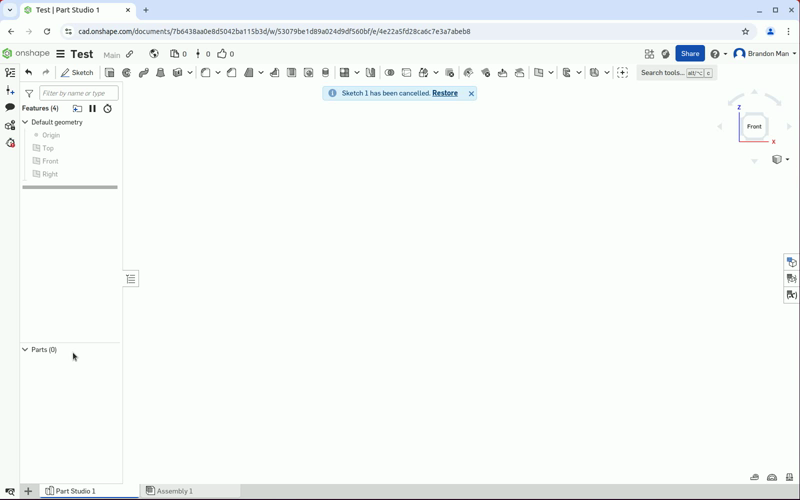
key(shift+s)
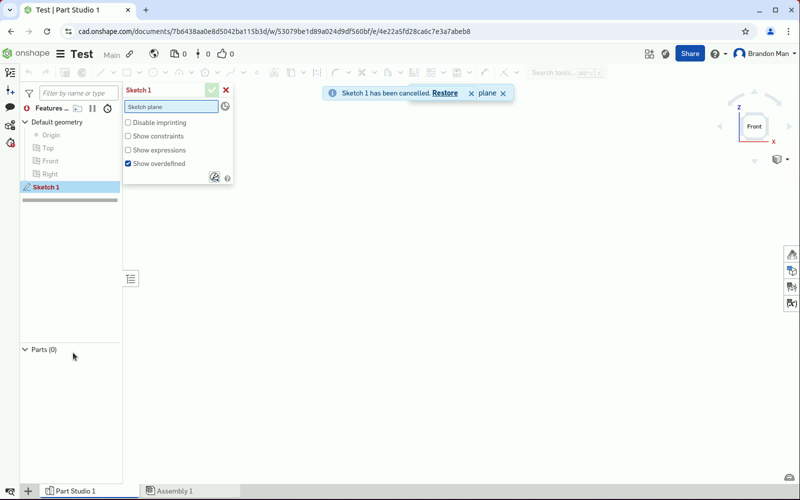
mouse_move(73, 163)
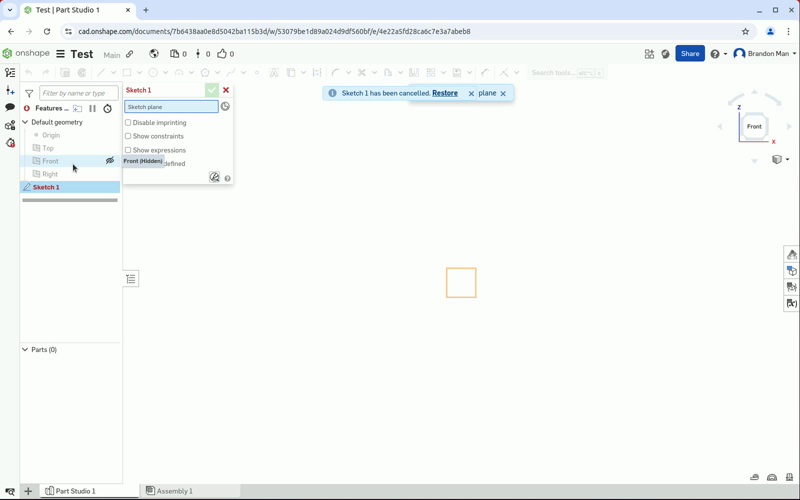
click(73, 163)
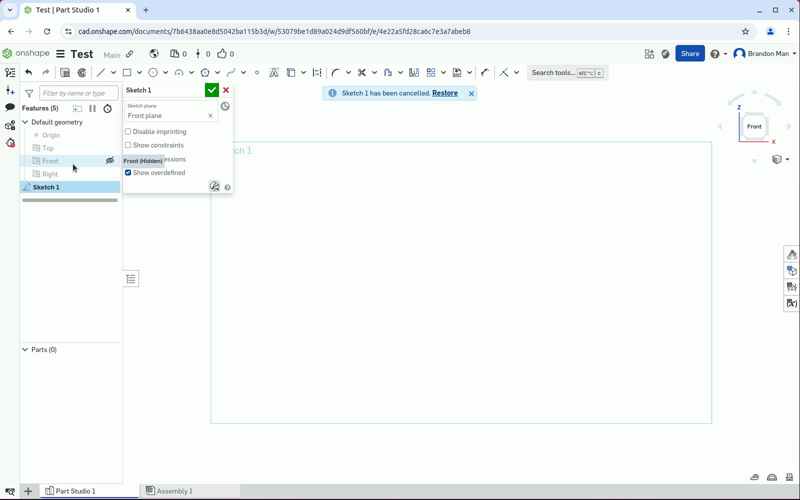
mouse_move(73, 352)
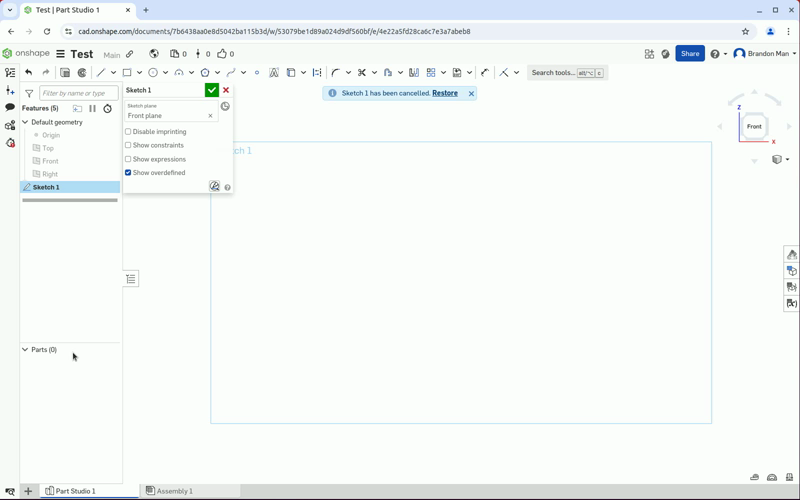
key(y)
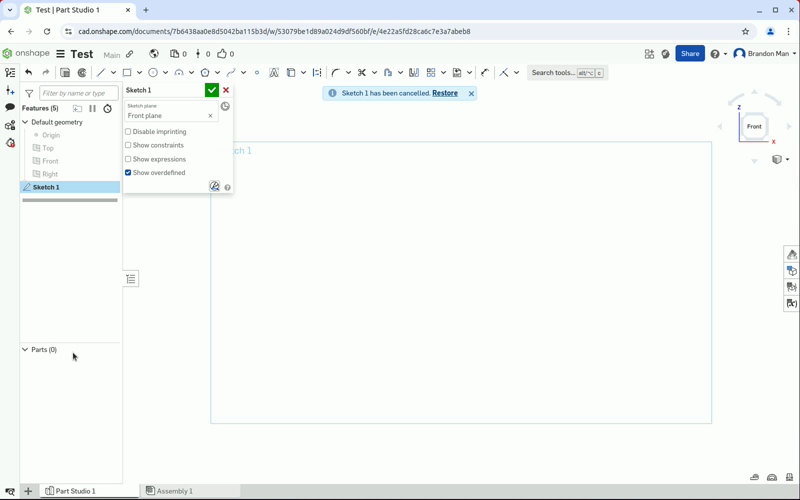
key(l)
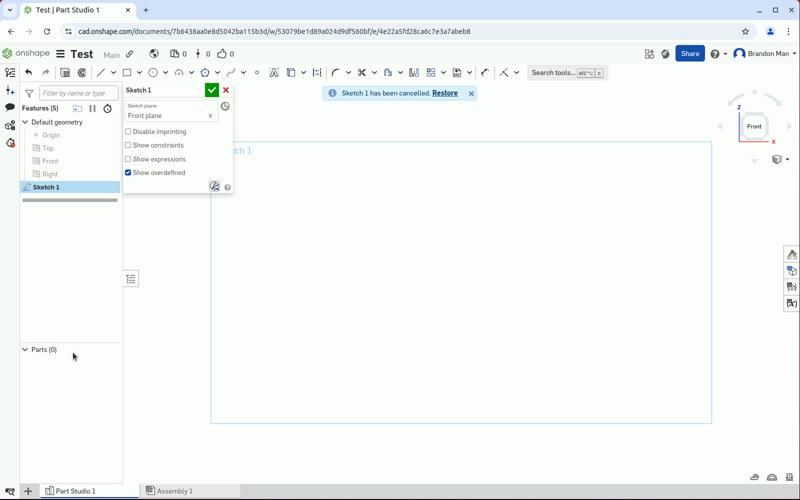
key_down(shift)
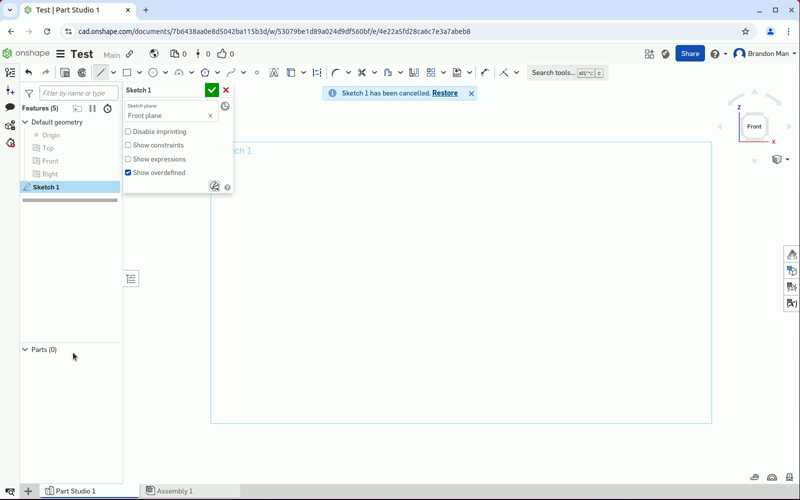
mouse_move(348, 281)
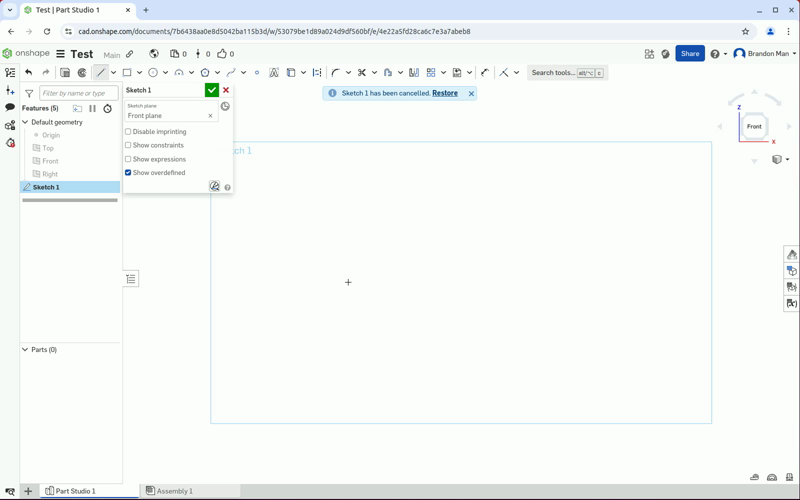
click(348, 281)
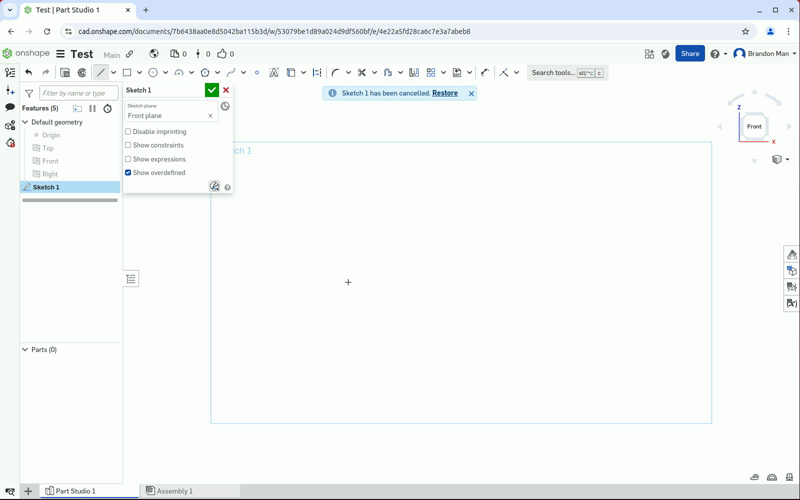
key_up(shift)
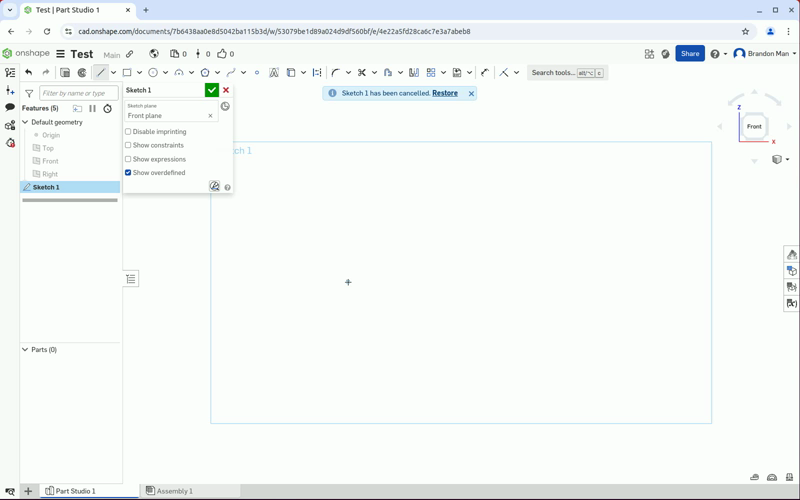
key_down(shift)
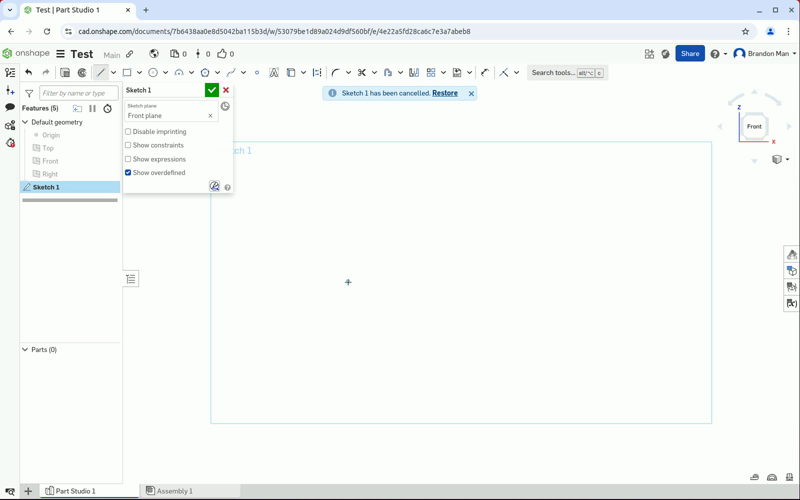
mouse_move(378, 281)
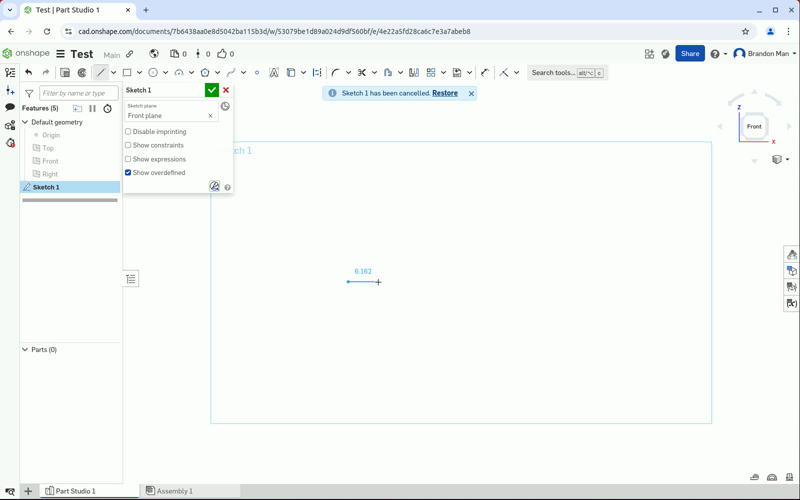
mouse_move(359, 332)
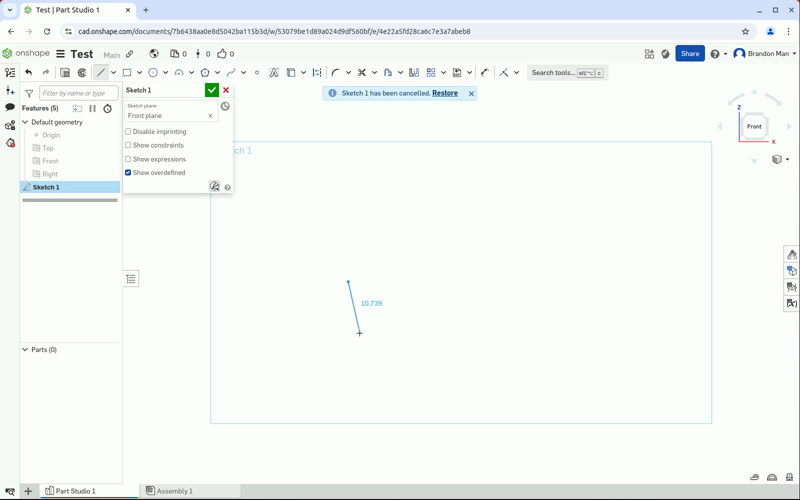
click(359, 332)
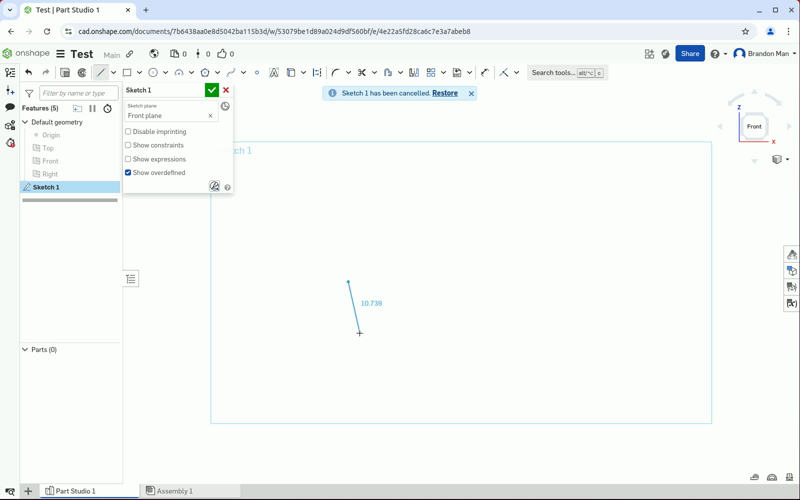
key_up(shift)
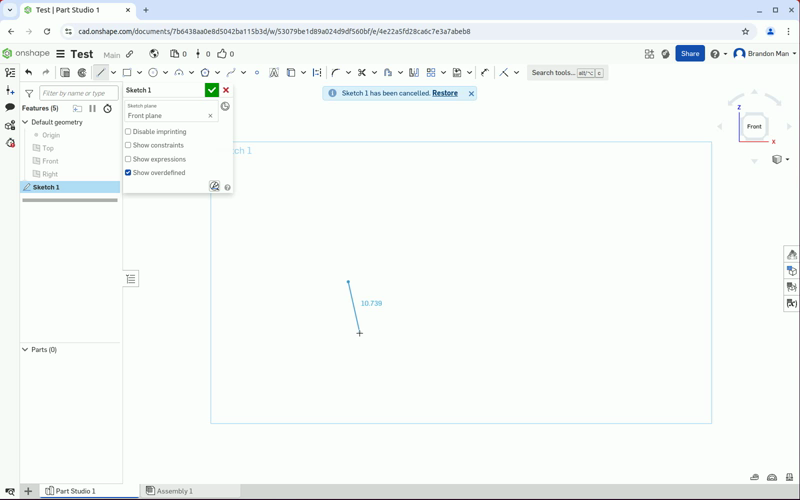
key_down(shift)
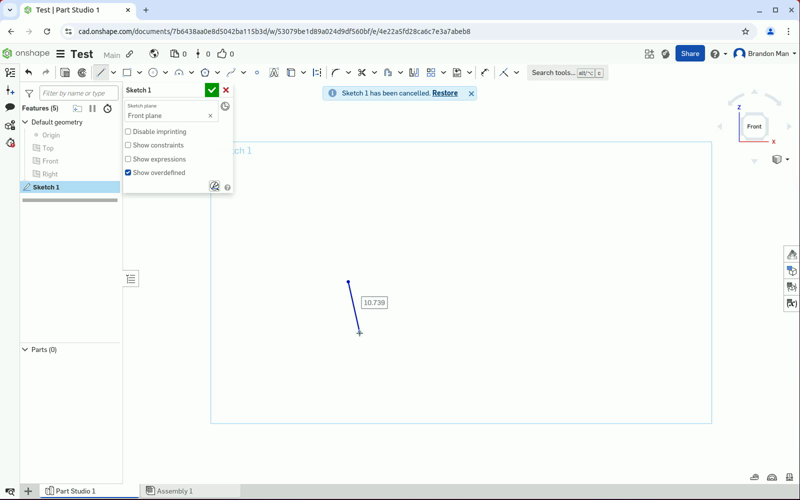
mouse_move(389, 332)
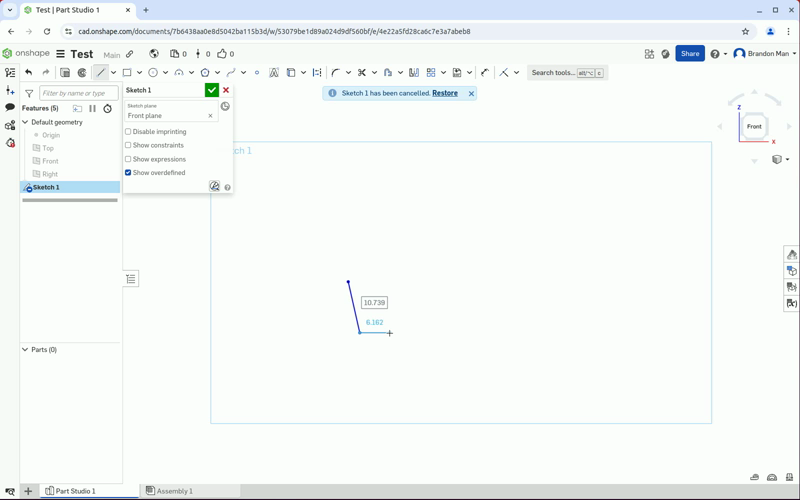
mouse_move(394, 374)
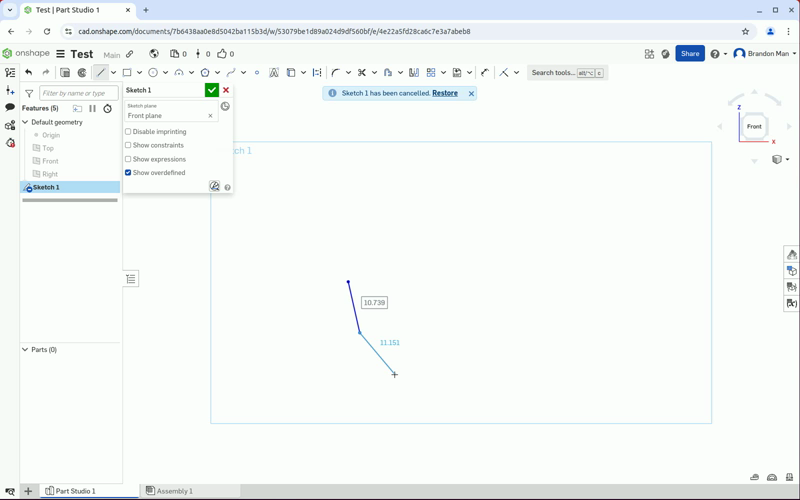
click(394, 374)
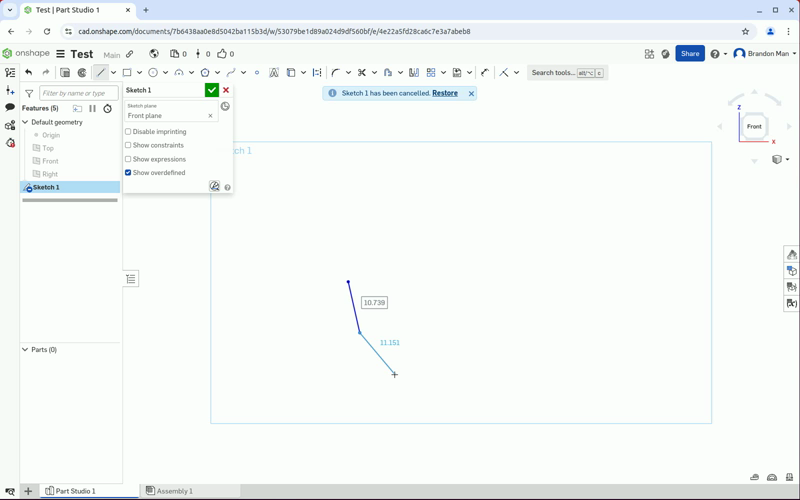
key_up(shift)
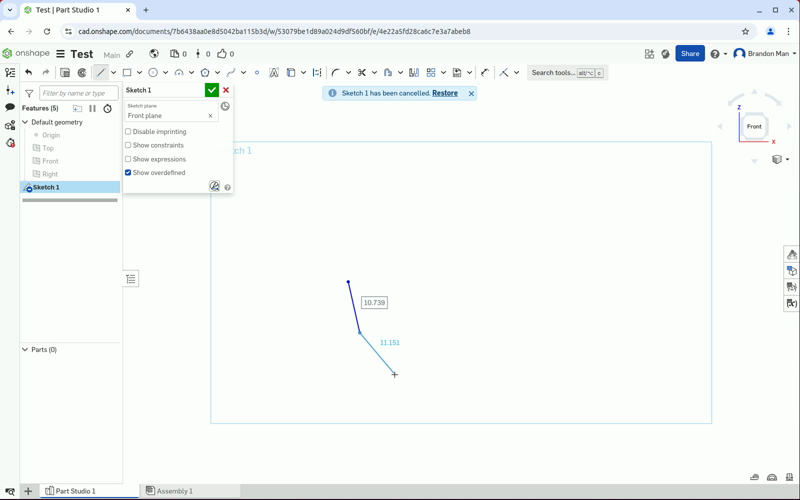
key_down(shift)
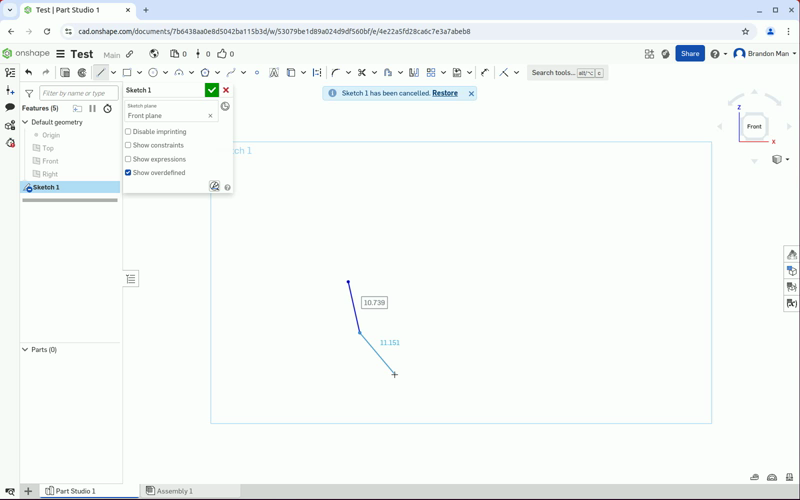
mouse_move(424, 374)
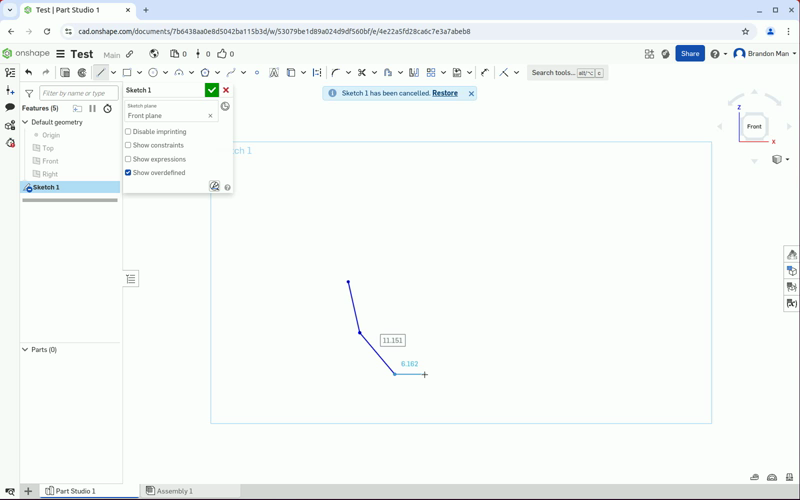
mouse_move(445, 393)
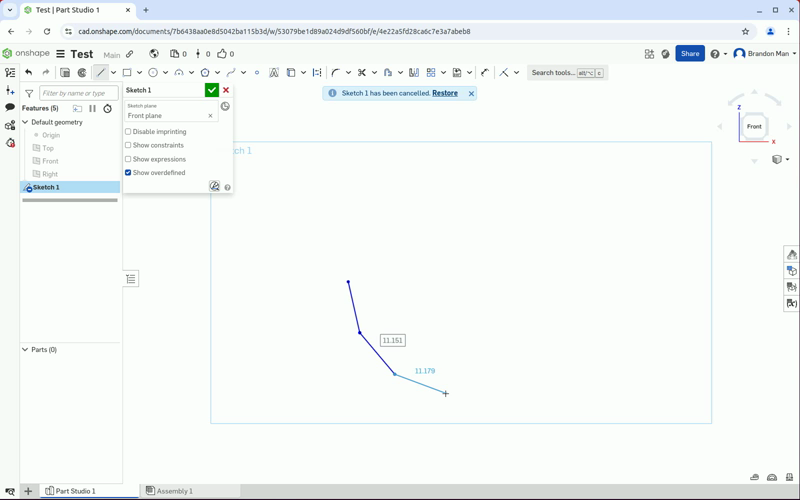
click(445, 393)
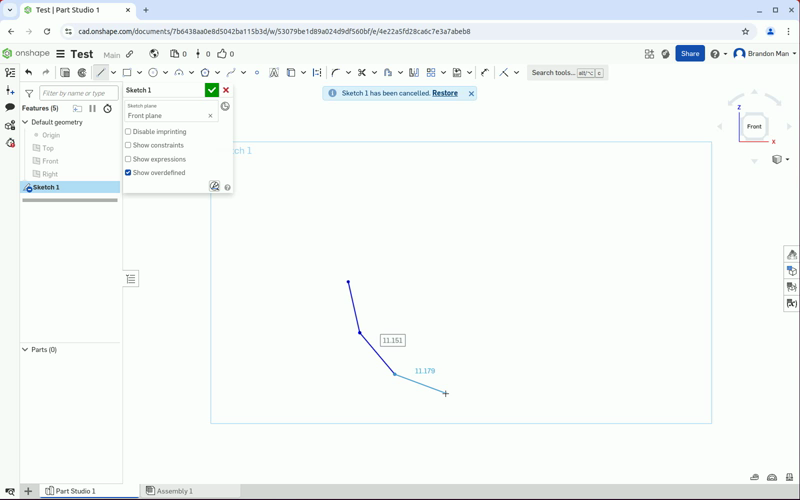
key_up(shift)
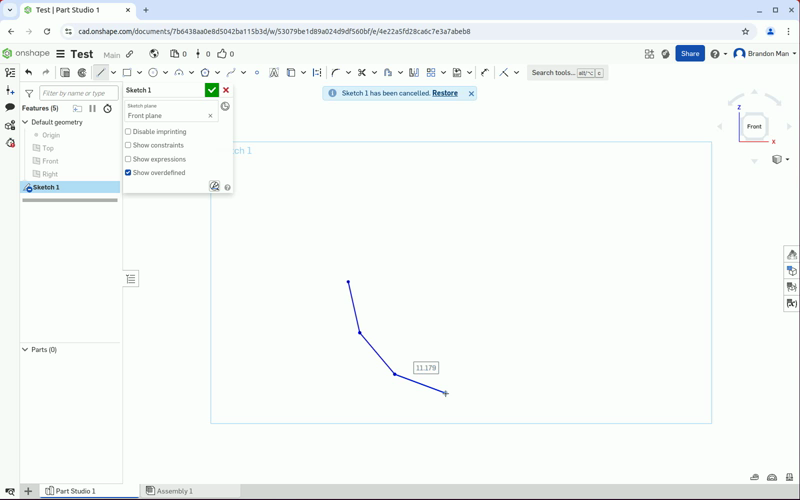
key_down(shift)
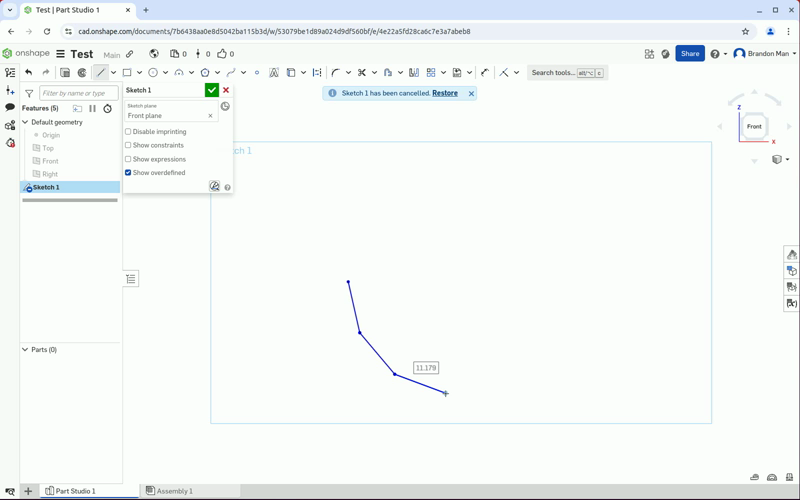
mouse_move(475, 393)
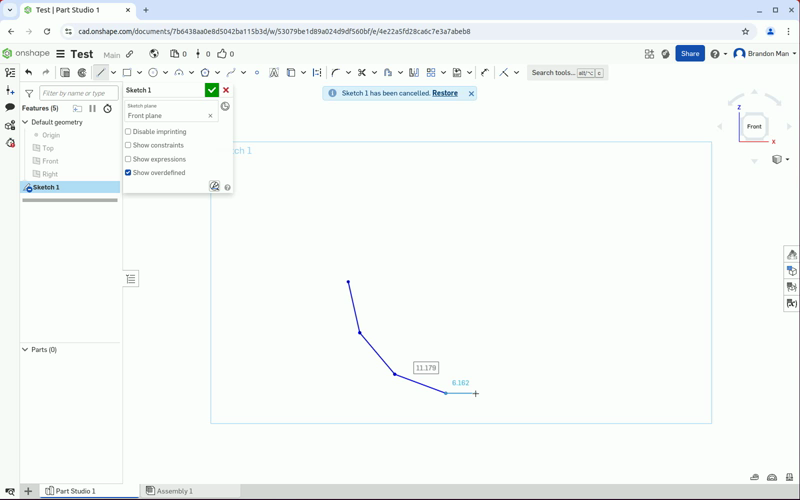
mouse_move(499, 388)
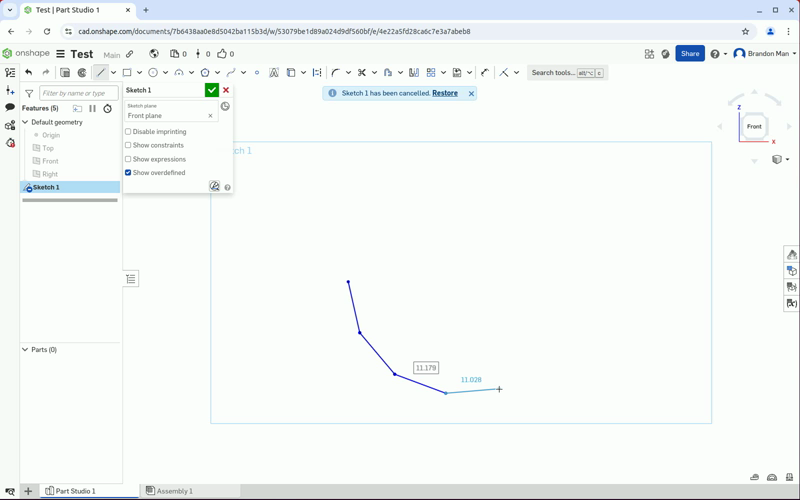
click(499, 388)
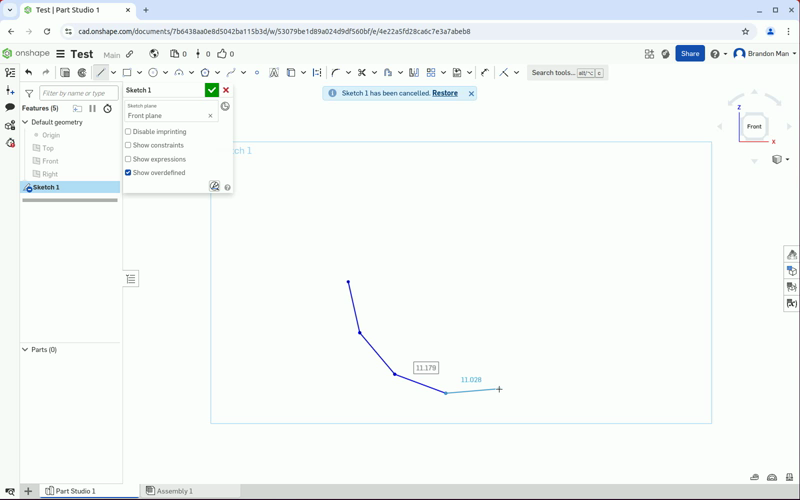
key_up(shift)
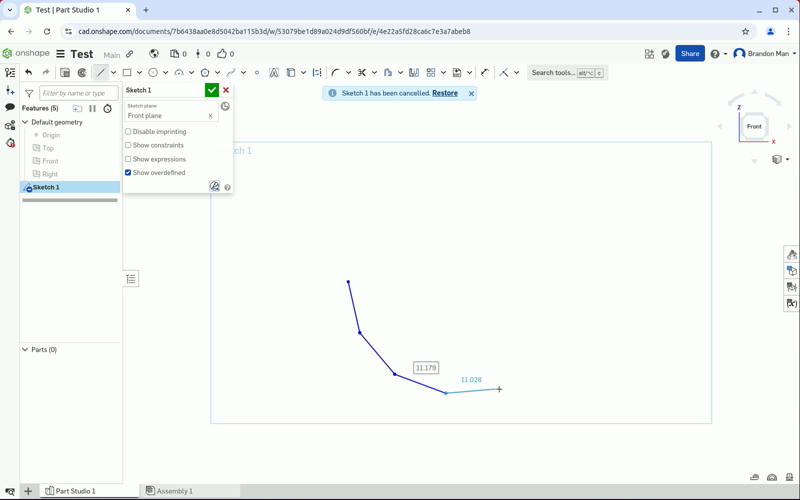
key_down(shift)
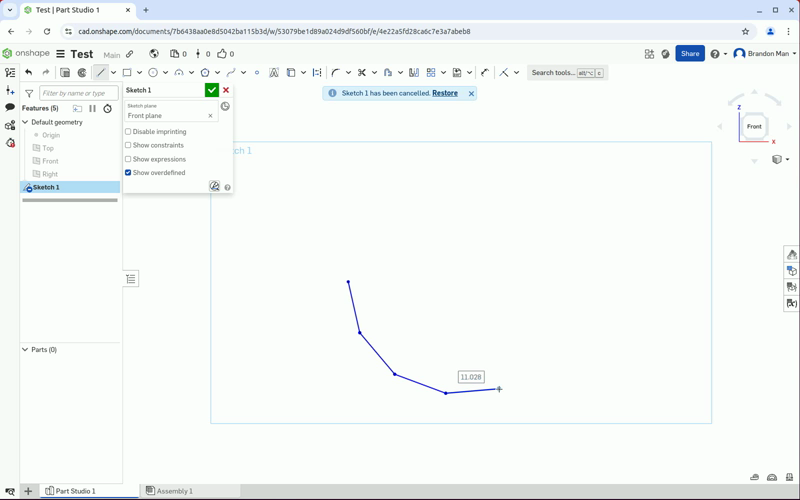
mouse_move(529, 388)
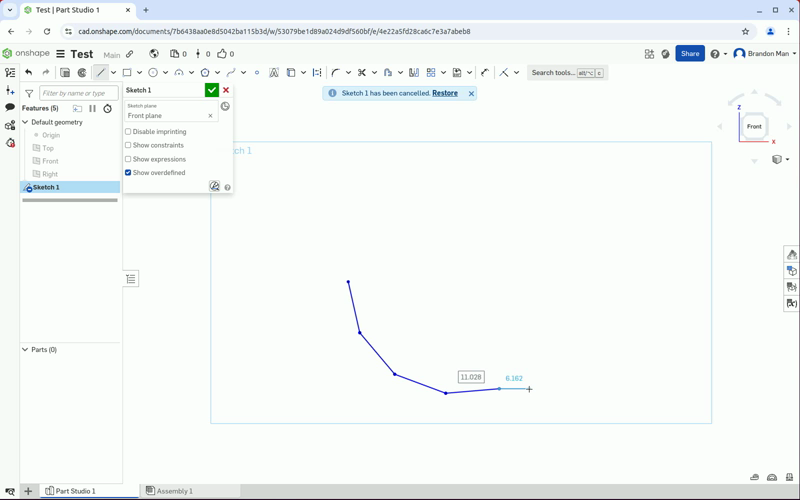
mouse_move(543, 358)
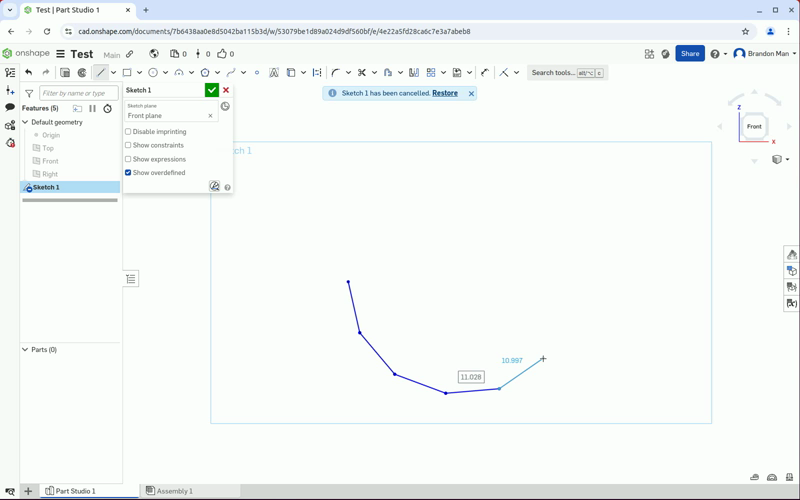
click(543, 358)
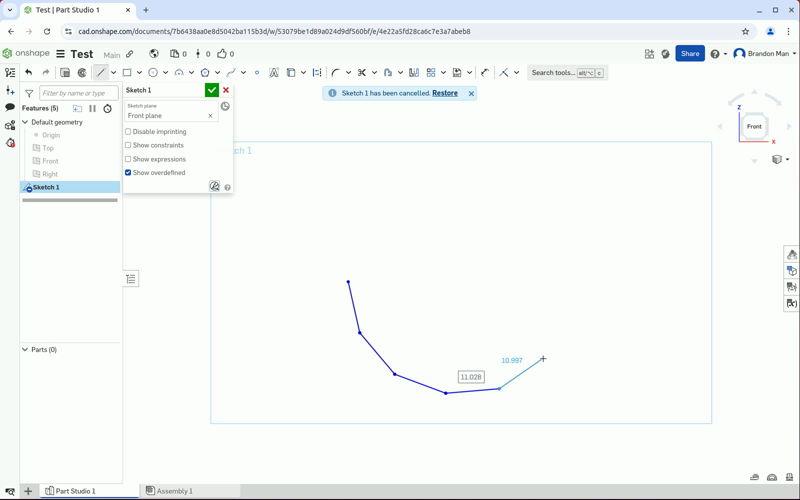
key_up(shift)
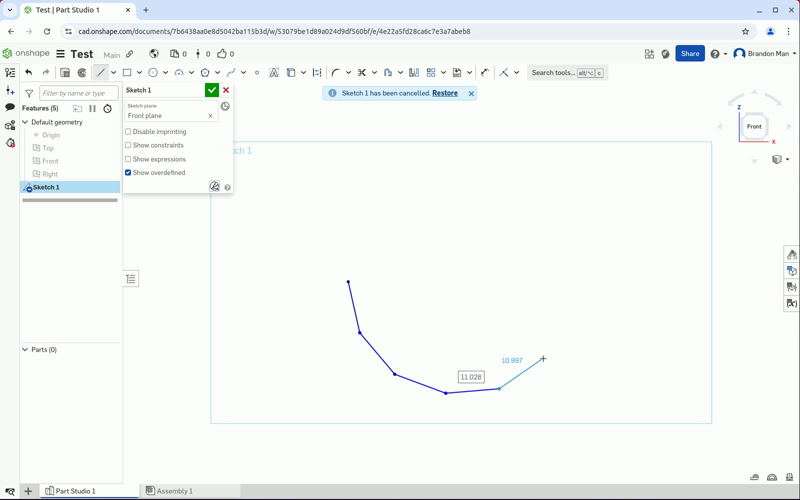
key_down(shift)
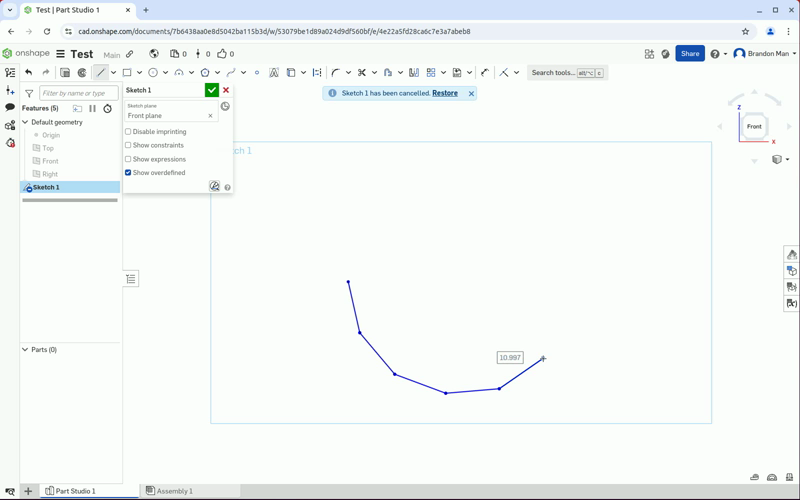
mouse_move(573, 358)
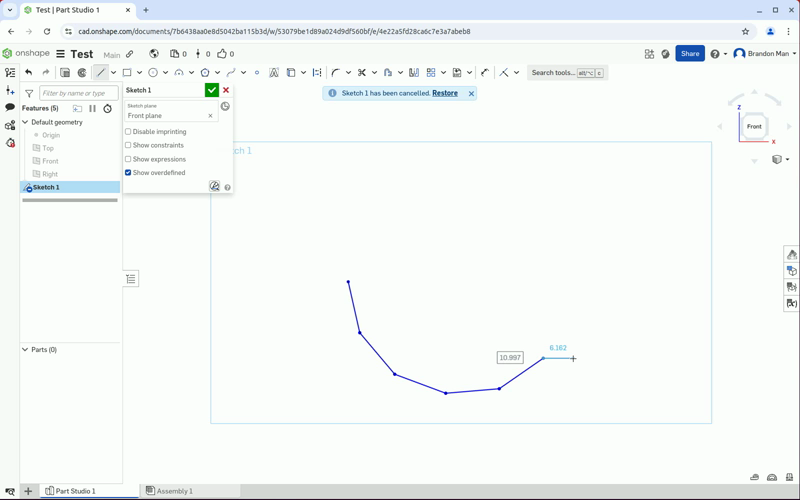
mouse_move(568, 312)
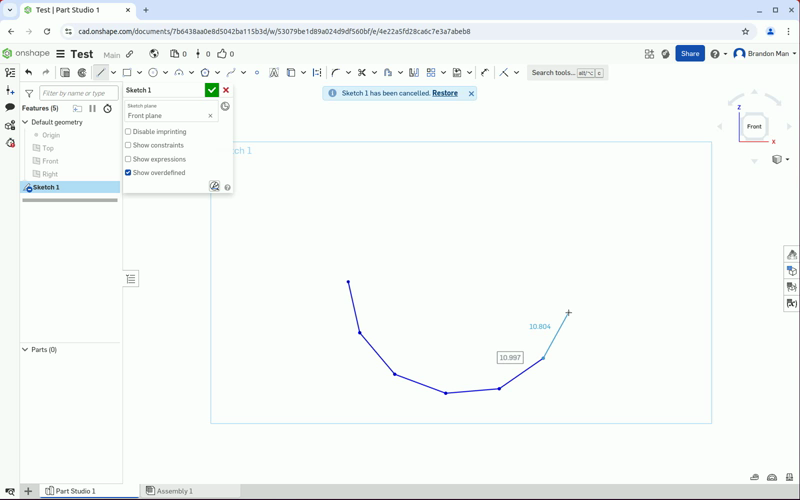
click(568, 312)
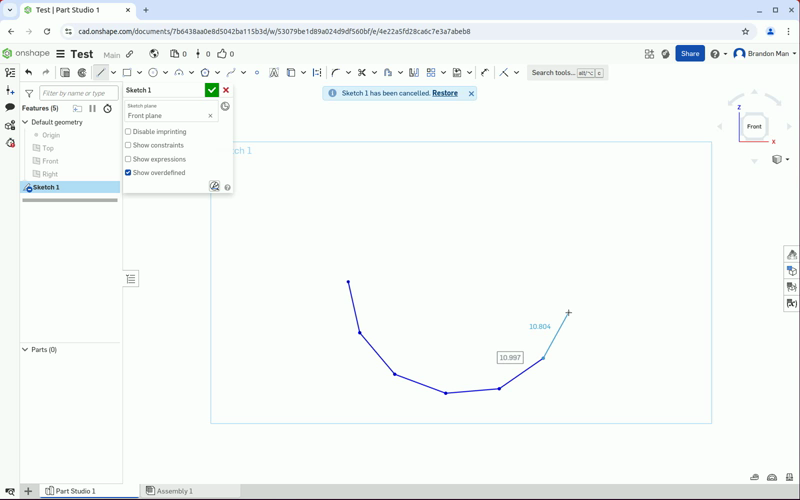
key_up(shift)
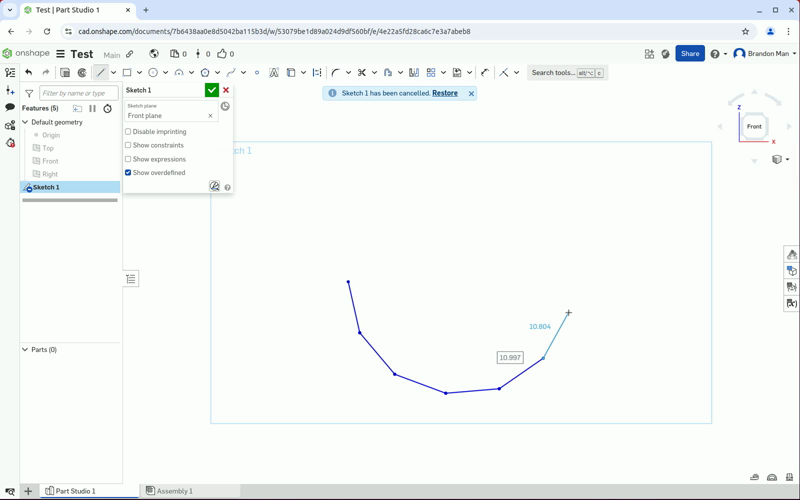
key_down(shift)
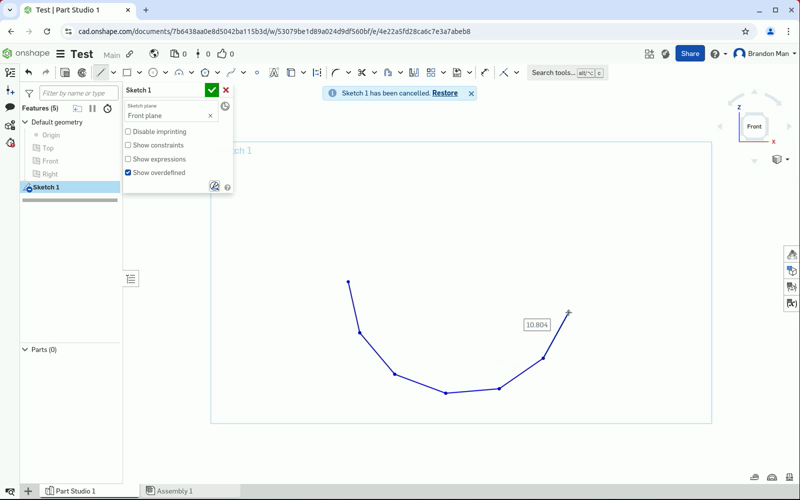
mouse_move(589, 312)
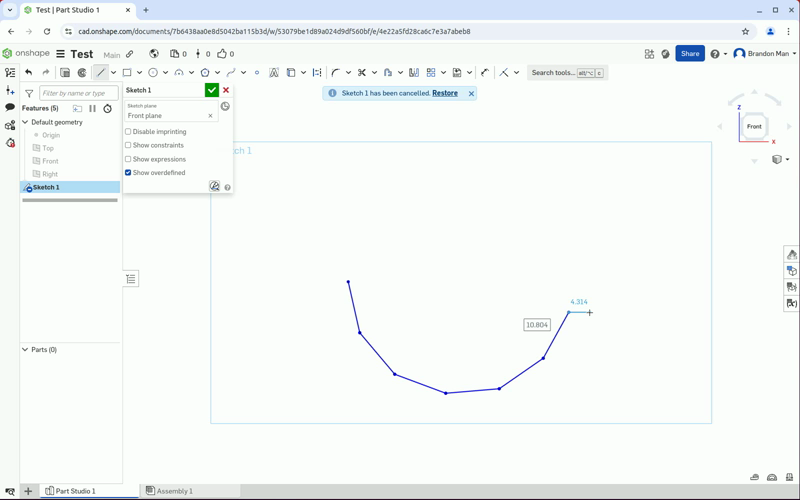
mouse_move(568, 258)
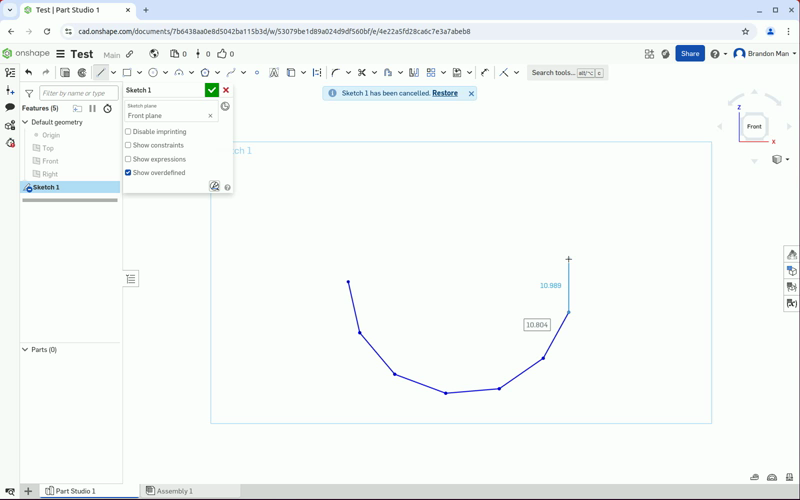
click(568, 258)
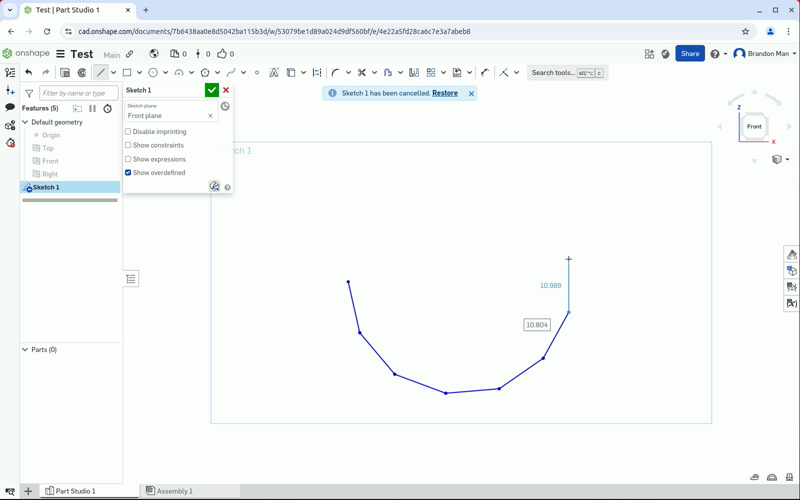
key_up(shift)
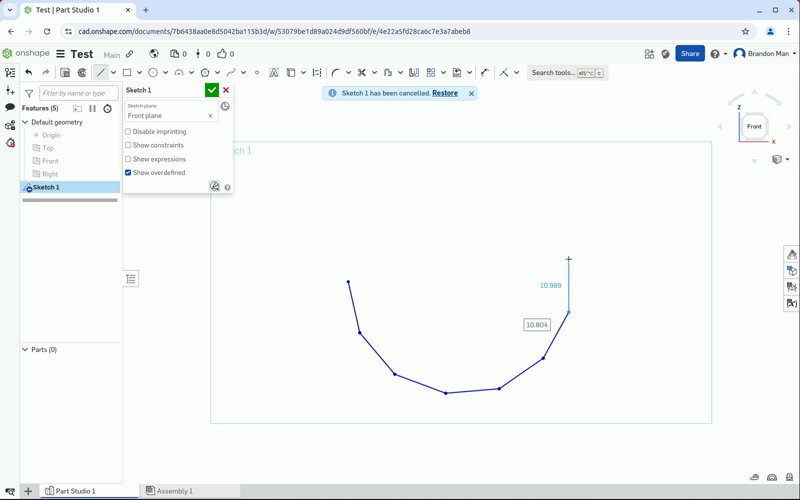
key_down(shift)
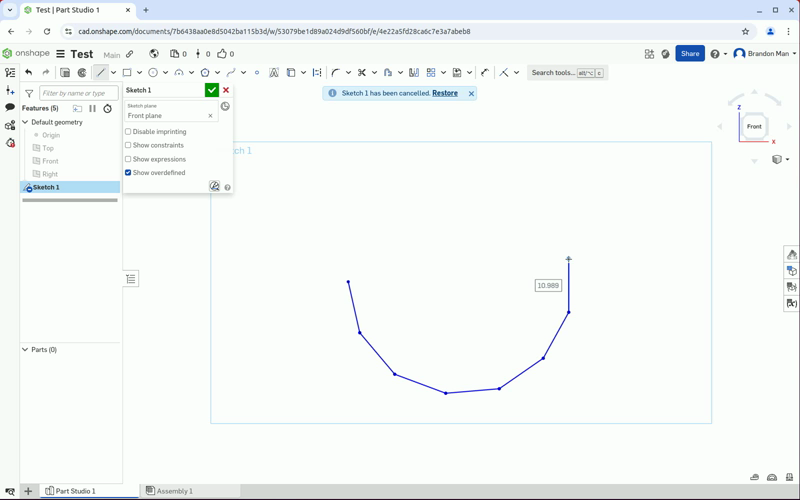
mouse_move(589, 258)
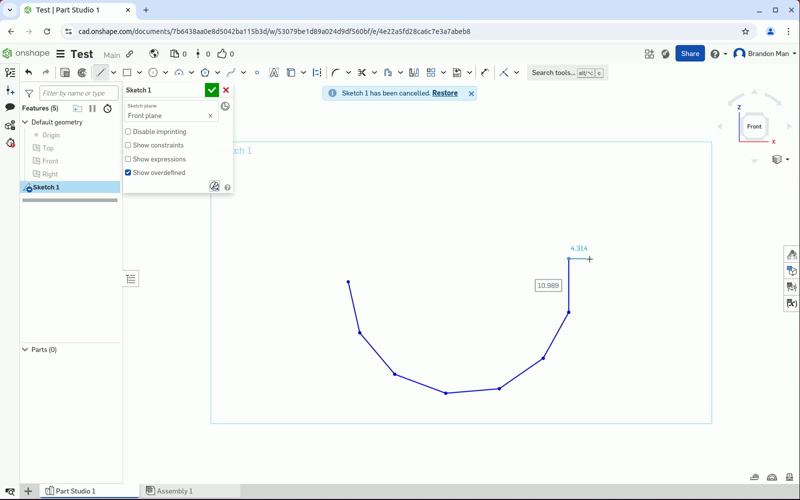
mouse_move(545, 209)
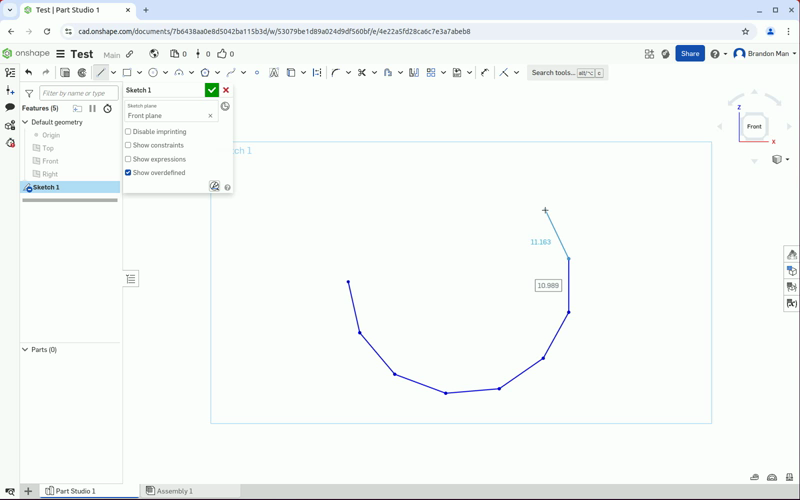
click(545, 209)
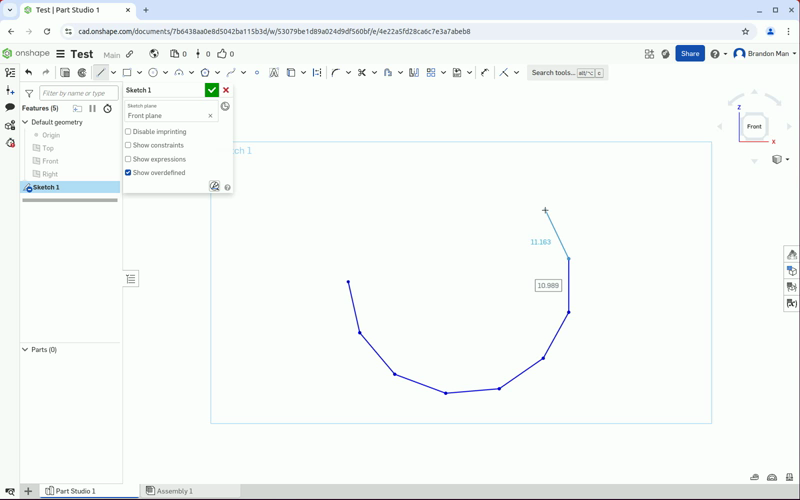
key_up(shift)
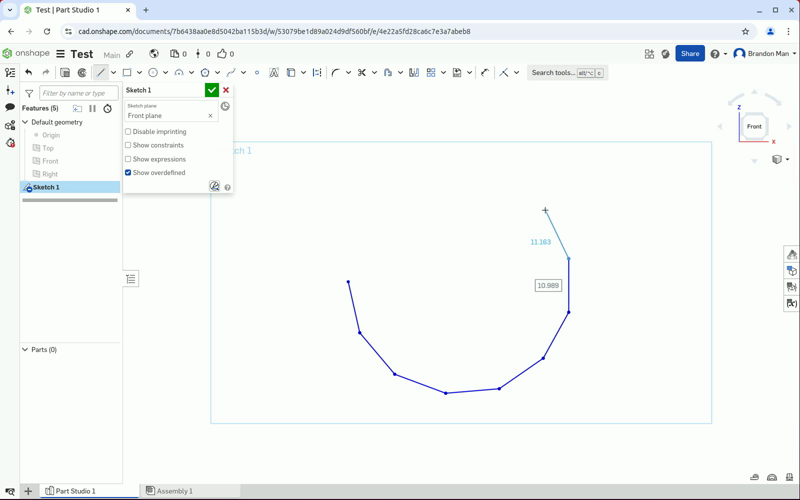
key_down(shift)
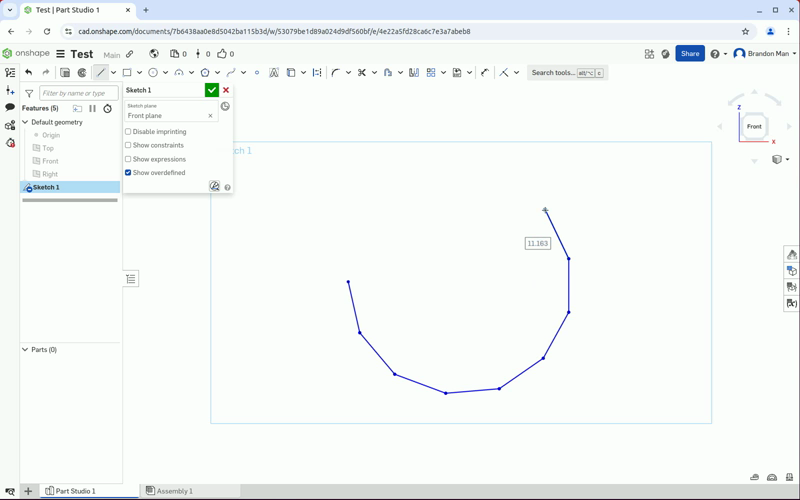
mouse_move(575, 209)
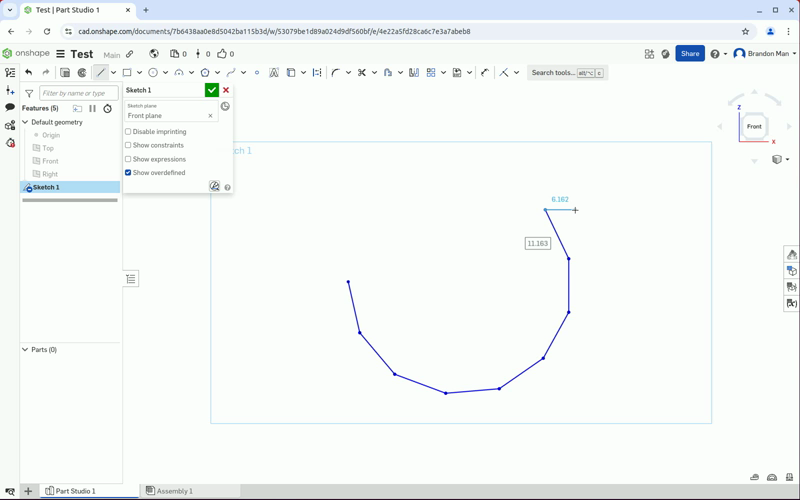
mouse_move(501, 179)
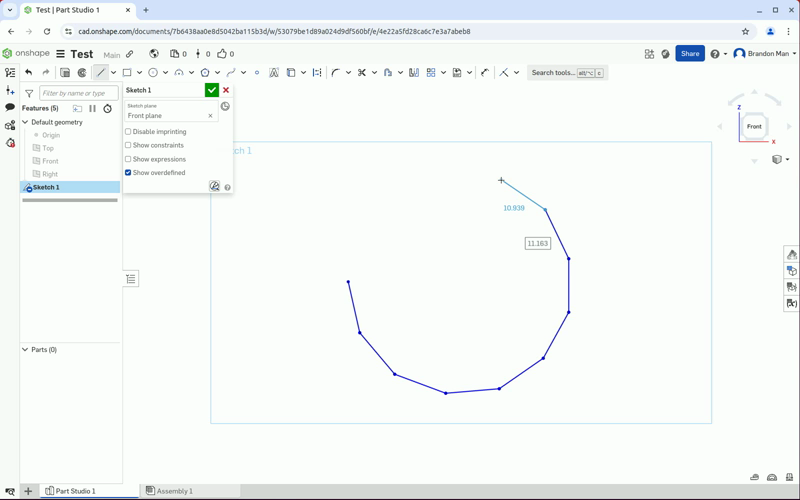
click(501, 179)
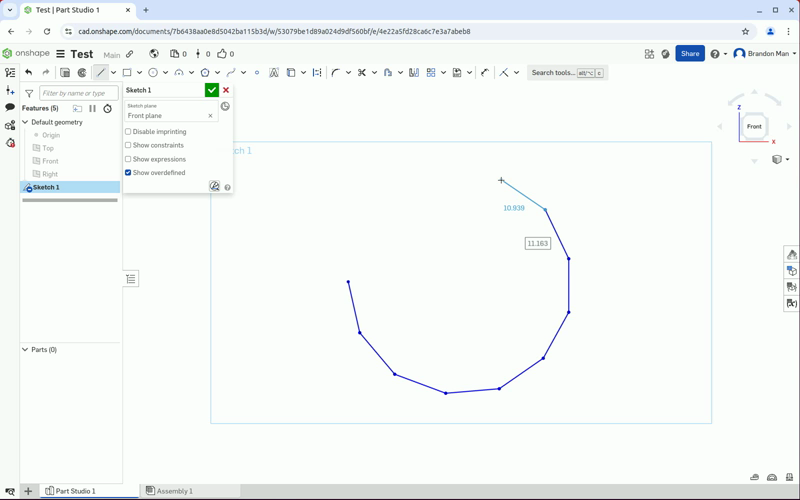
key_up(shift)
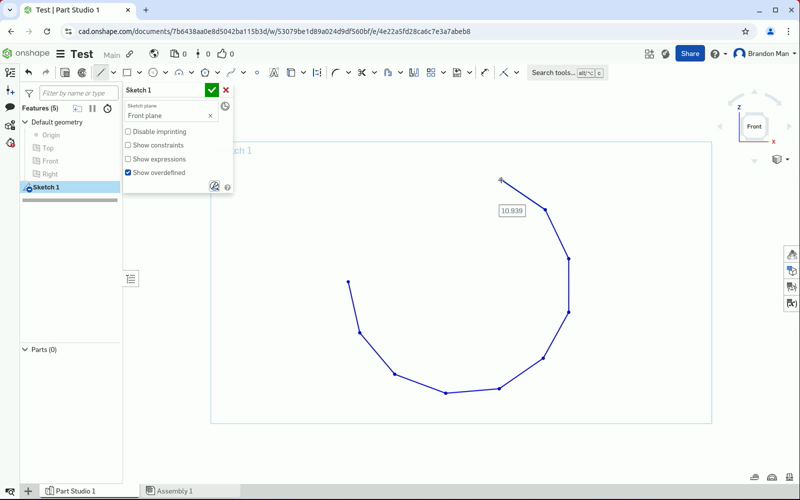
key_down(shift)
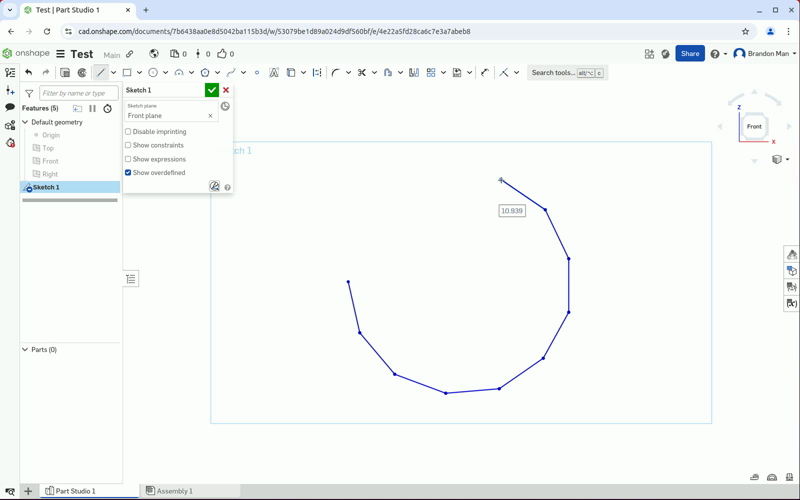
mouse_move(531, 179)
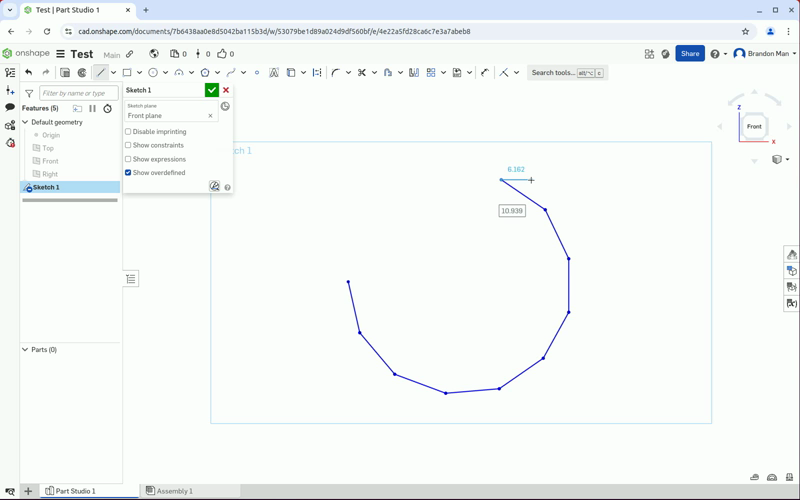
mouse_move(447, 172)
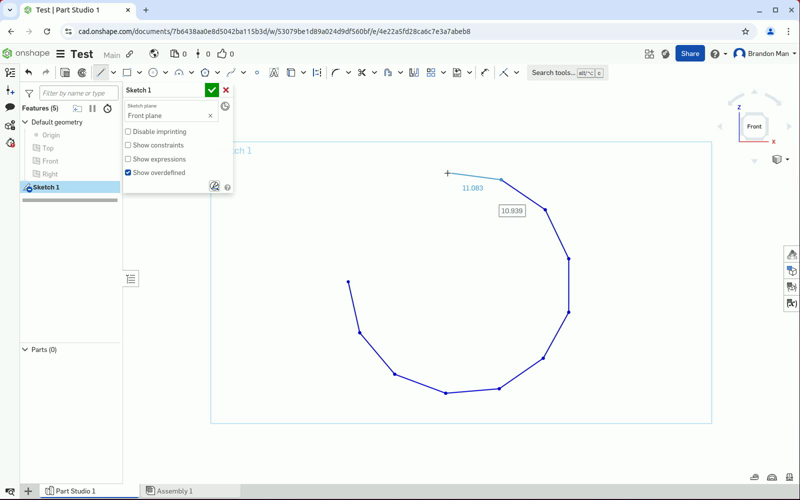
click(447, 172)
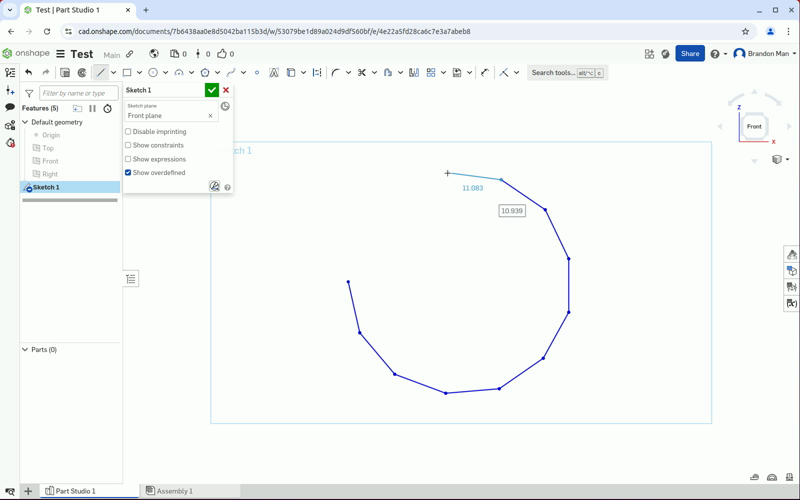
key_up(shift)
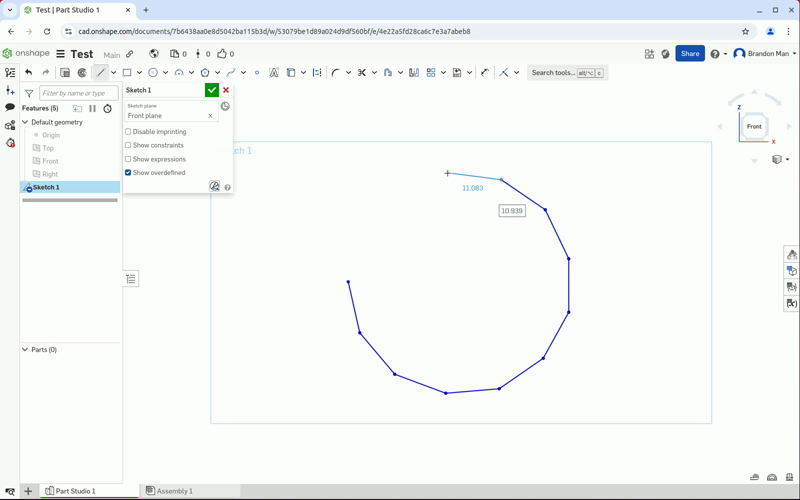
key_down(shift)
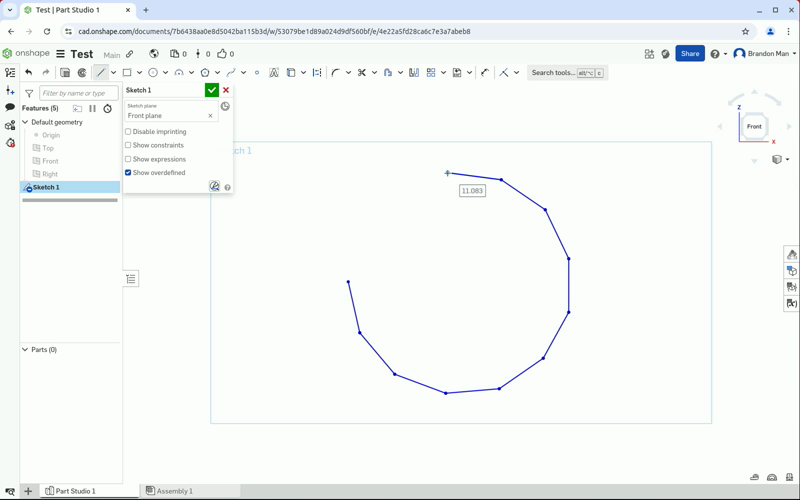
mouse_move(477, 172)
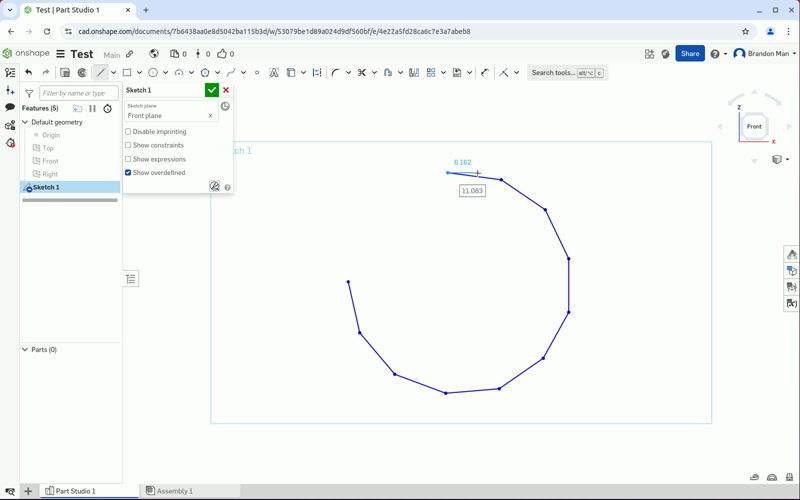
mouse_move(396, 191)
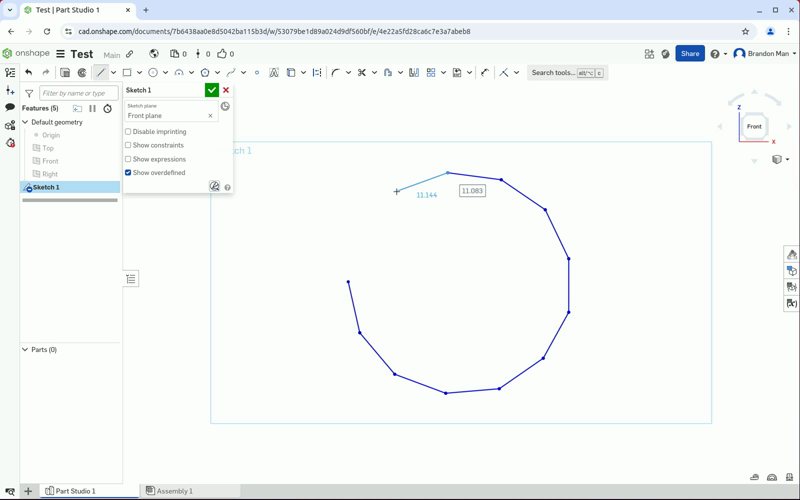
click(396, 191)
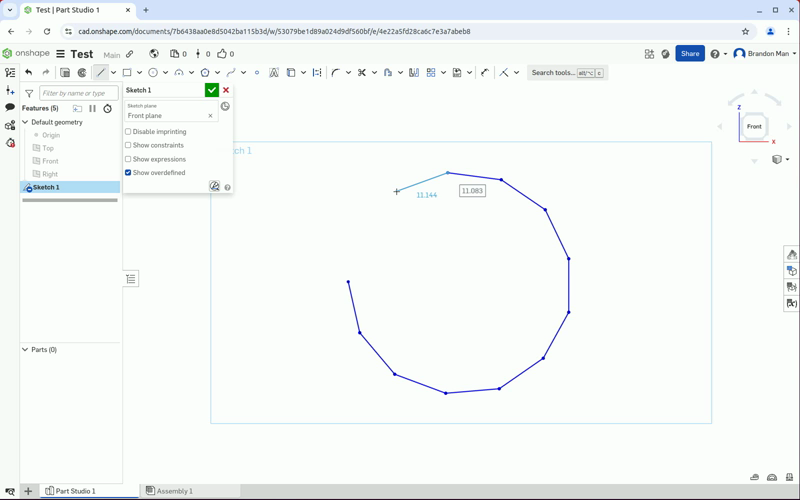
key_up(shift)
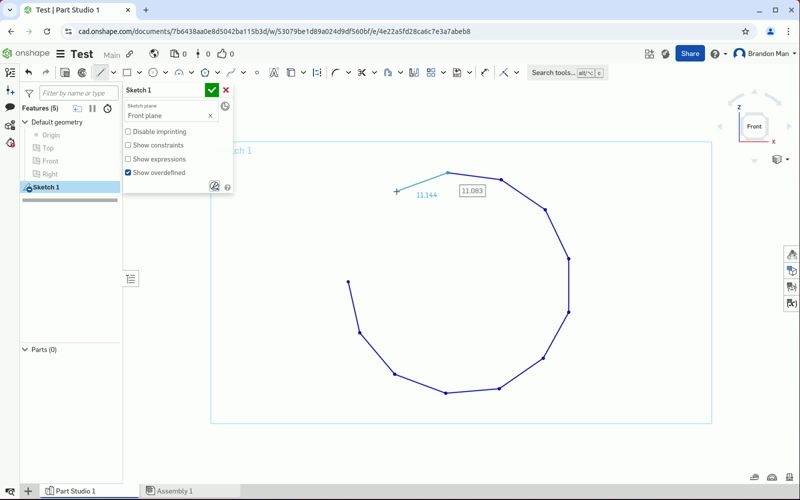
key_down(shift)
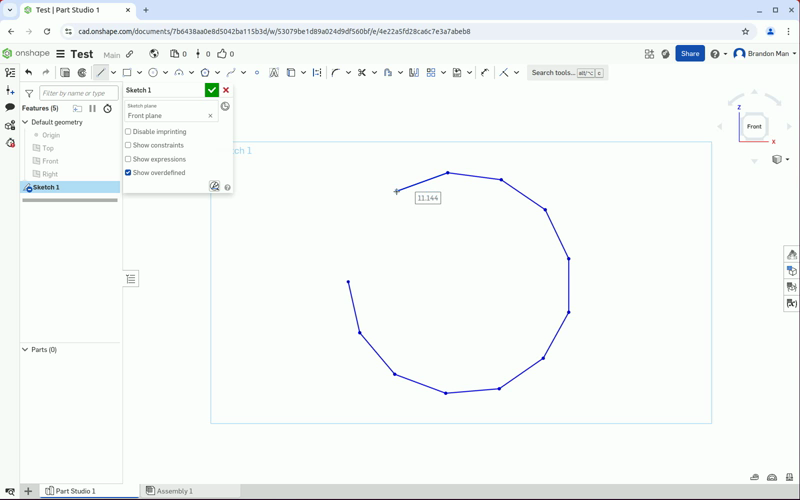
mouse_move(426, 191)
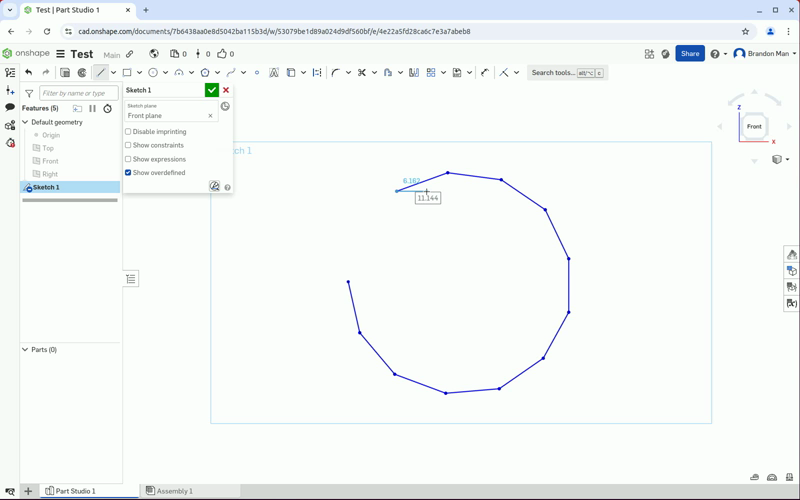
mouse_move(362, 230)
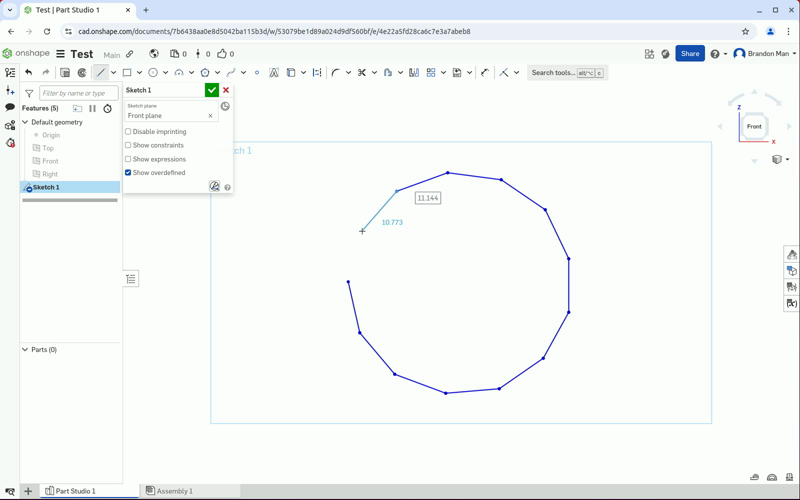
click(362, 230)
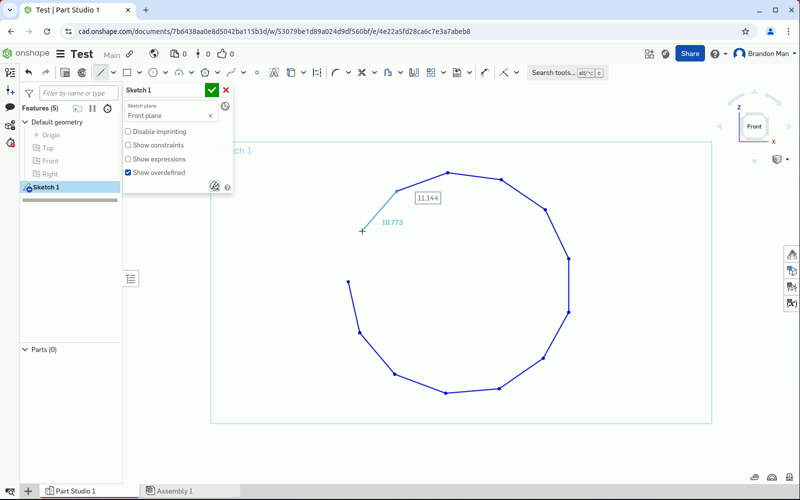
key_up(shift)
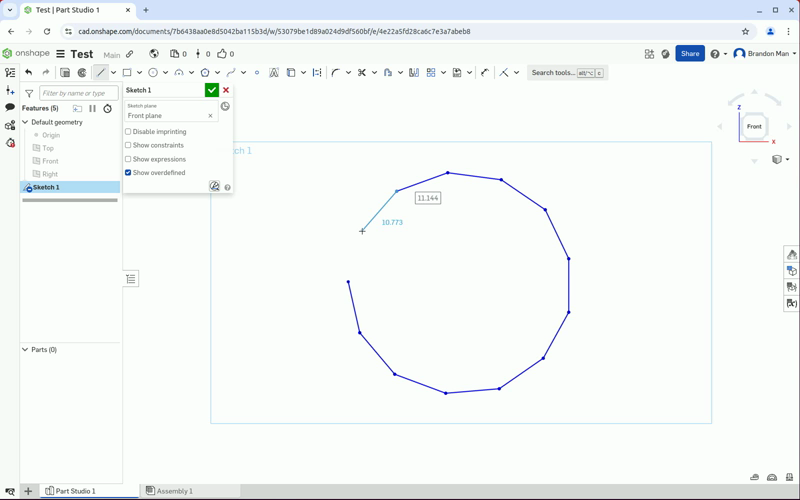
mouse_move(392, 230)
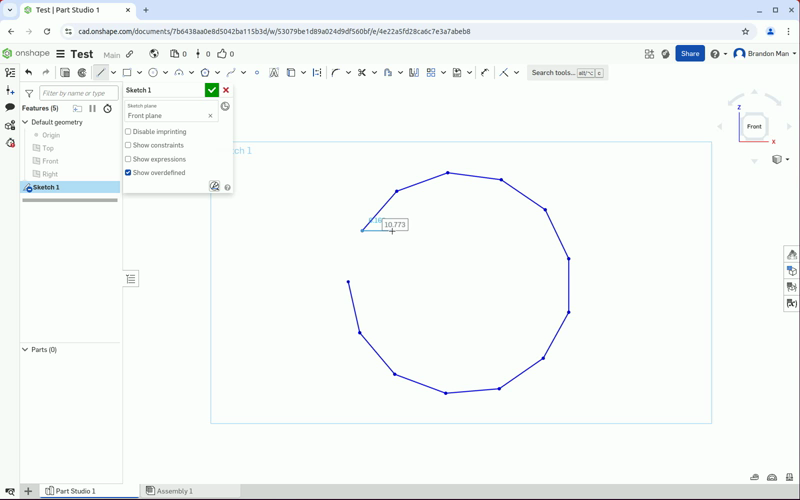
key_down(shift)
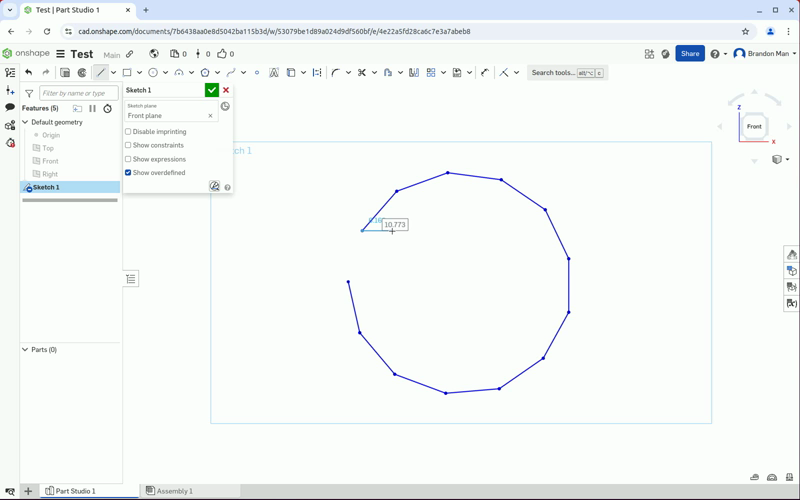
mouse_move(348, 281)
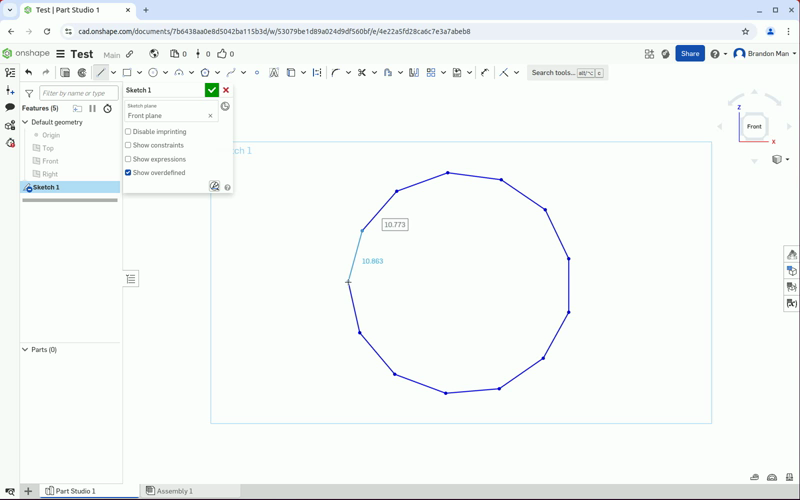
key_up(shift)
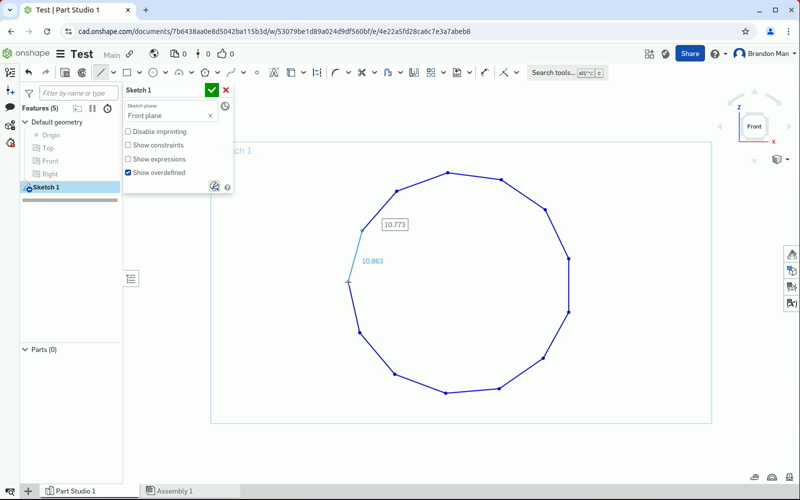
click(348, 281)
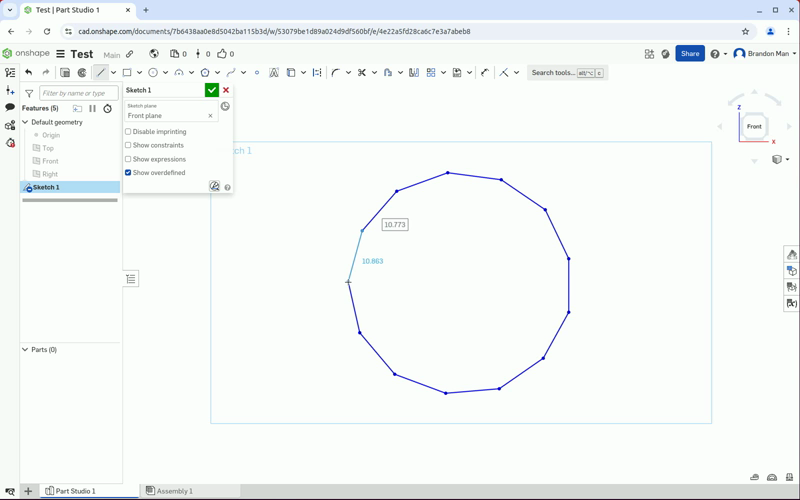
key(esc)
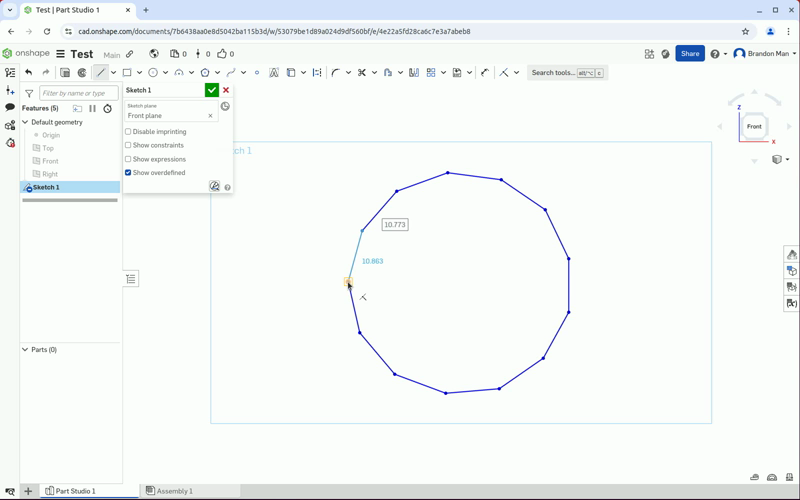
key(l)
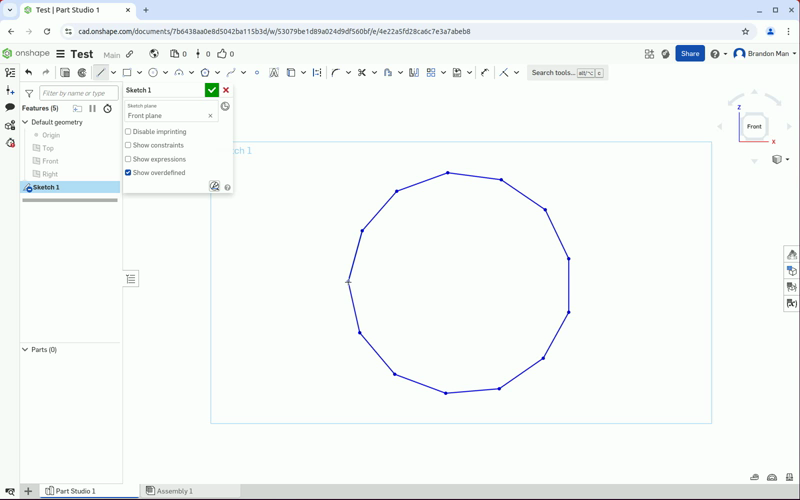
key_down(shift)
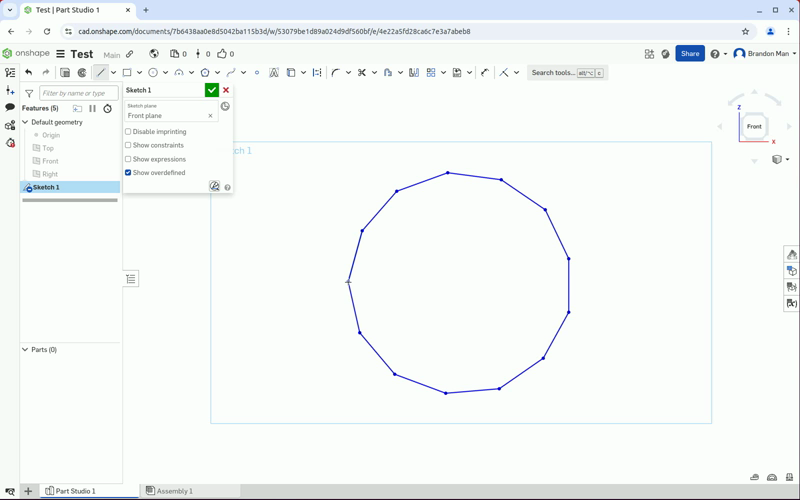
mouse_move(396, 288)
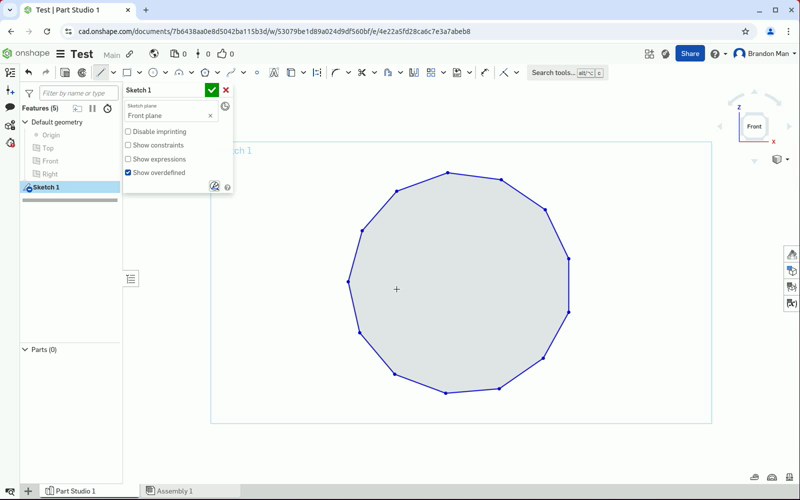
click(396, 288)
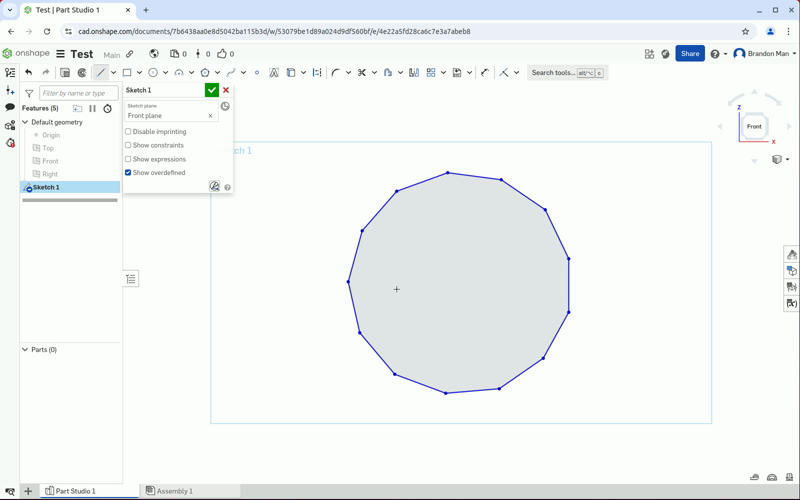
key_up(shift)
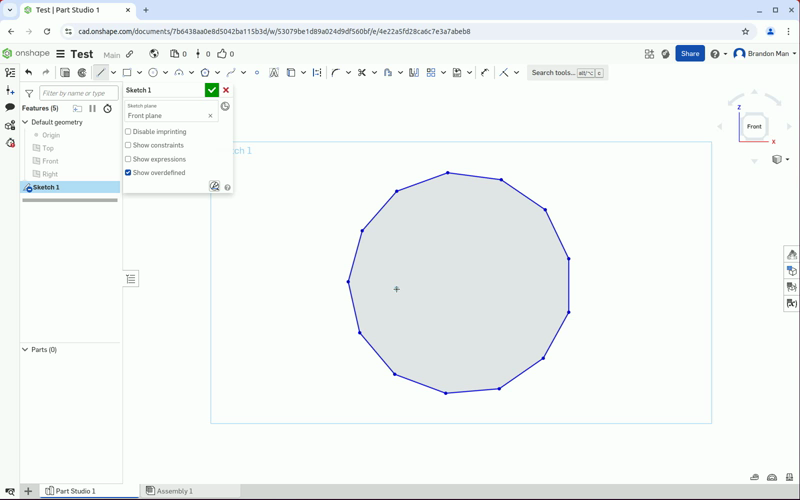
key_down(shift)
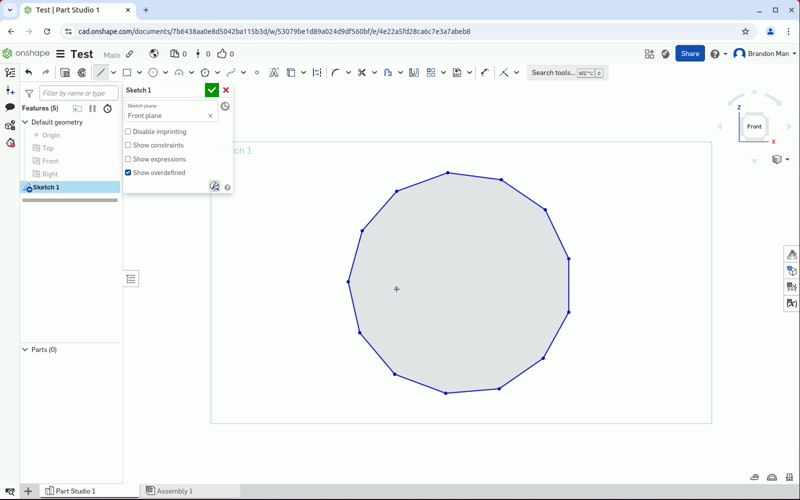
mouse_move(426, 288)
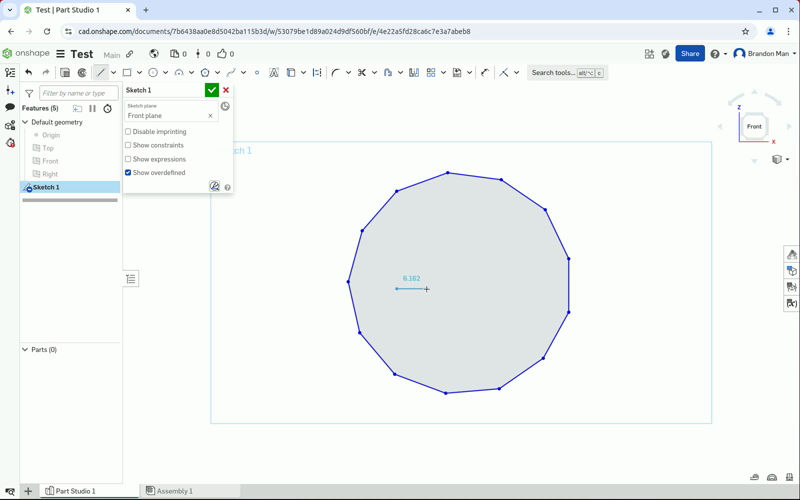
mouse_move(408, 316)
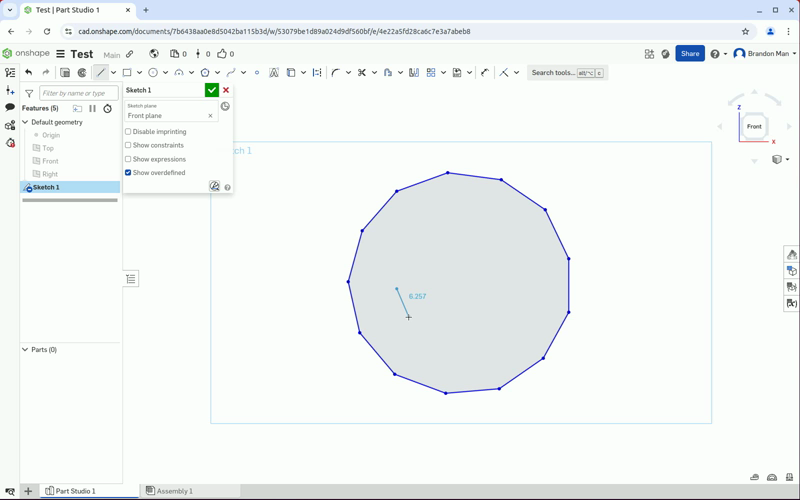
click(408, 316)
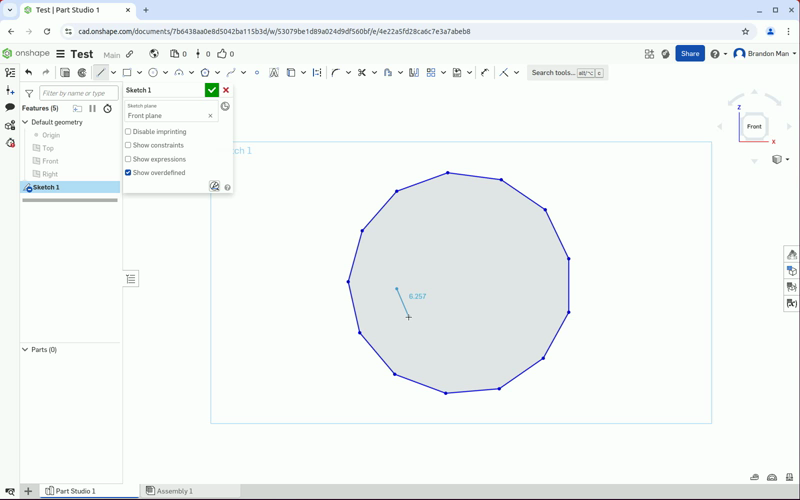
key_up(shift)
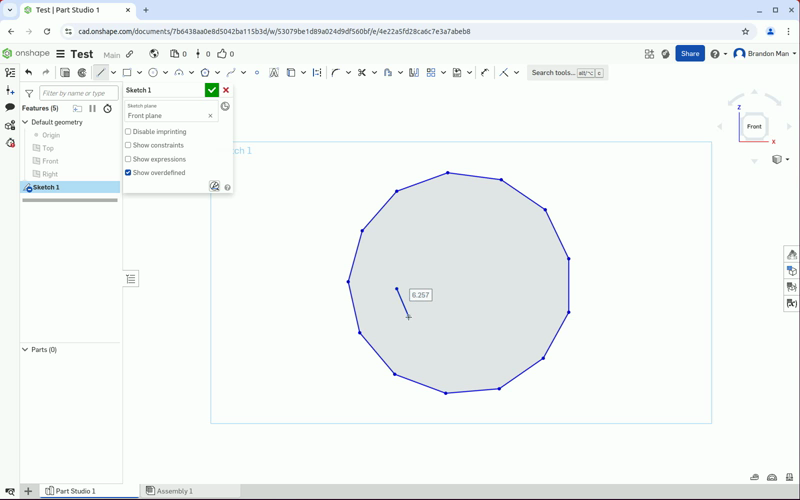
key_down(shift)
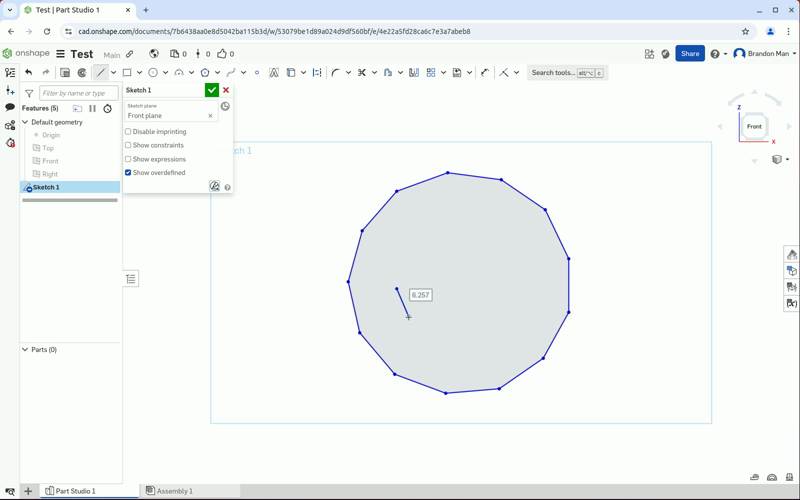
mouse_move(438, 316)
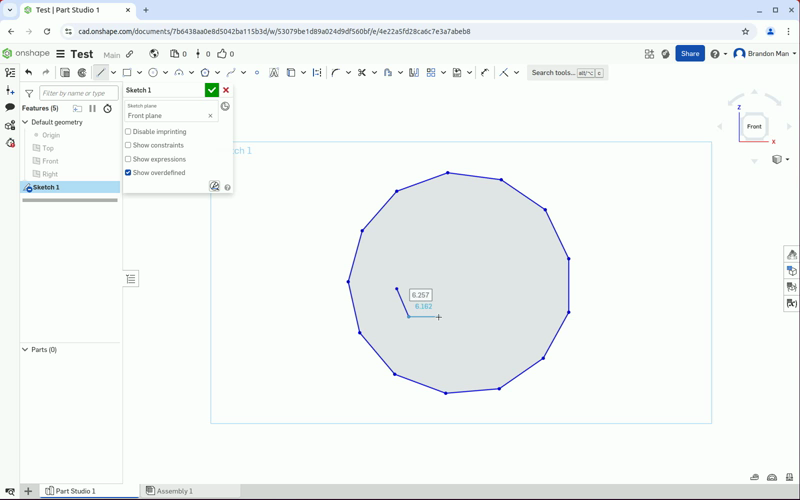
mouse_move(429, 337)
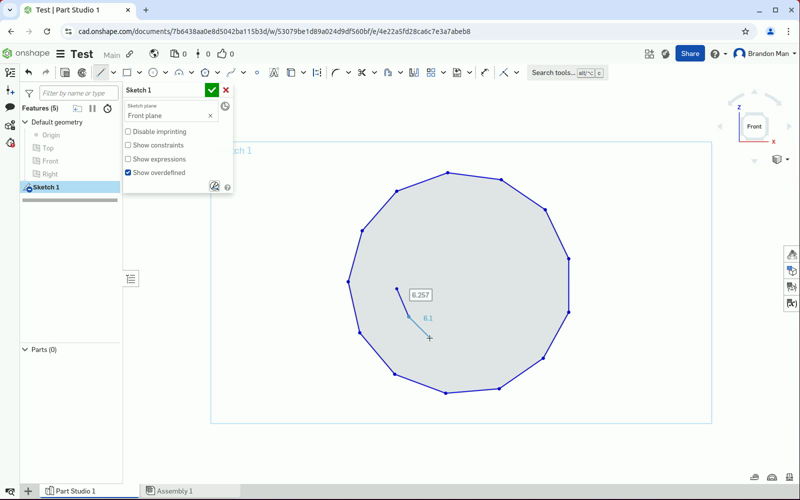
click(429, 337)
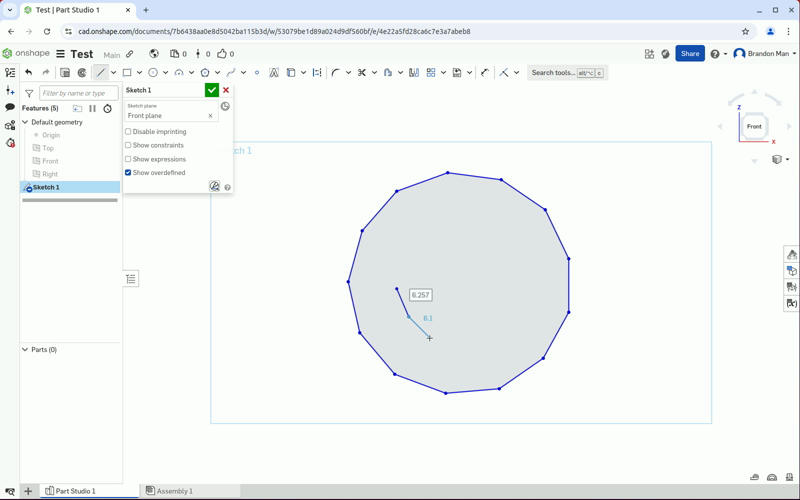
key_up(shift)
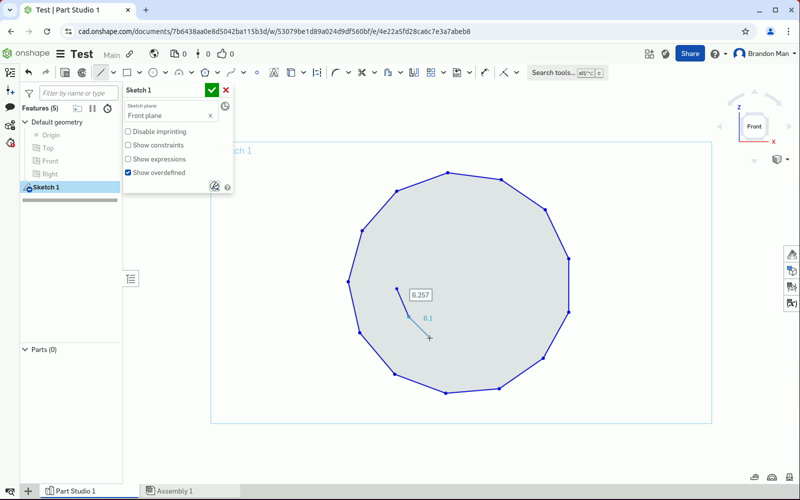
key_down(shift)
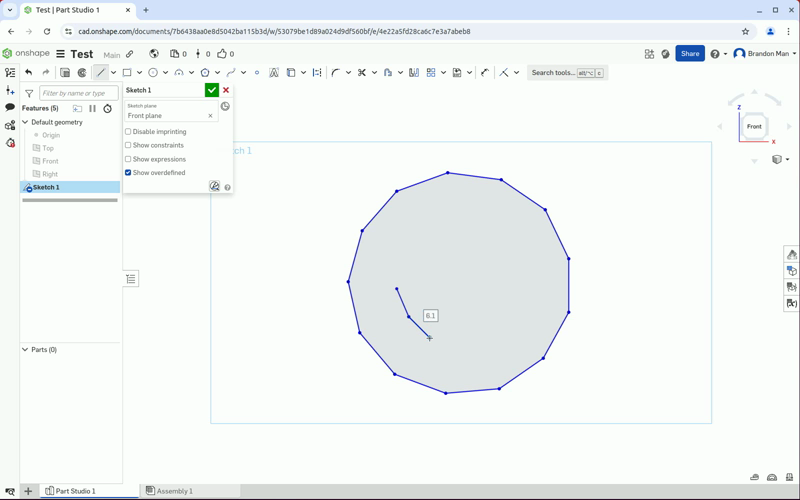
mouse_move(459, 337)
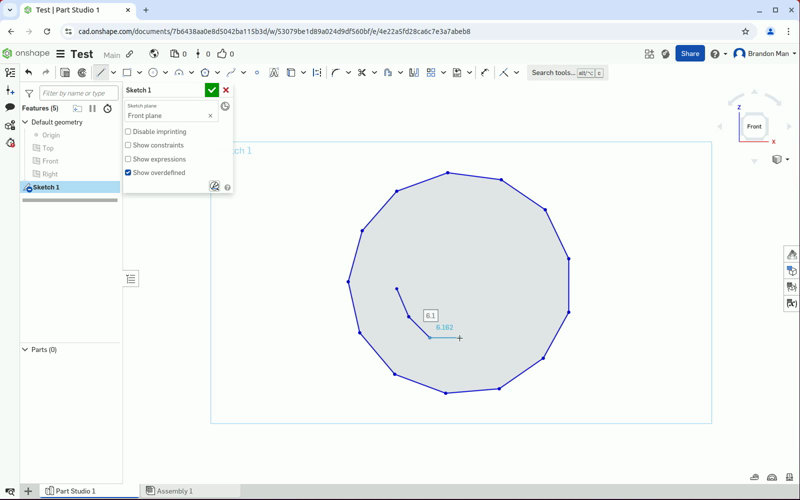
mouse_move(459, 344)
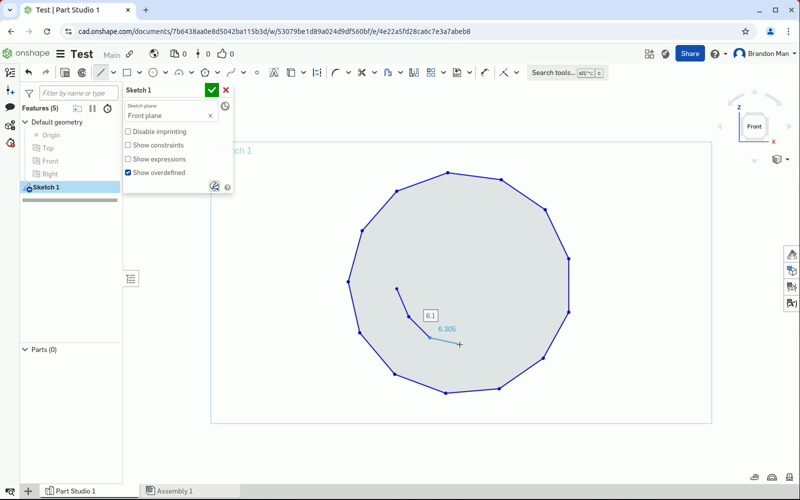
click(459, 344)
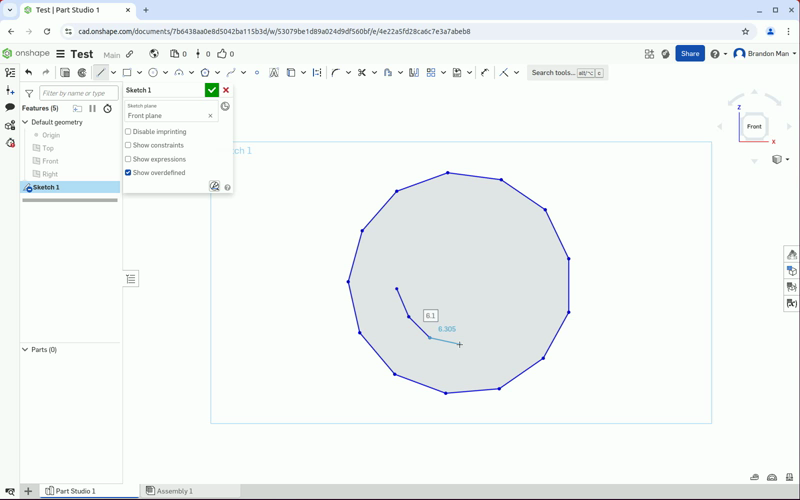
key_up(shift)
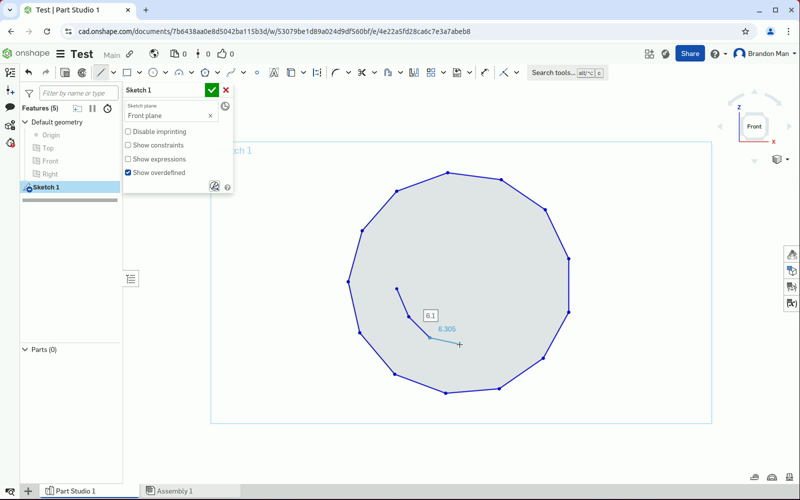
key_down(shift)
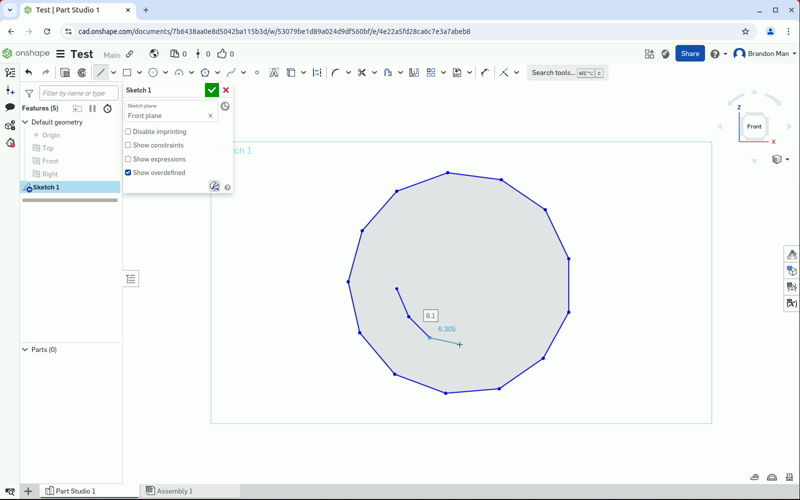
mouse_move(489, 344)
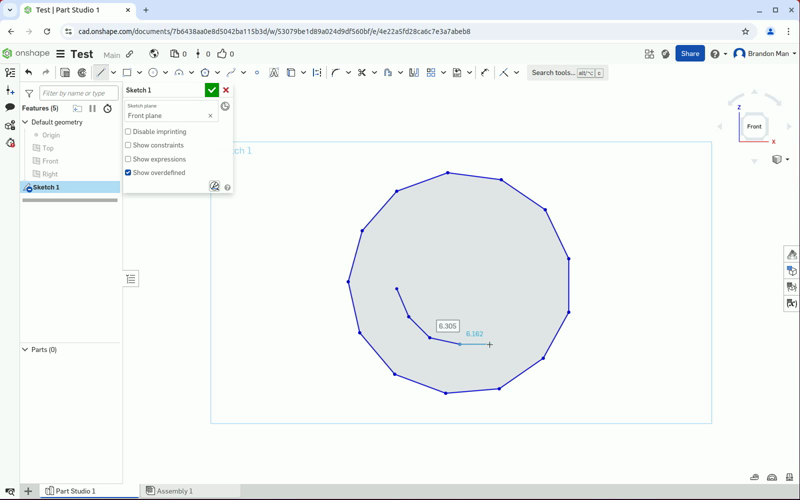
mouse_move(487, 339)
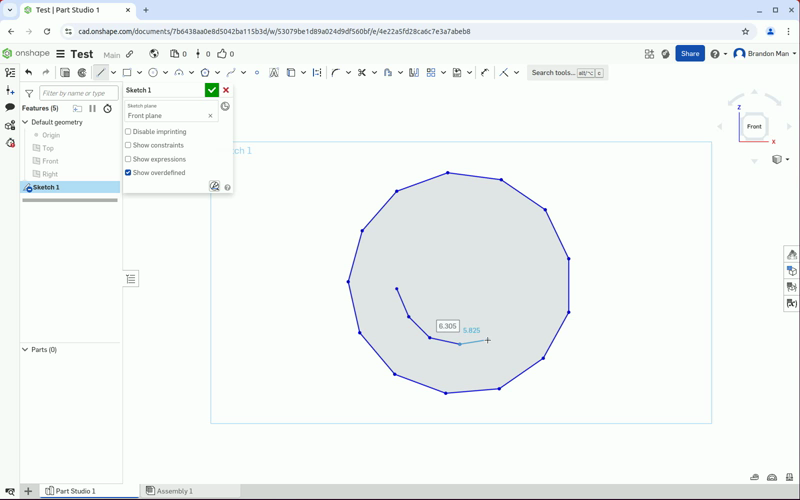
click(487, 339)
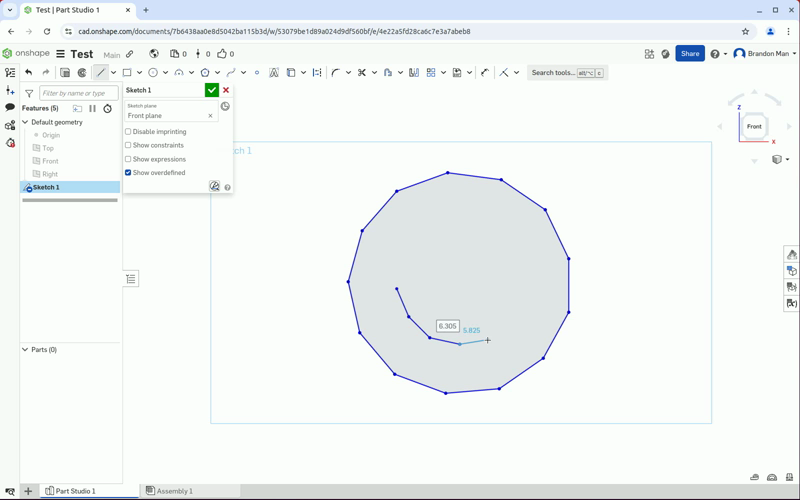
key_up(shift)
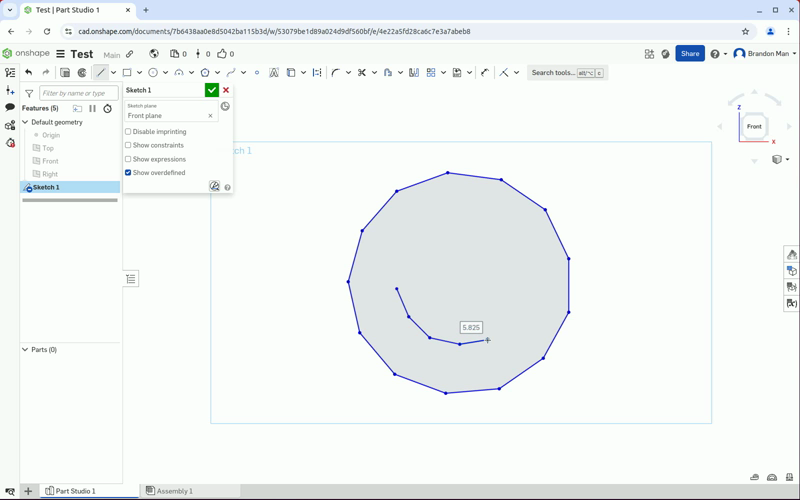
key_down(shift)
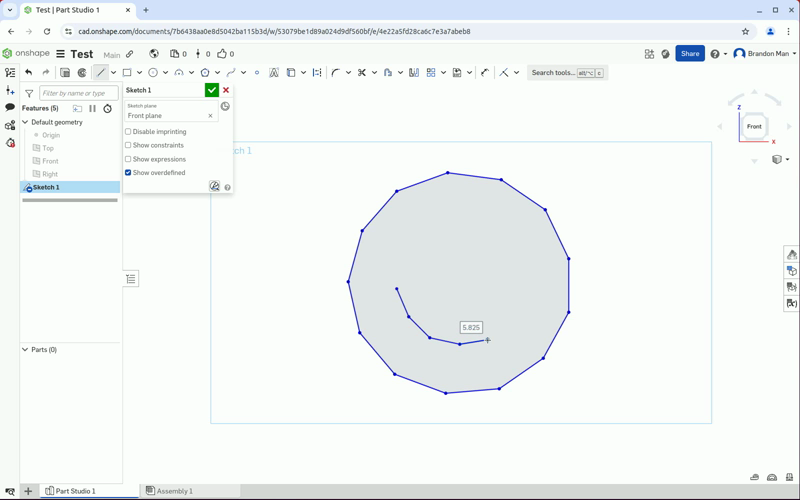
mouse_move(517, 339)
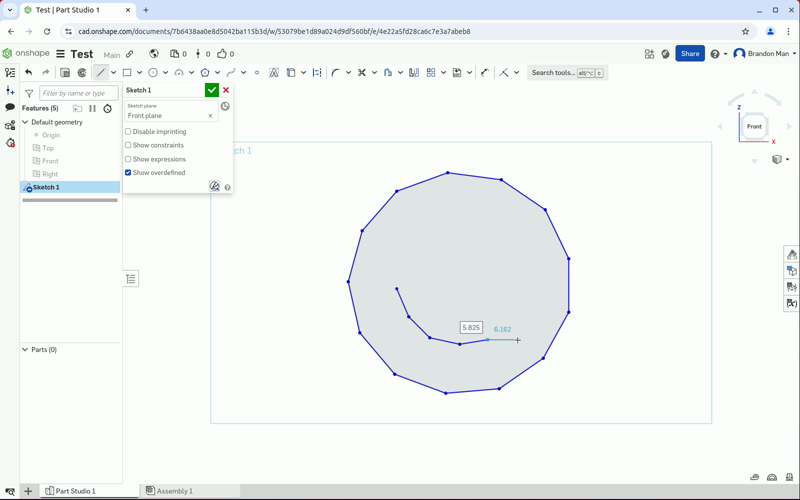
mouse_move(510, 318)
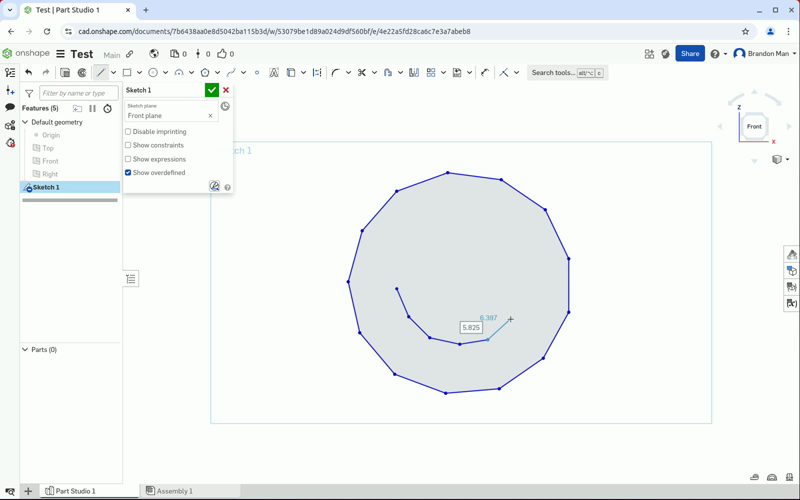
click(510, 318)
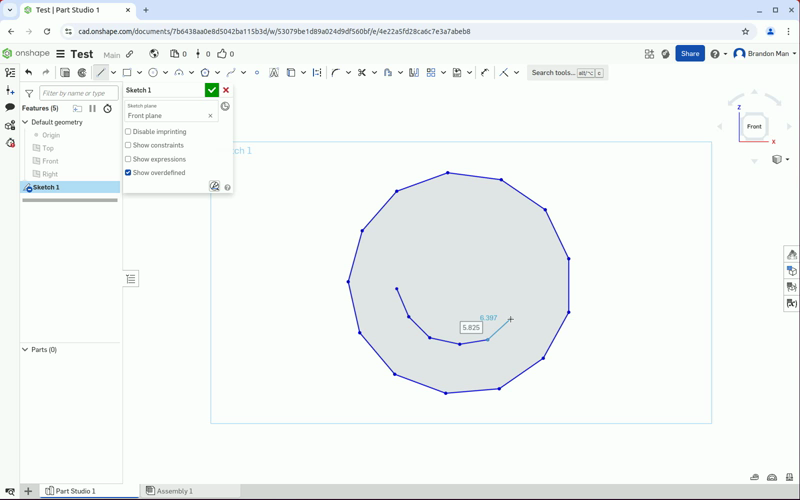
key_up(shift)
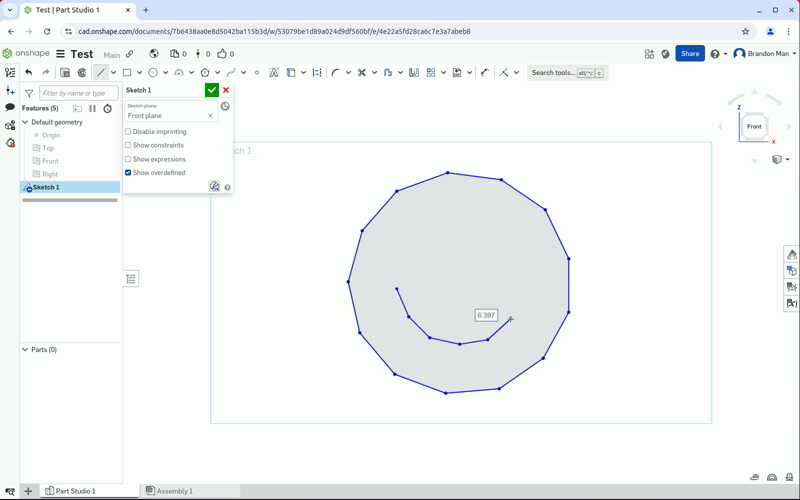
key_down(shift)
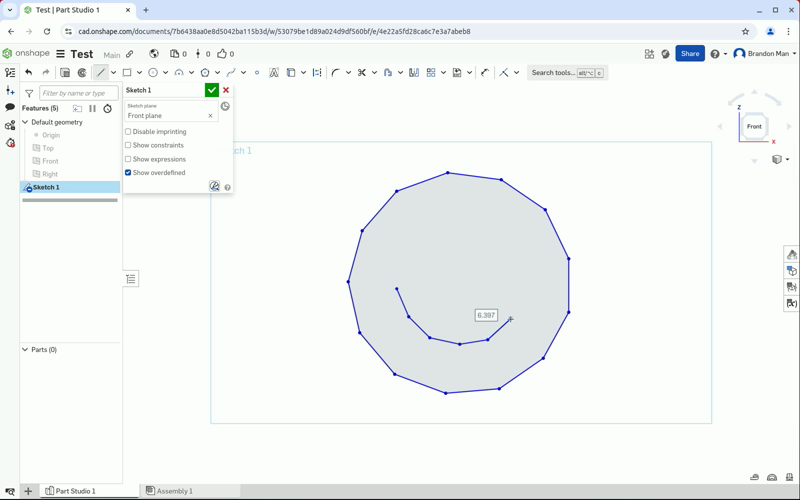
mouse_move(540, 318)
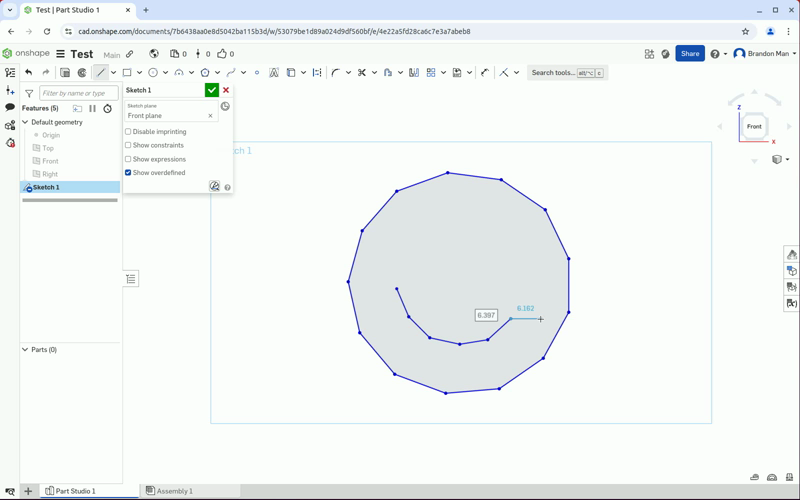
mouse_move(522, 291)
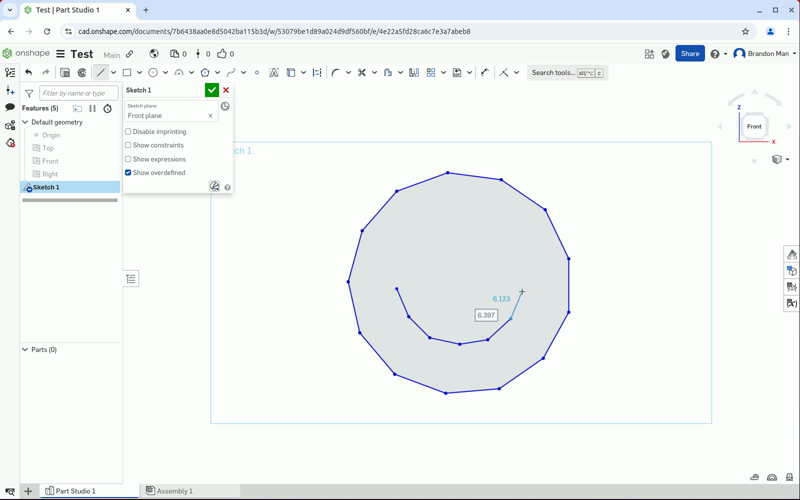
click(522, 291)
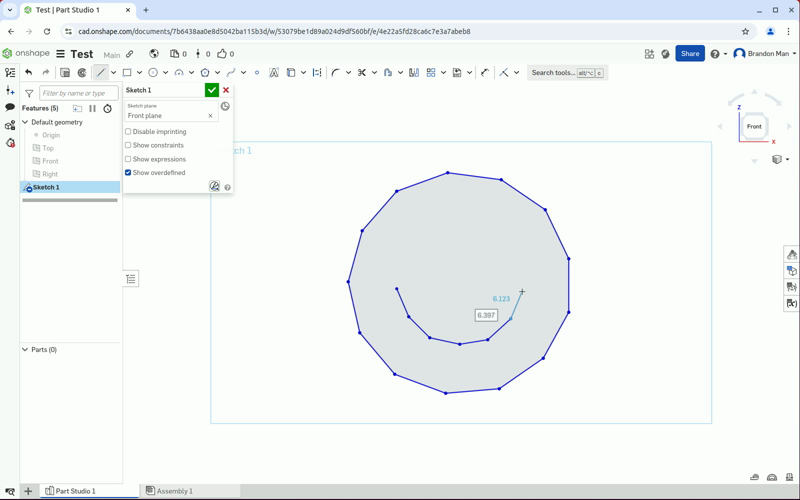
key_up(shift)
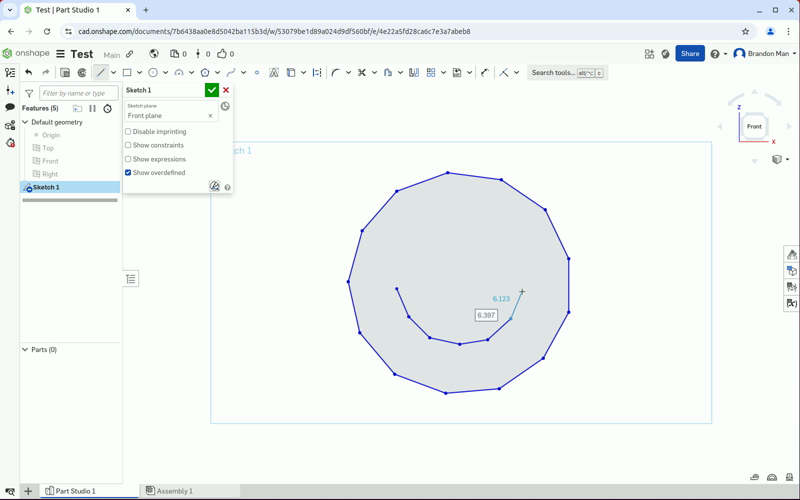
key_down(shift)
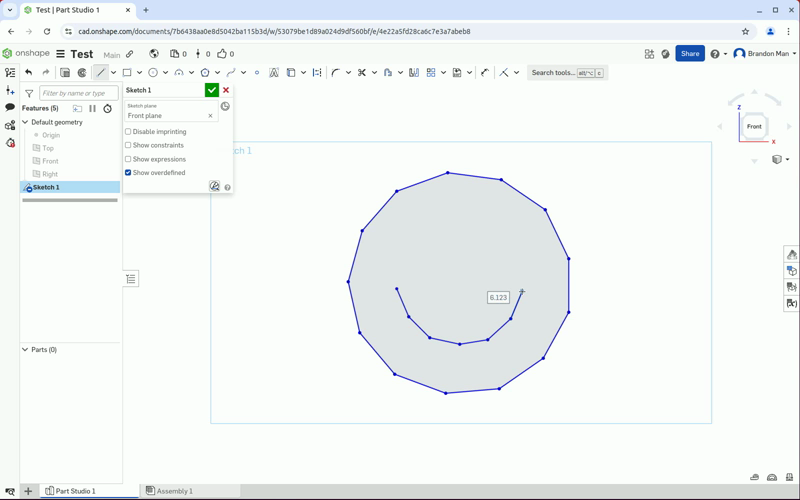
mouse_move(552, 291)
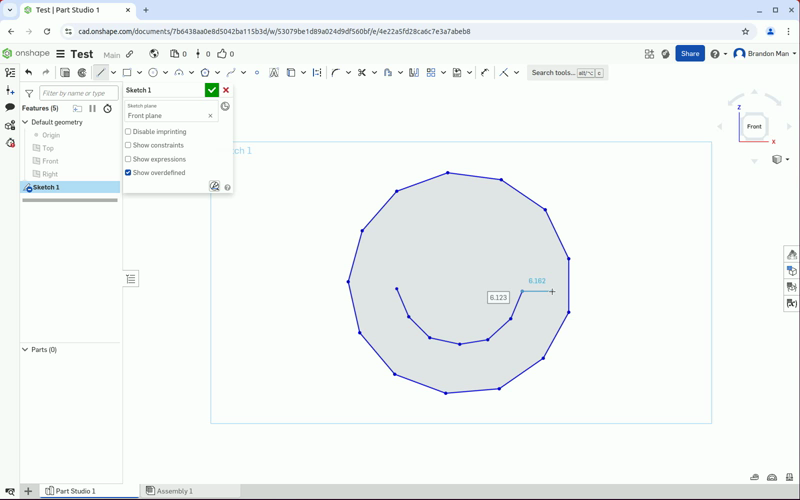
mouse_move(517, 263)
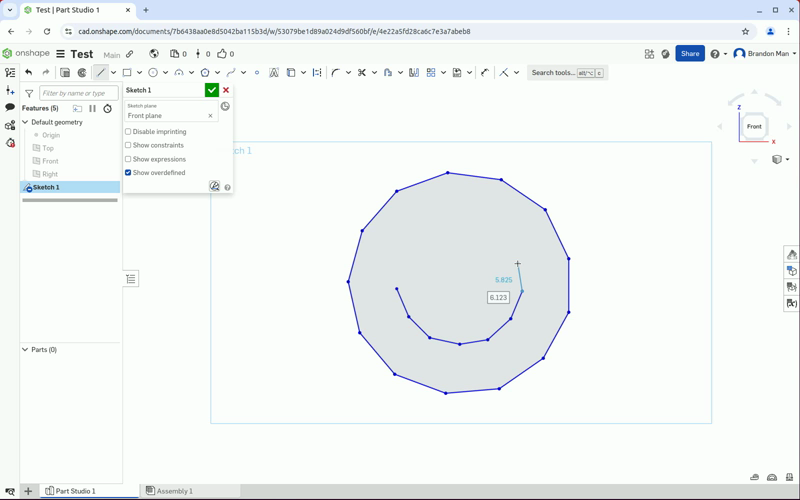
click(517, 263)
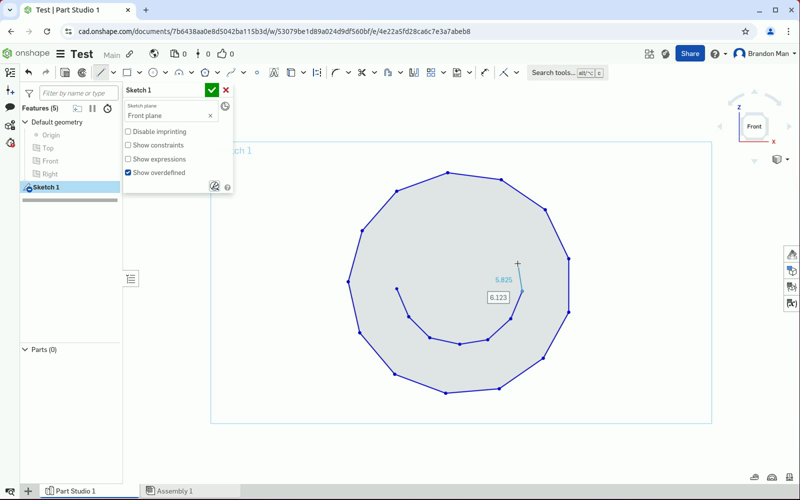
key_up(shift)
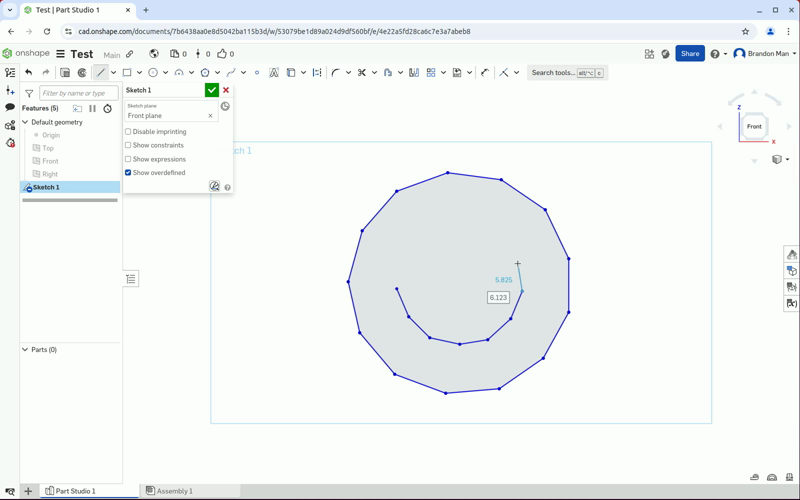
key_down(shift)
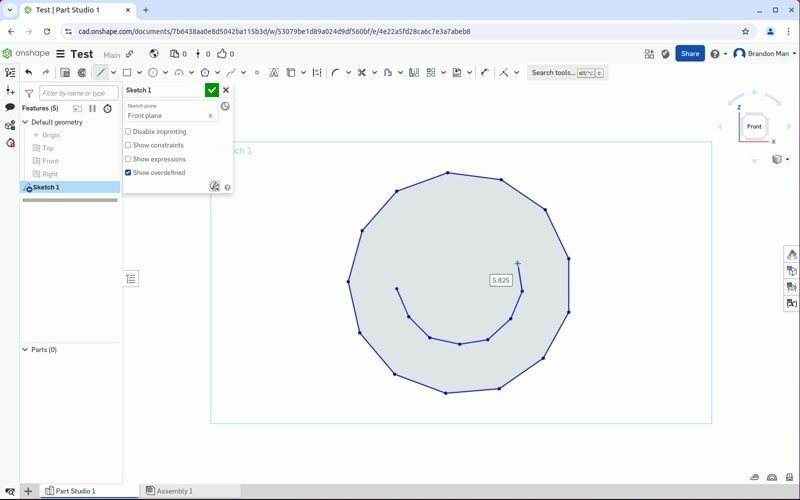
mouse_move(547, 263)
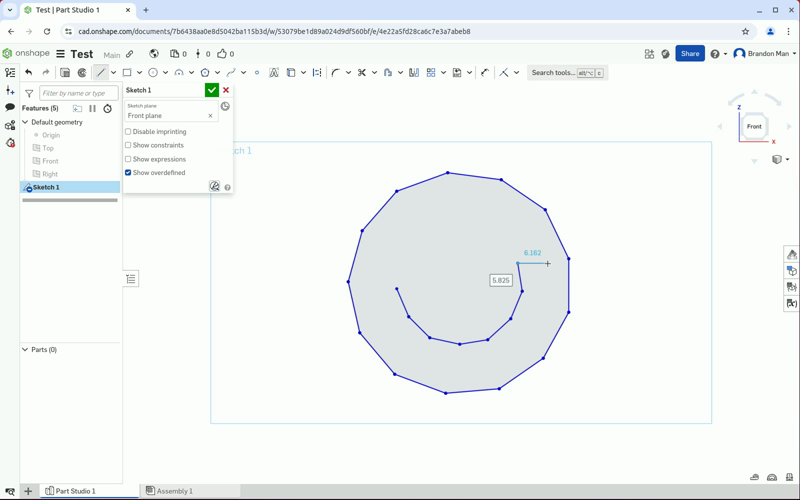
mouse_move(501, 237)
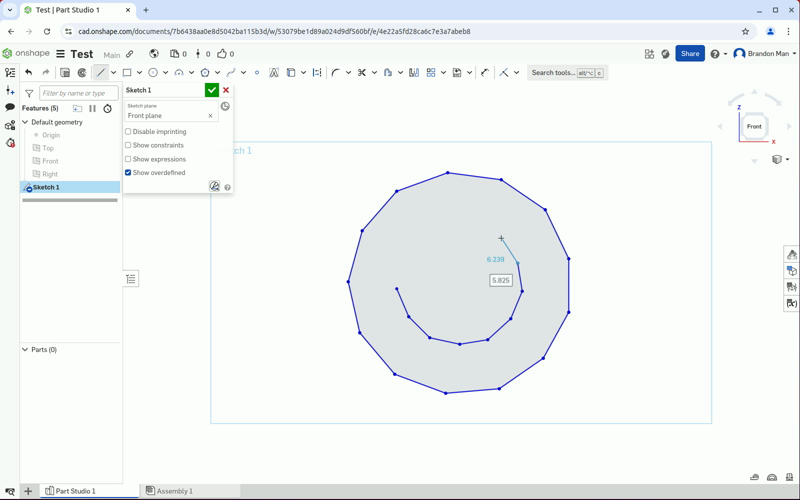
click(501, 237)
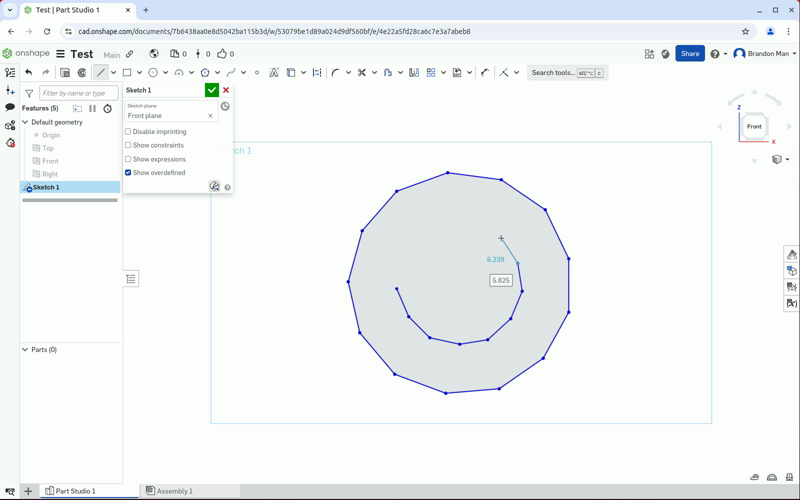
key_up(shift)
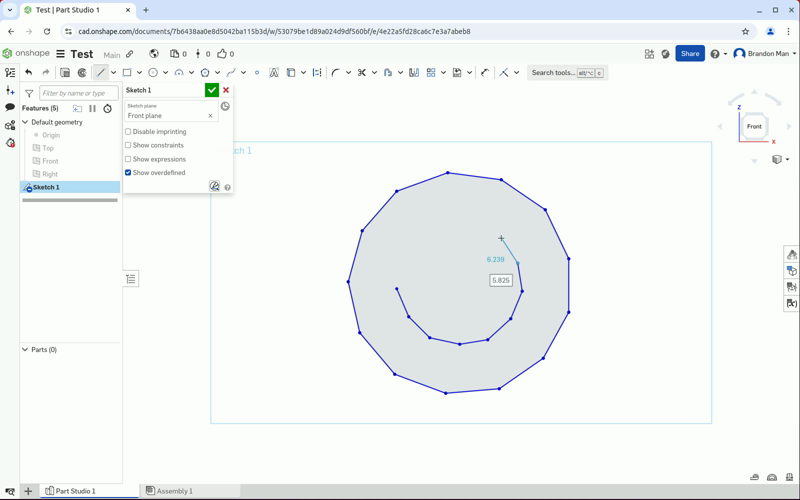
key_down(shift)
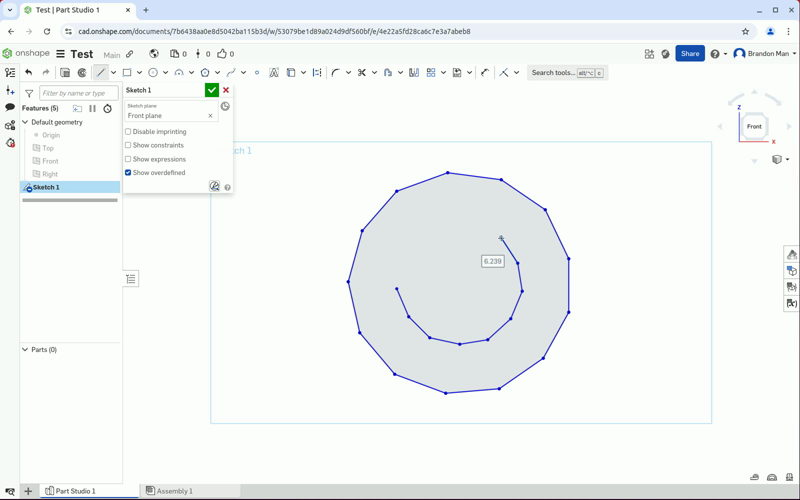
mouse_move(531, 237)
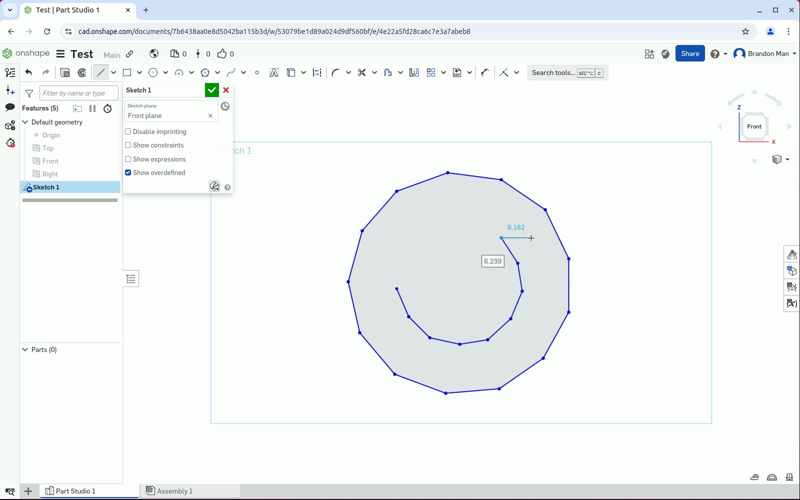
mouse_move(475, 223)
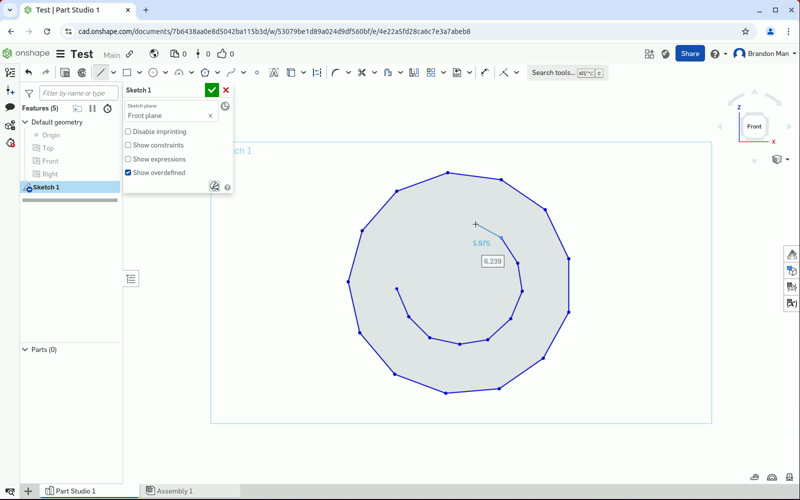
click(475, 223)
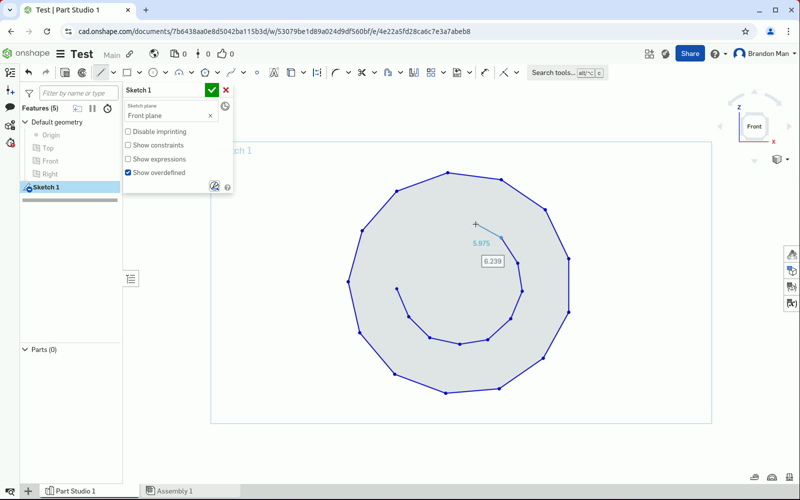
key_up(shift)
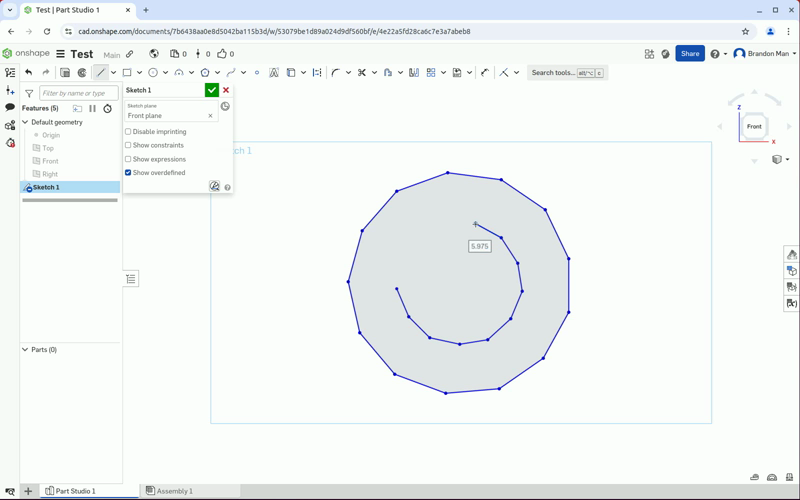
key_down(shift)
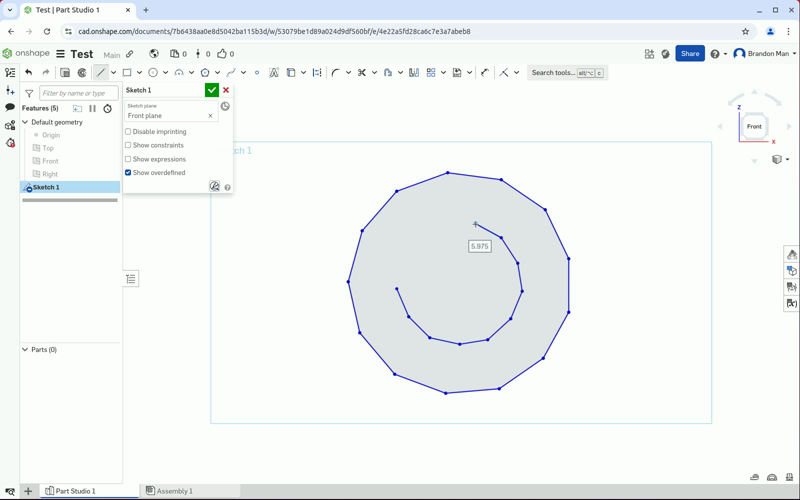
mouse_move(505, 223)
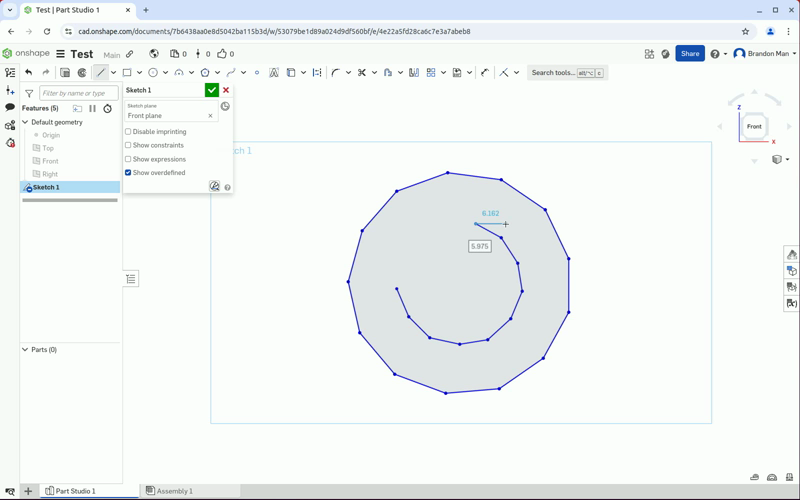
mouse_move(445, 221)
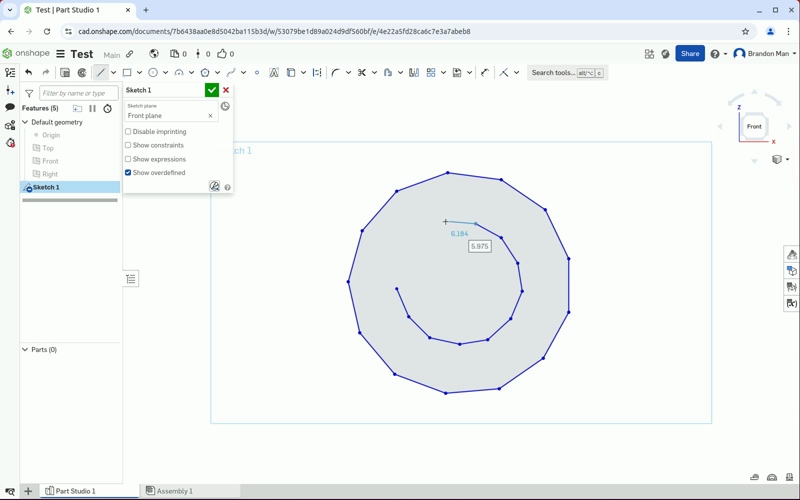
click(445, 221)
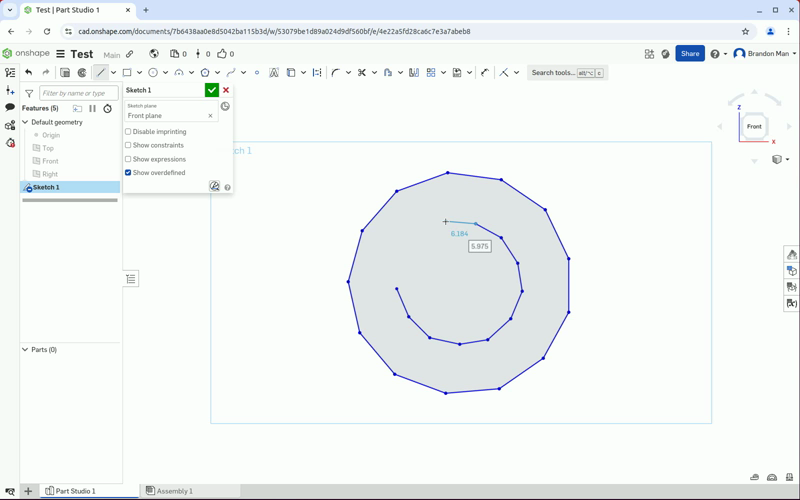
key_up(shift)
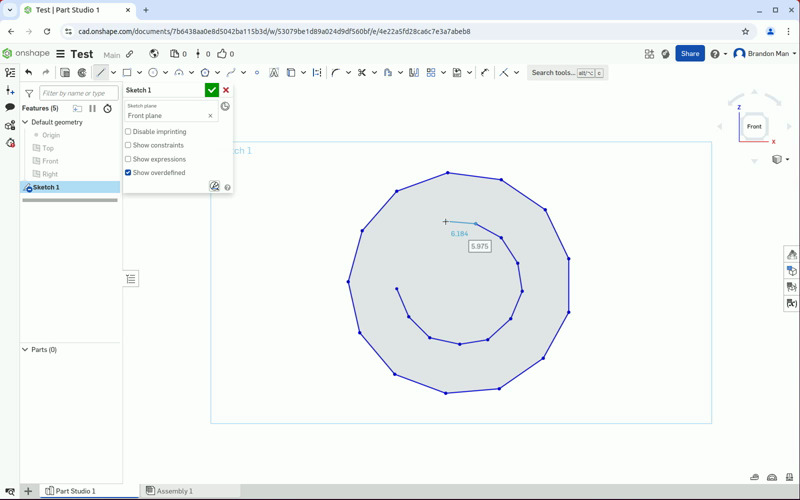
key_down(shift)
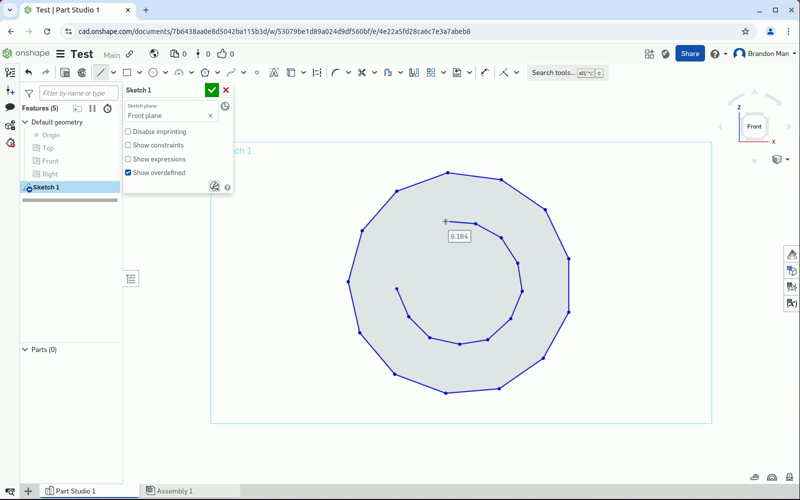
mouse_move(475, 221)
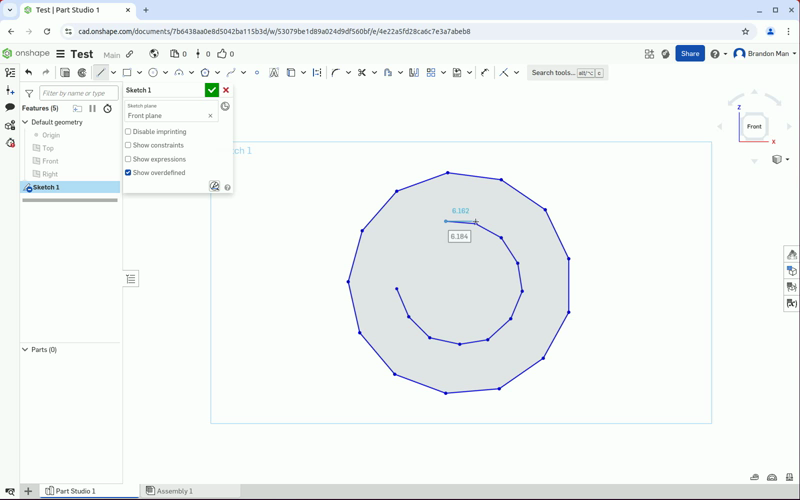
mouse_move(420, 235)
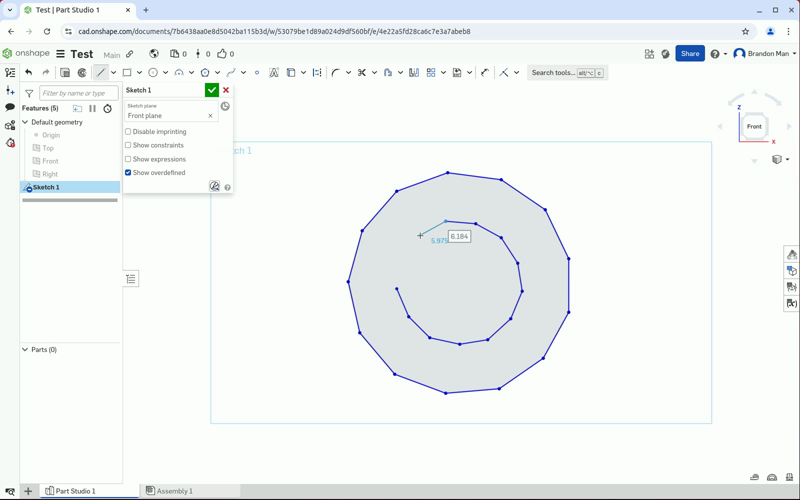
click(420, 235)
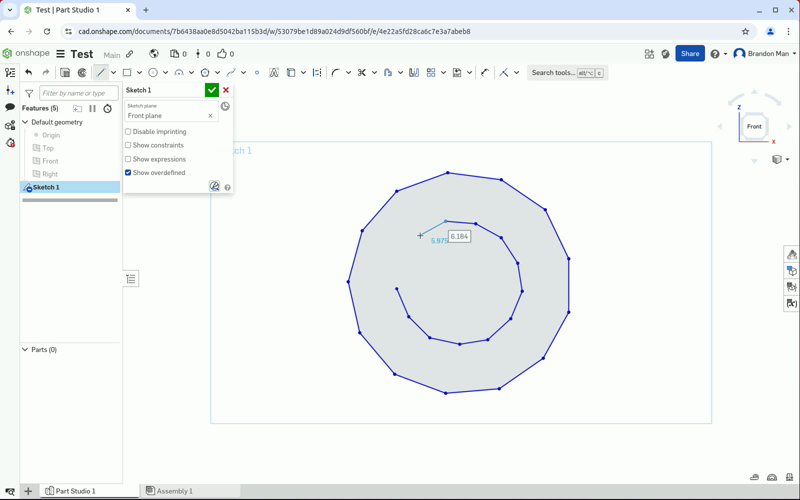
key_up(shift)
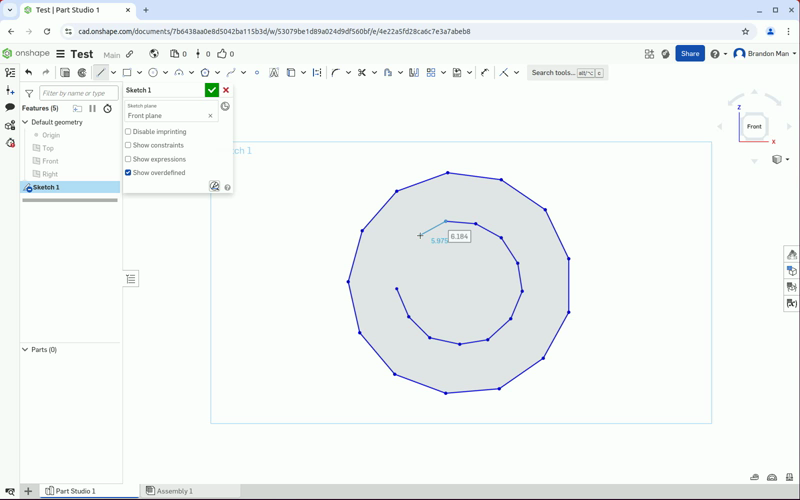
key_down(shift)
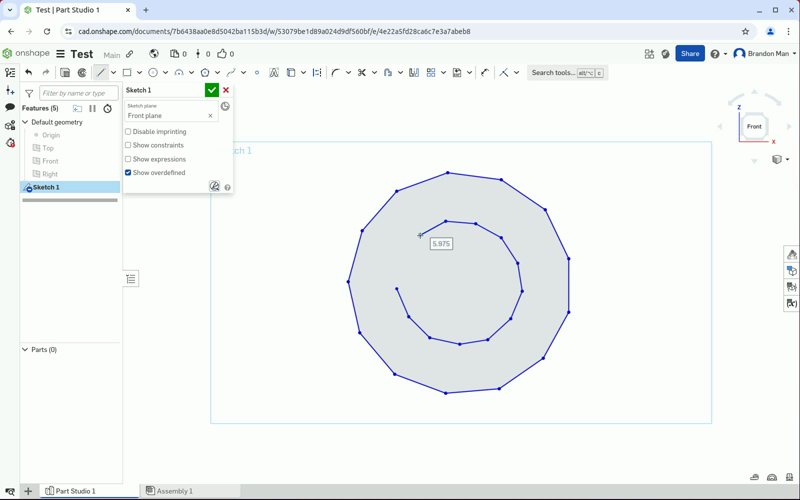
mouse_move(450, 235)
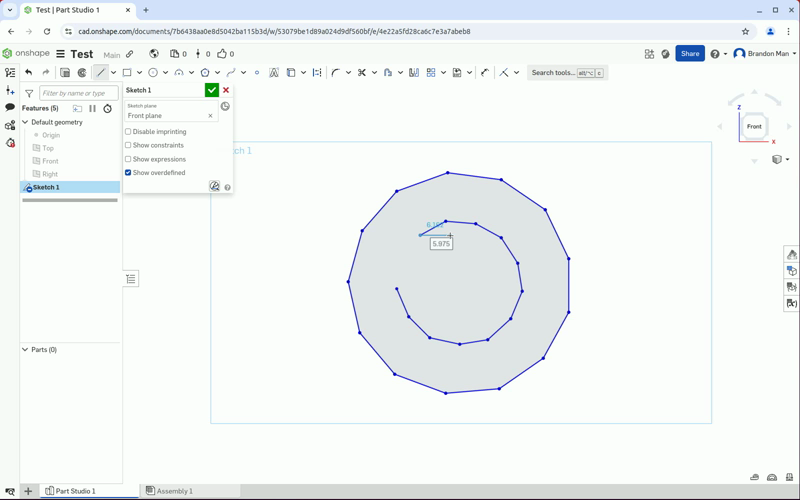
mouse_move(401, 258)
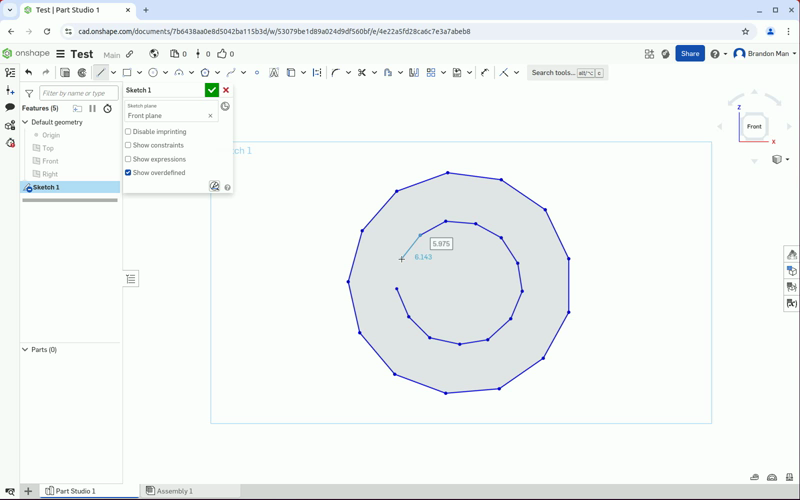
click(401, 258)
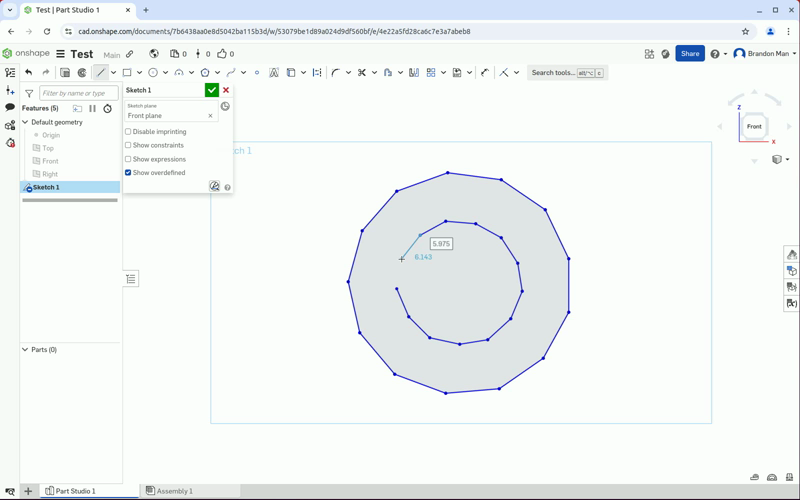
key_up(shift)
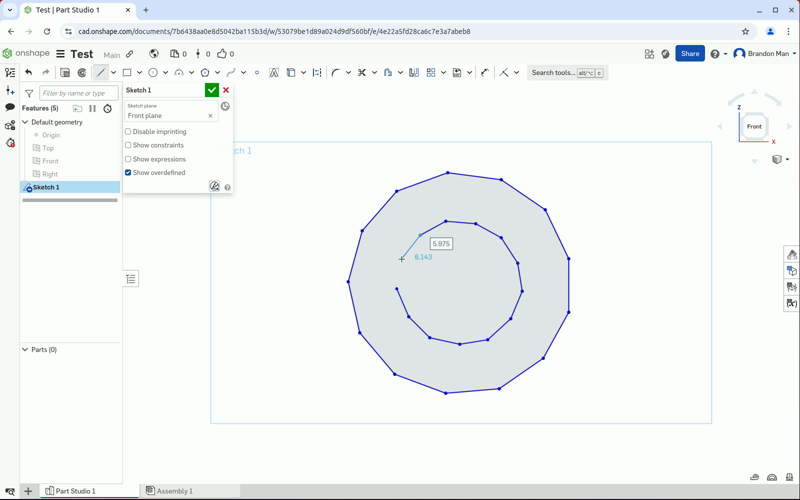
mouse_move(431, 258)
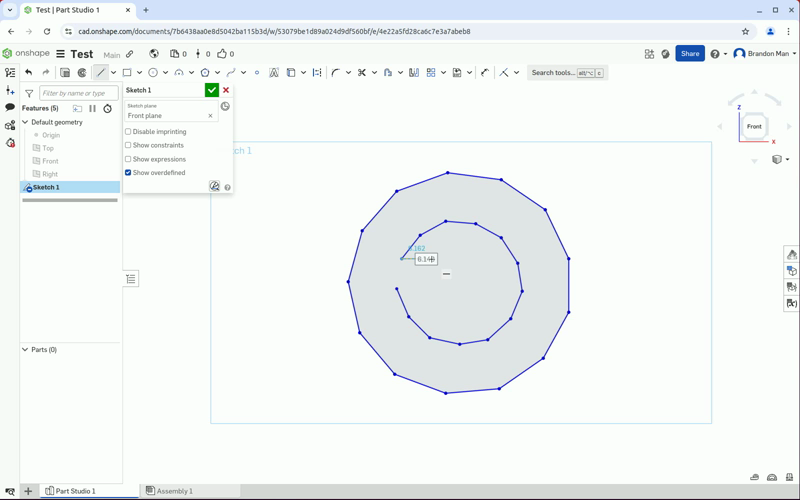
key_down(shift)
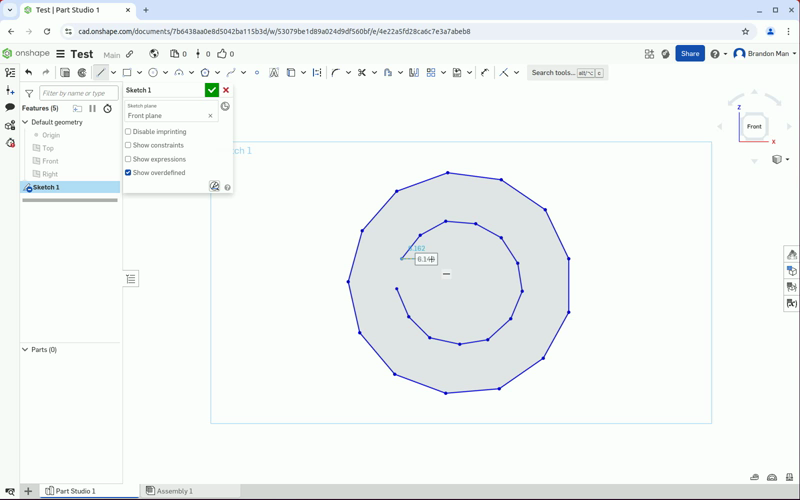
mouse_move(396, 288)
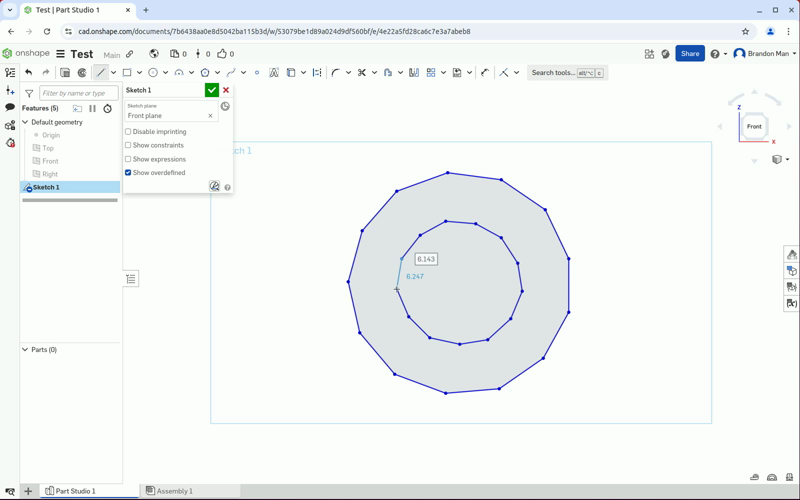
key_up(shift)
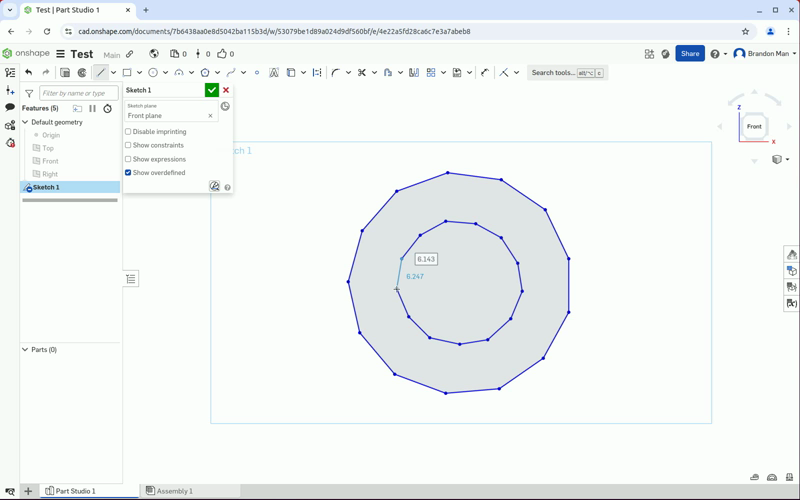
click(396, 288)
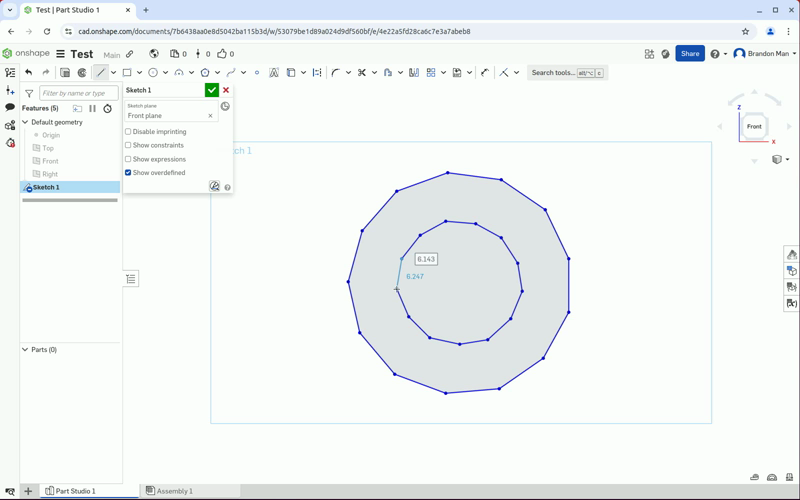
key(esc)
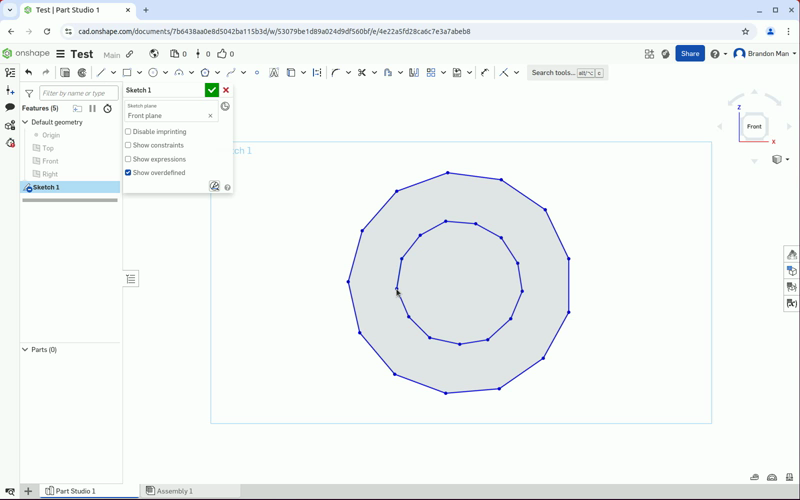
mouse_move(490, 364)
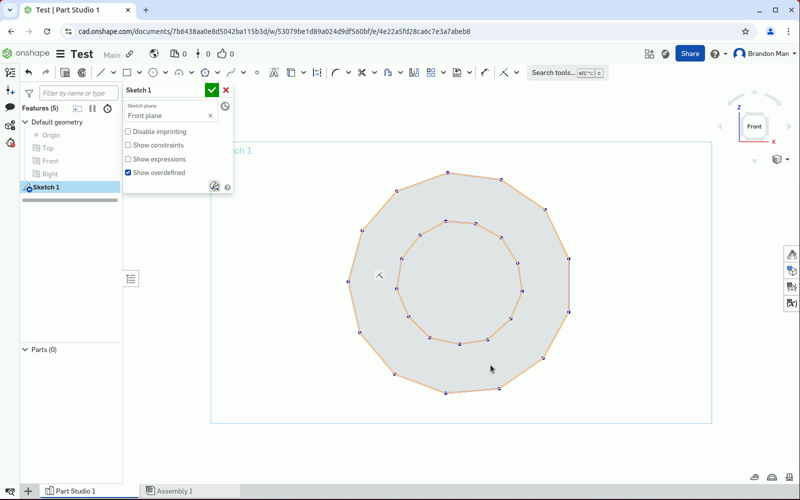
click(490, 364)
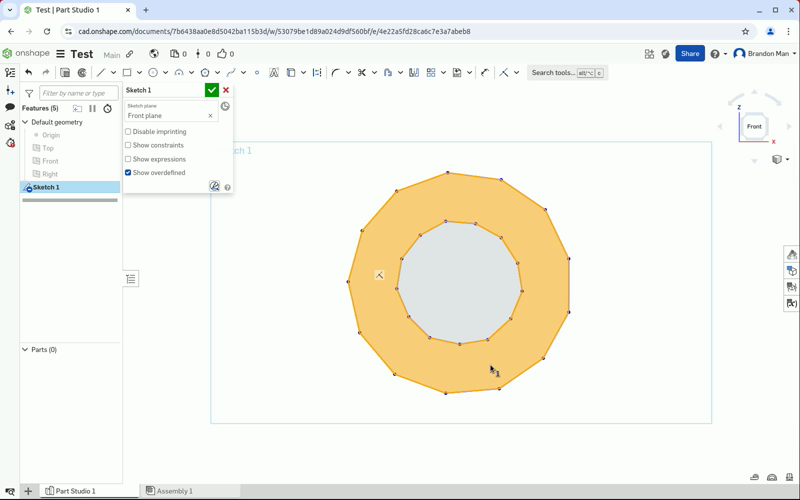
mouse_move(73, 352)
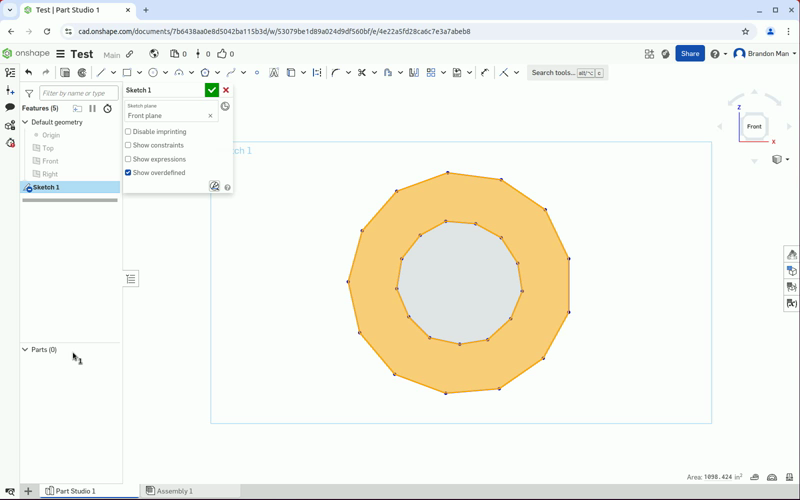
key(shift+y)
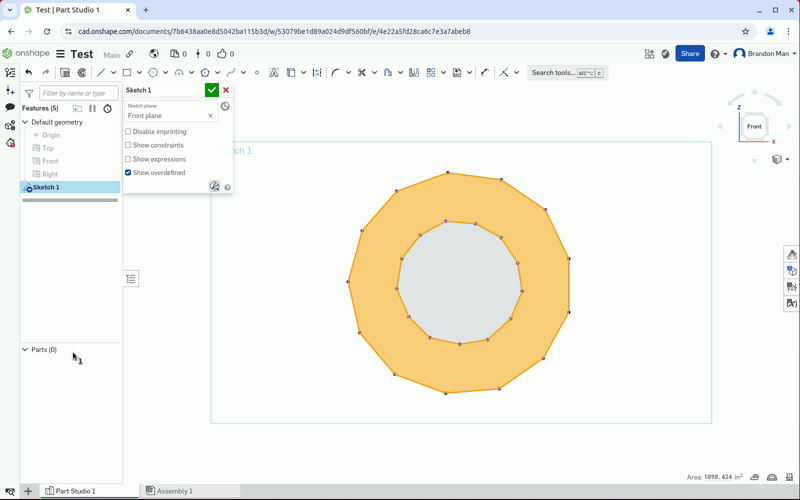
key(shift+e)
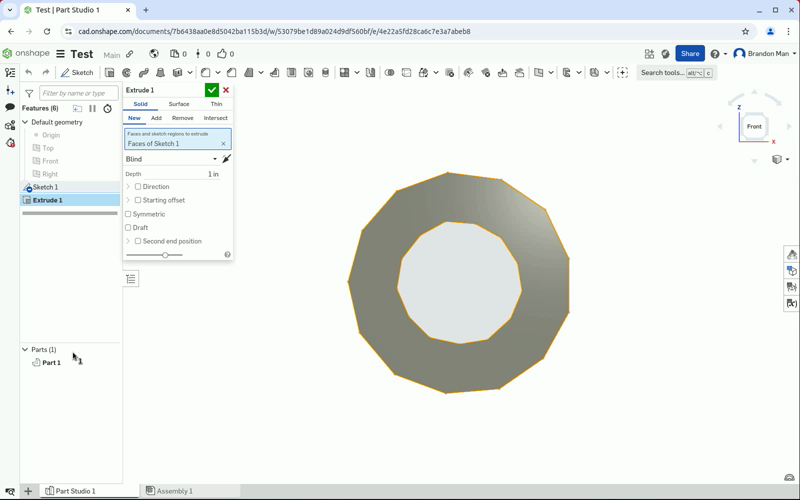
mouse_move(143, 106)
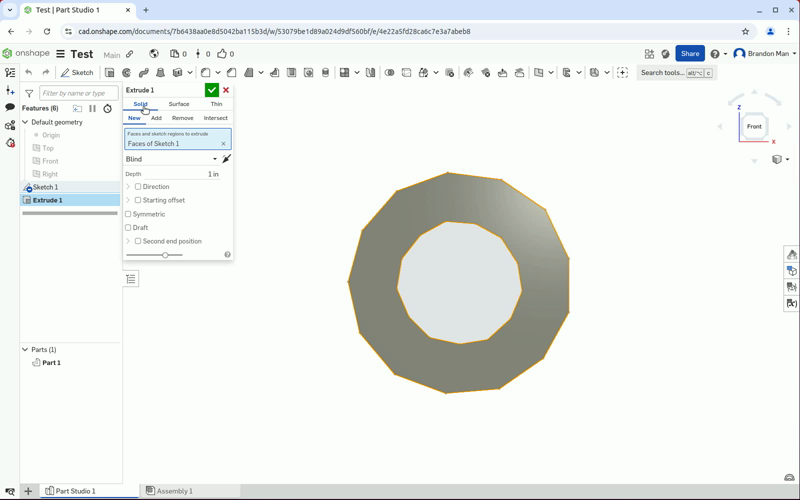
click(143, 106)
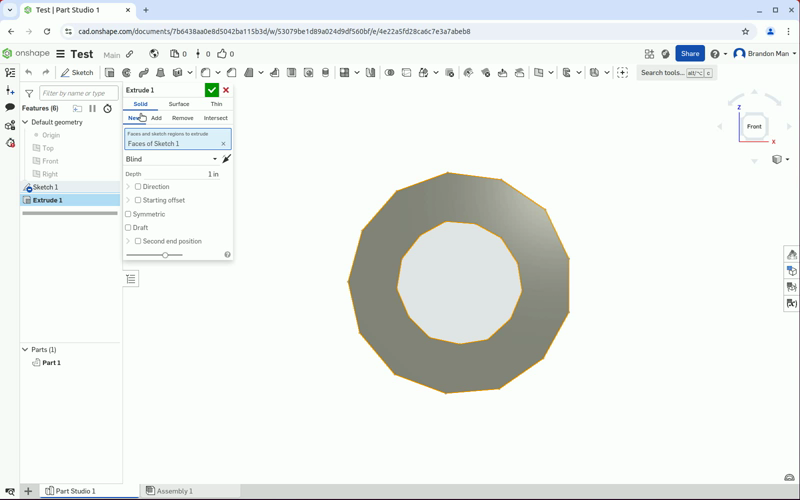
mouse_move(137, 120)
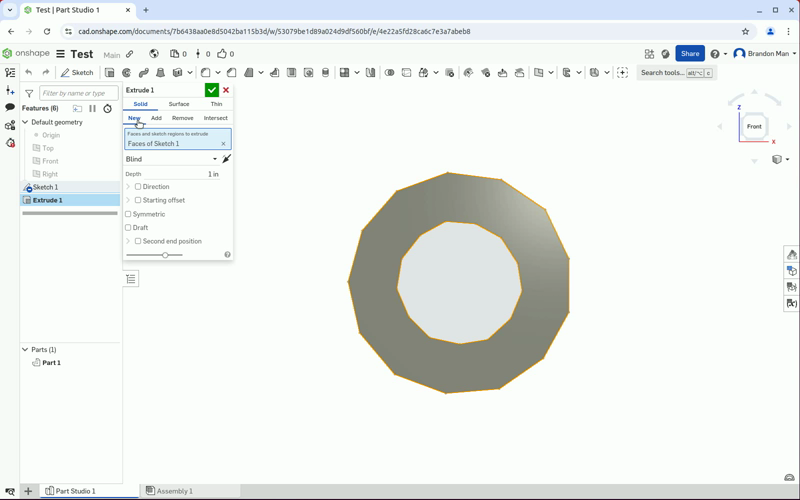
click(137, 120)
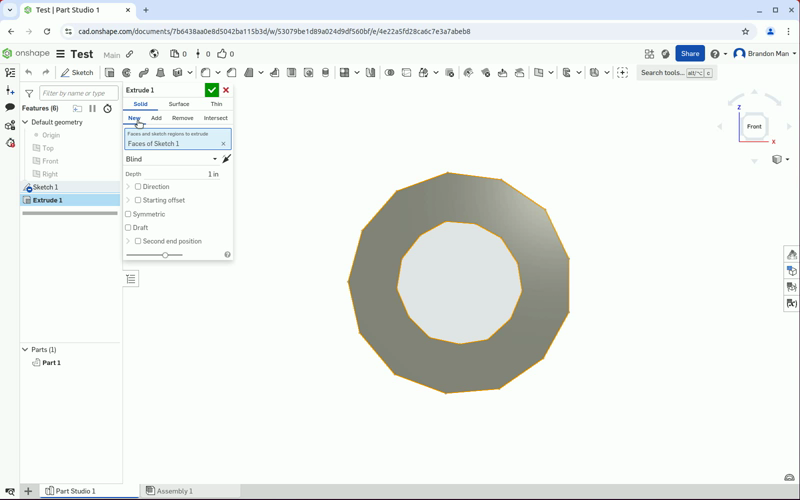
key(tab, 4)
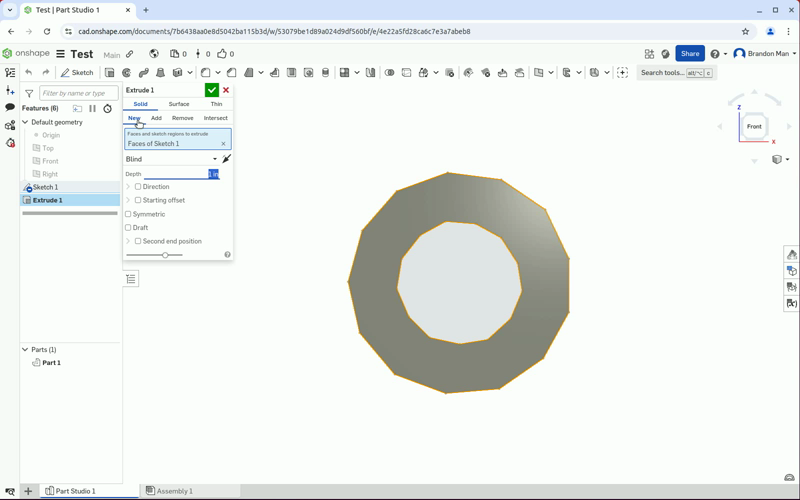
text(19.738)
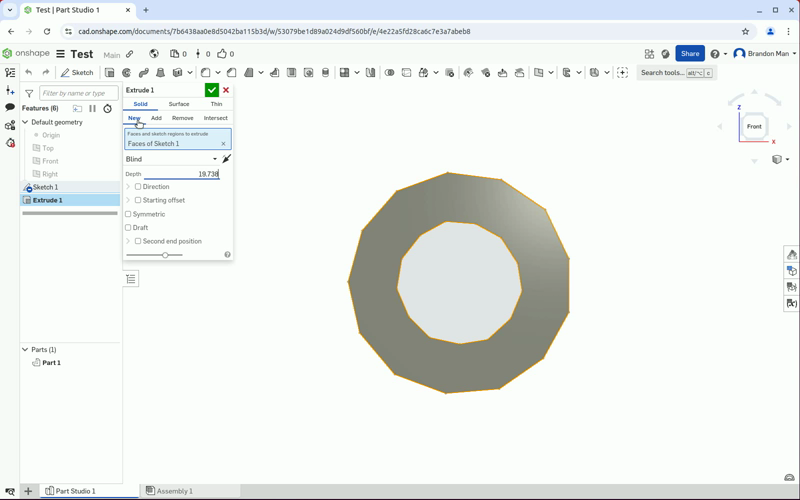
key(tab, 3)
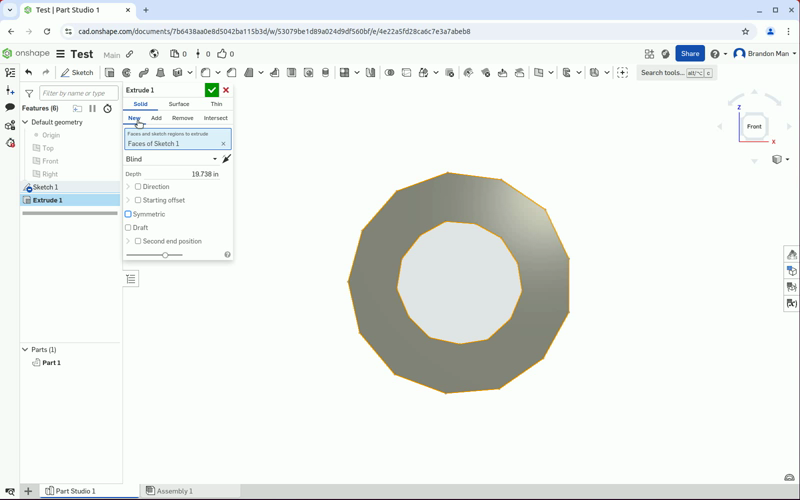
key(space)
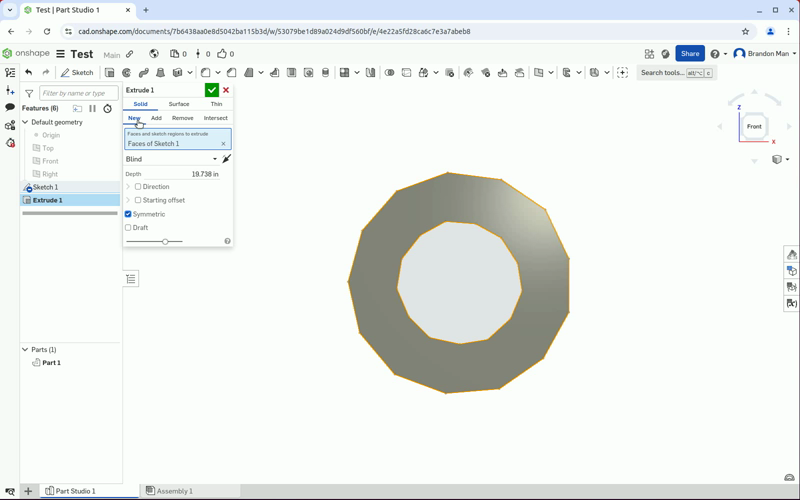
key(enter)
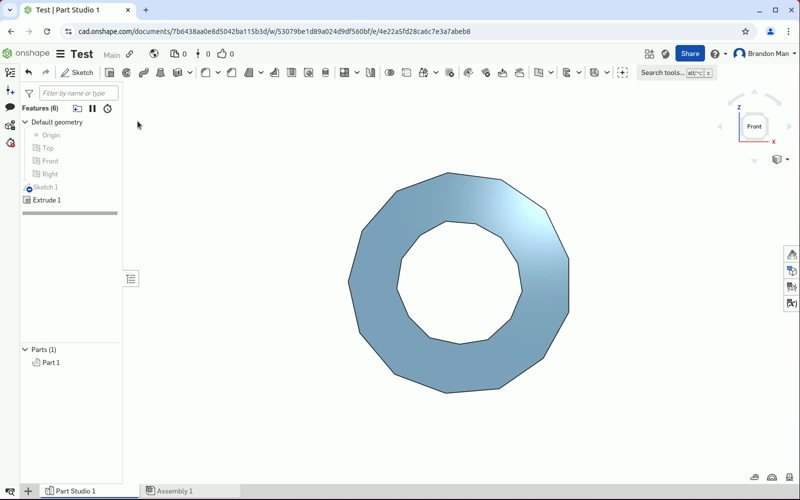
key(shift+h)
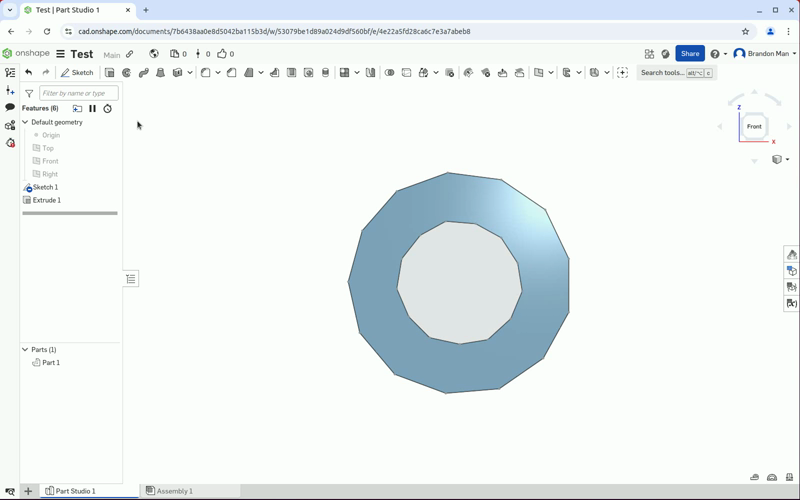
key(shift+h)
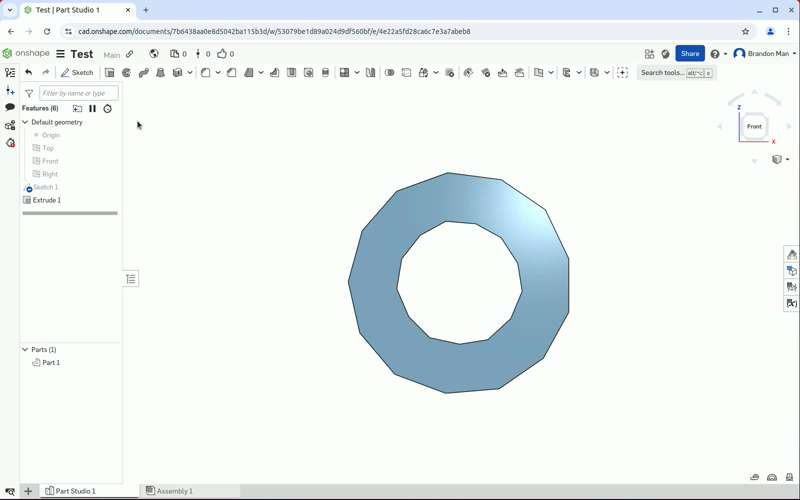
mouse_move(73, 189)
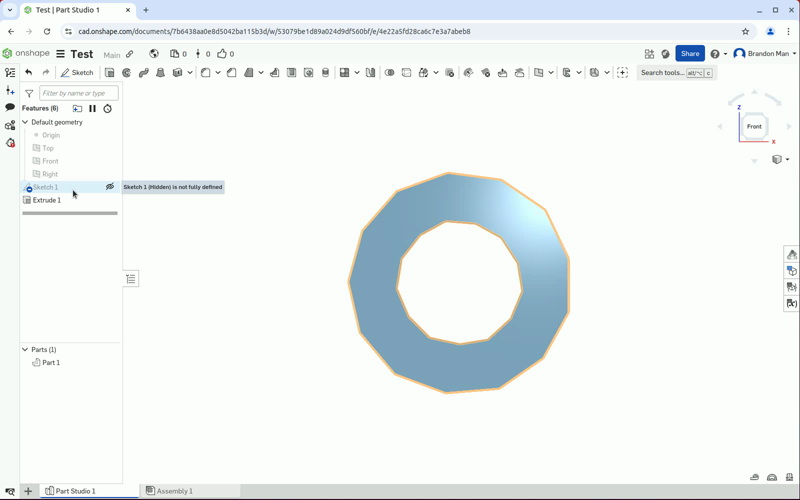
click(73, 189)
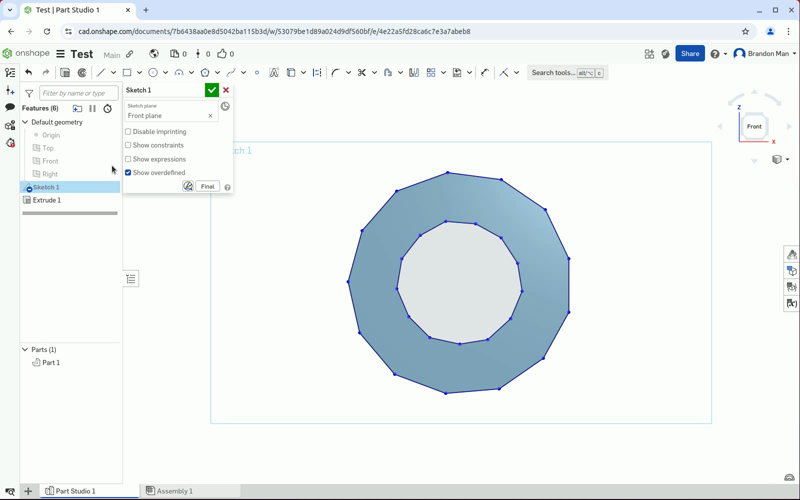
mouse_move(229, 92)
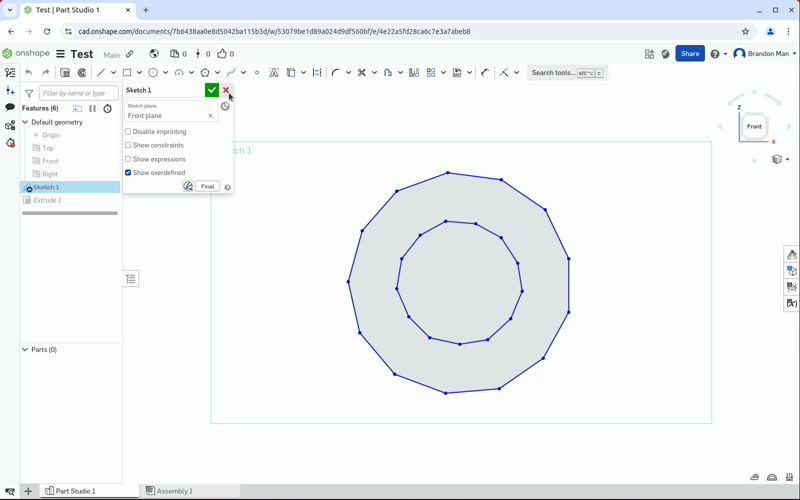
click(229, 92)
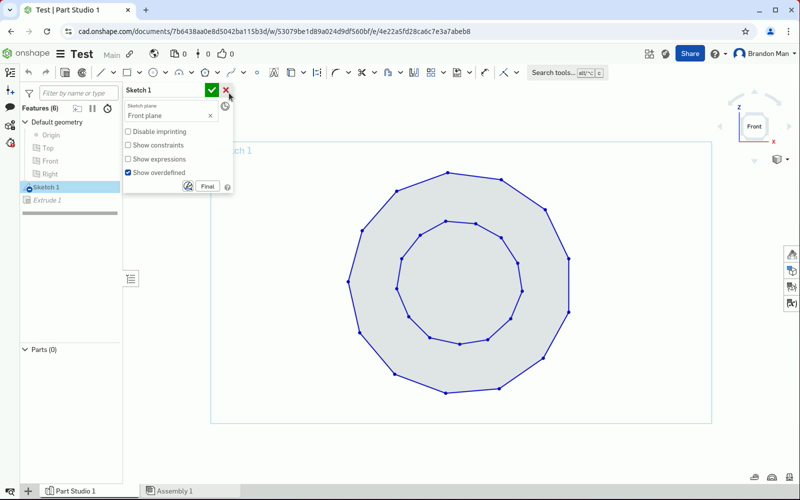
key(shift+s)
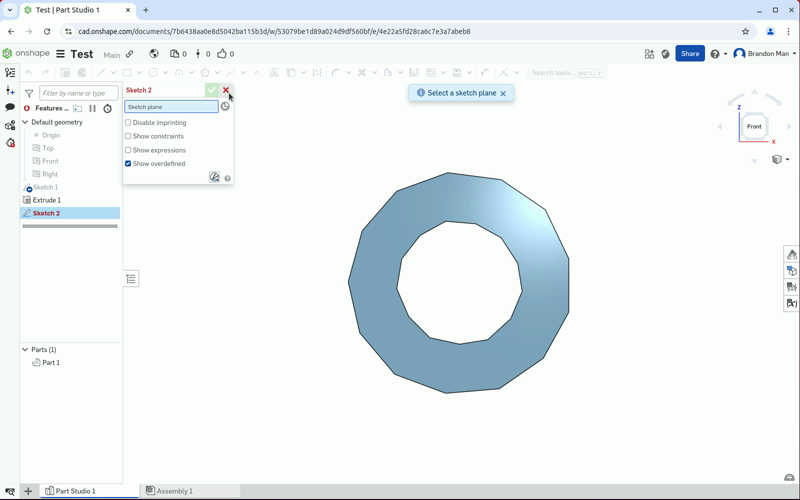
mouse_move(73, 163)
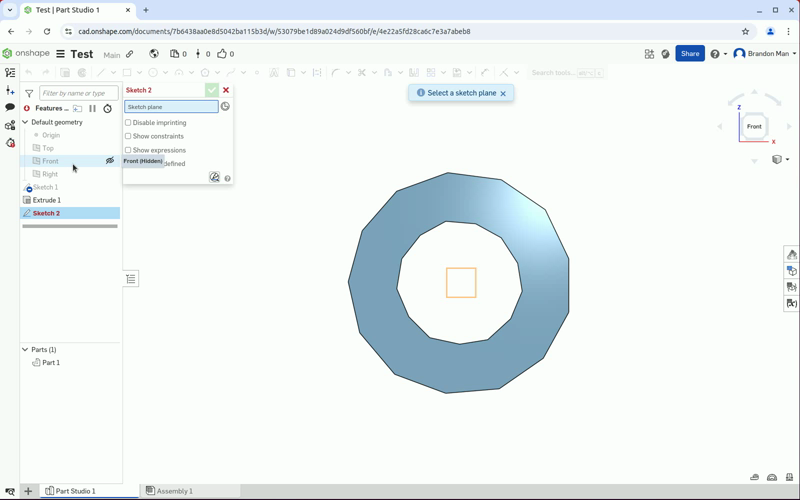
click(73, 163)
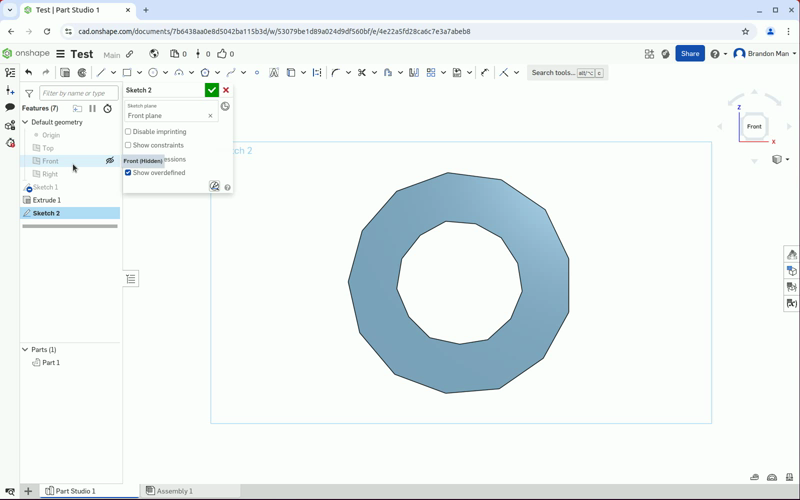
mouse_move(73, 352)
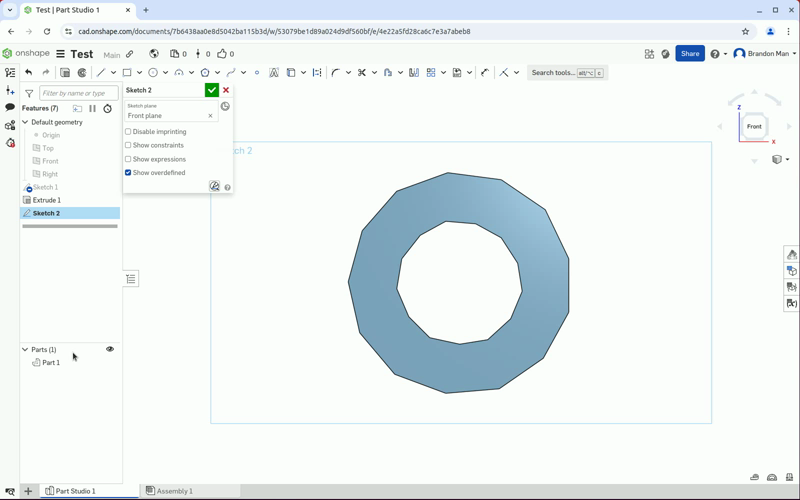
key(y)
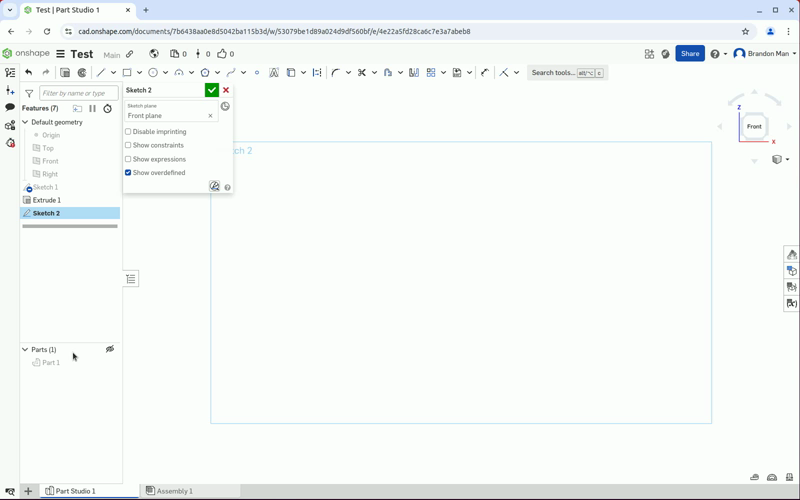
key(l)
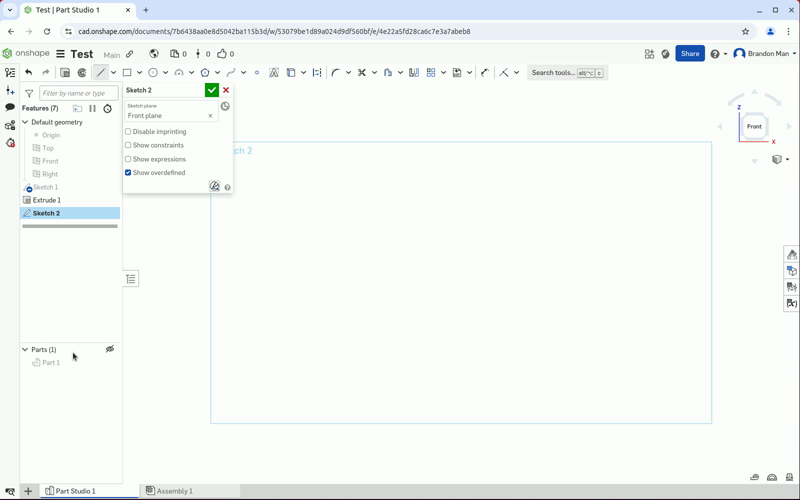
key_down(shift)
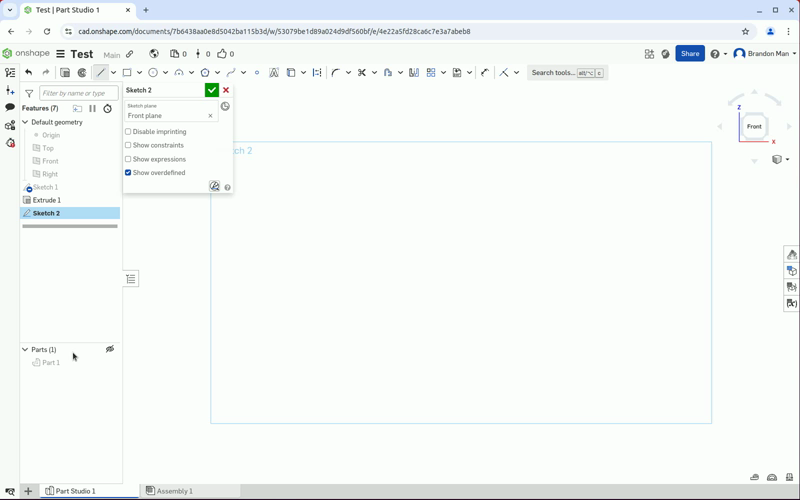
mouse_move(398, 288)
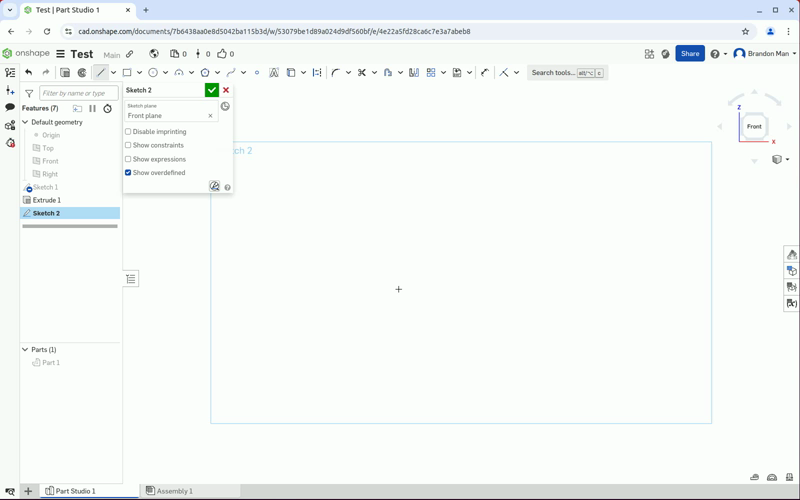
click(398, 288)
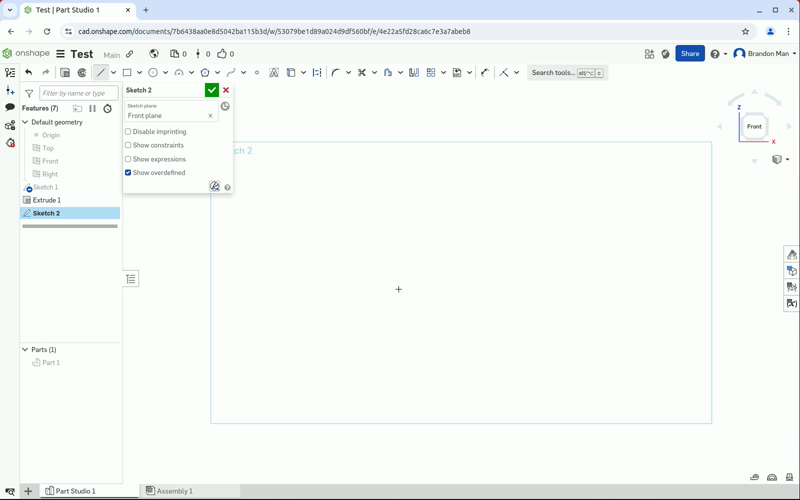
key_up(shift)
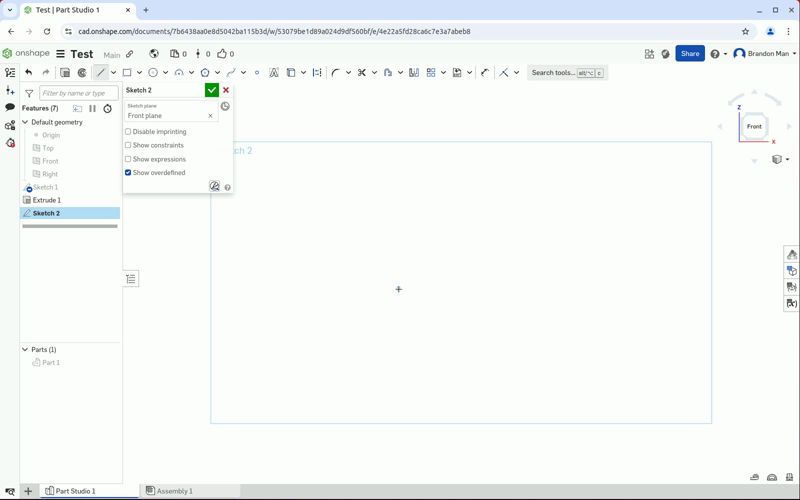
key_down(shift)
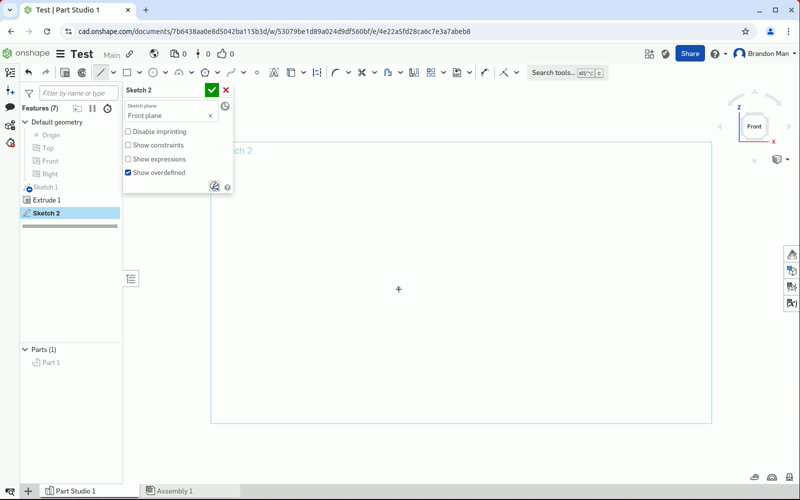
mouse_move(428, 288)
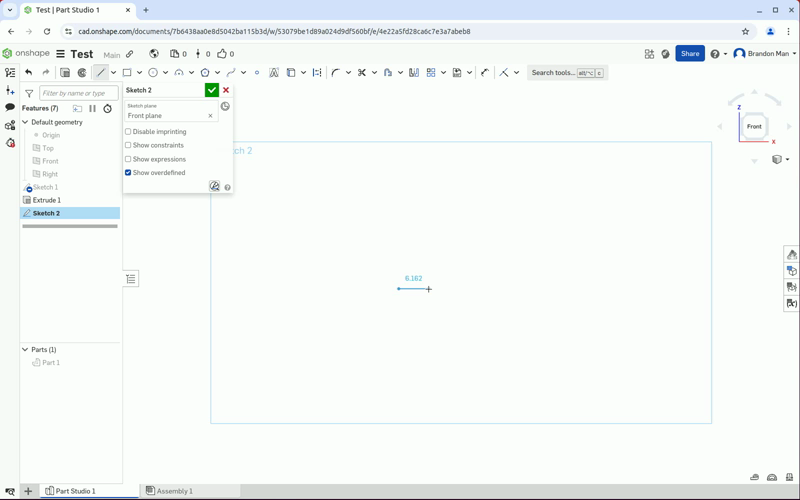
mouse_move(409, 317)
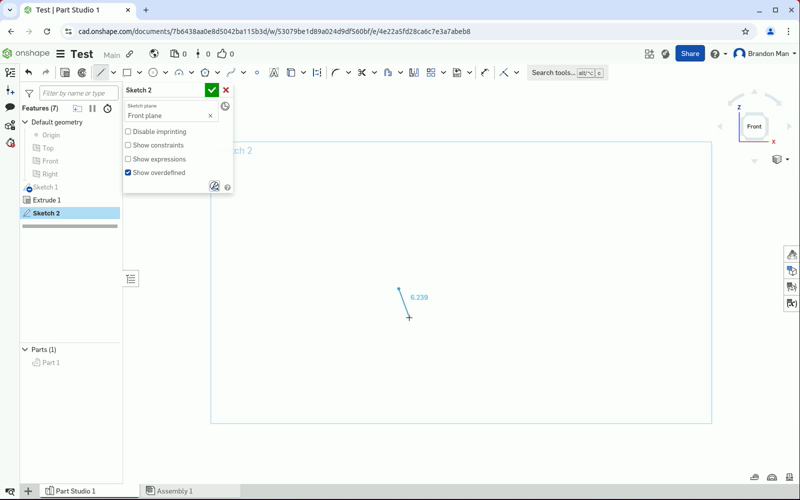
click(409, 317)
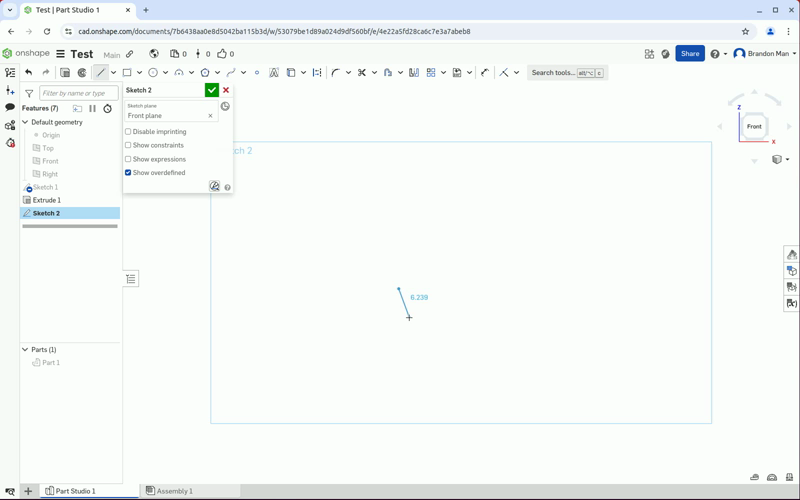
key_up(shift)
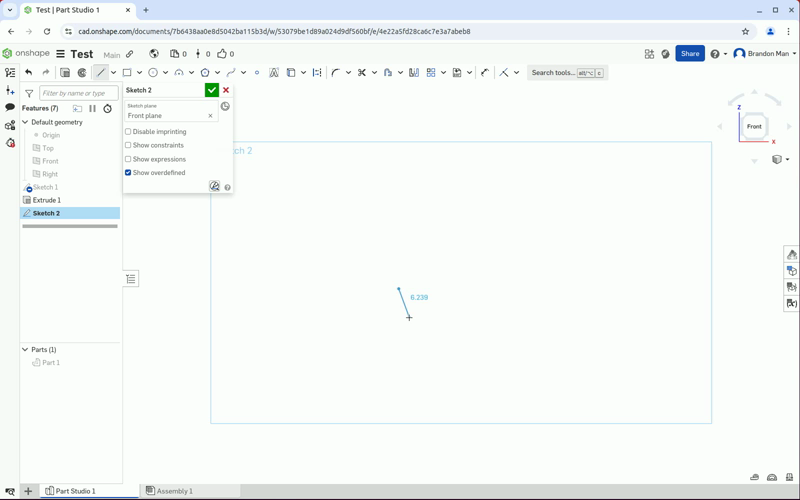
key_down(shift)
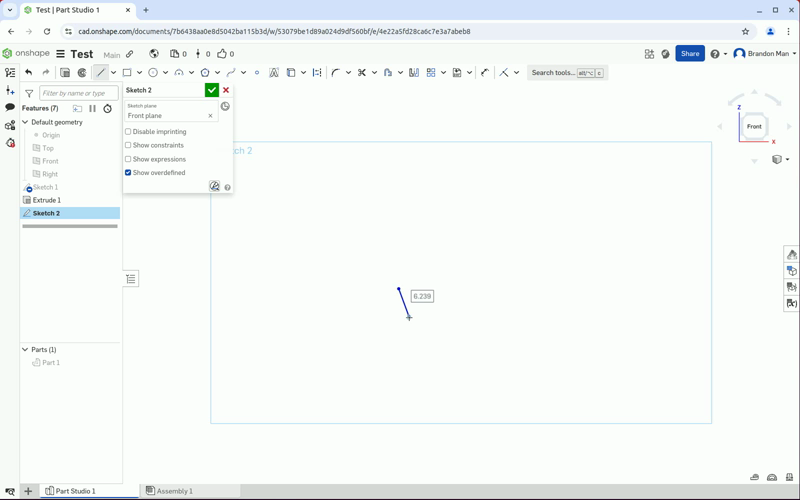
mouse_move(439, 317)
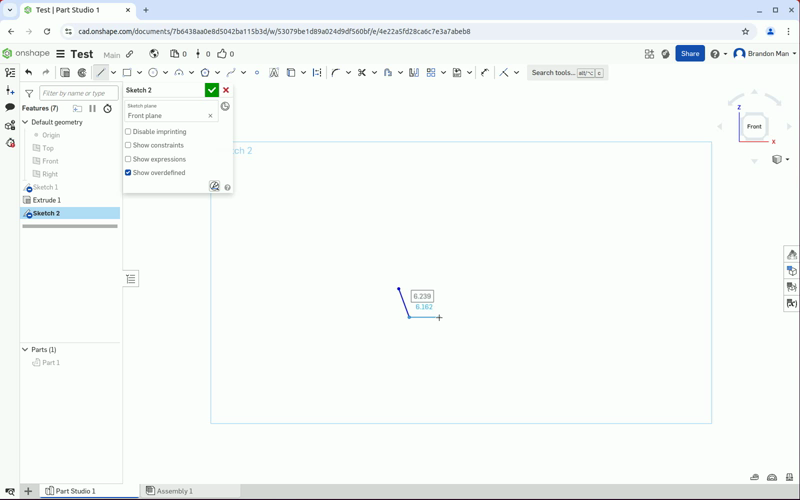
mouse_move(431, 337)
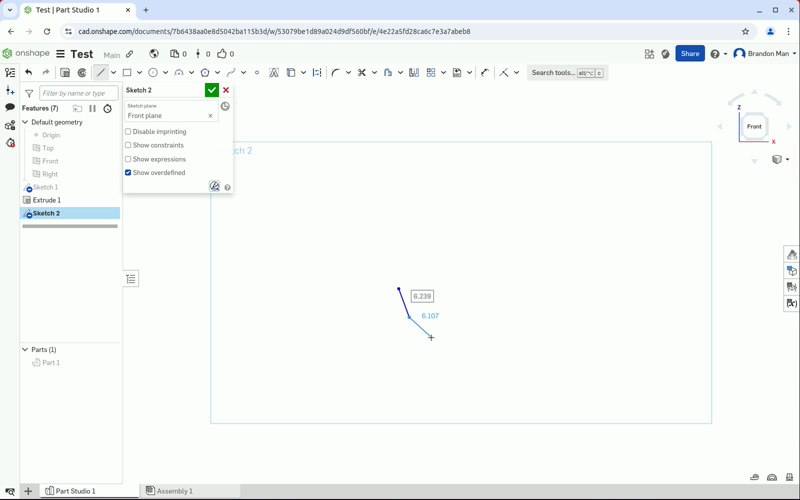
click(431, 337)
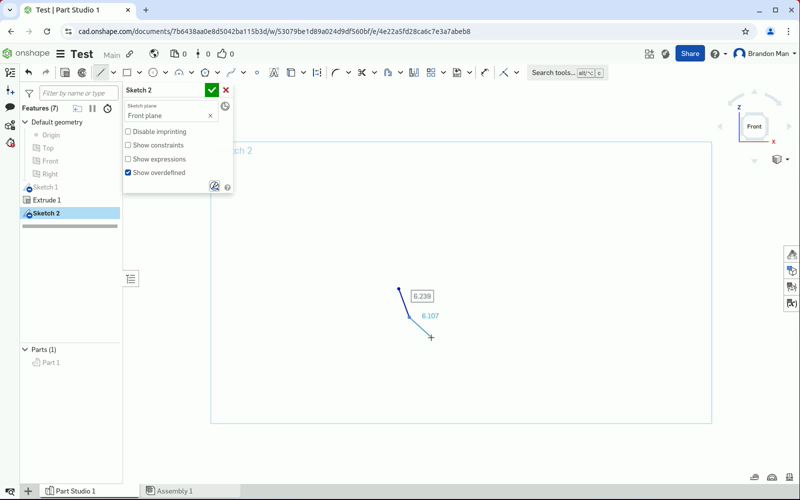
key_up(shift)
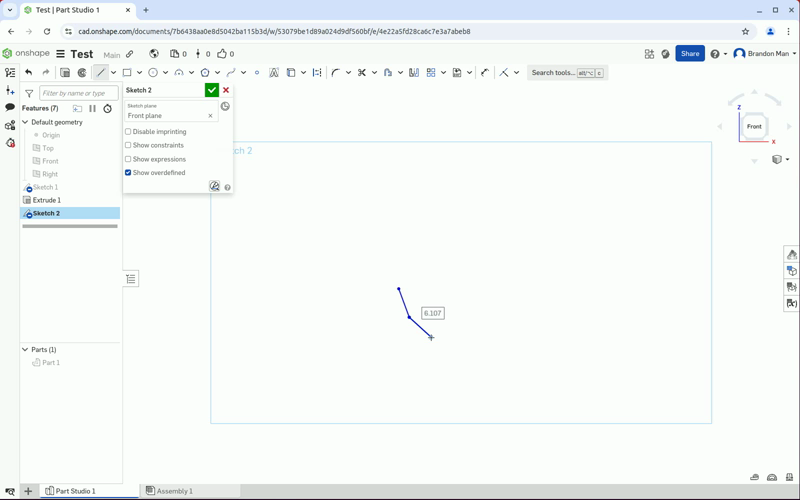
key_down(shift)
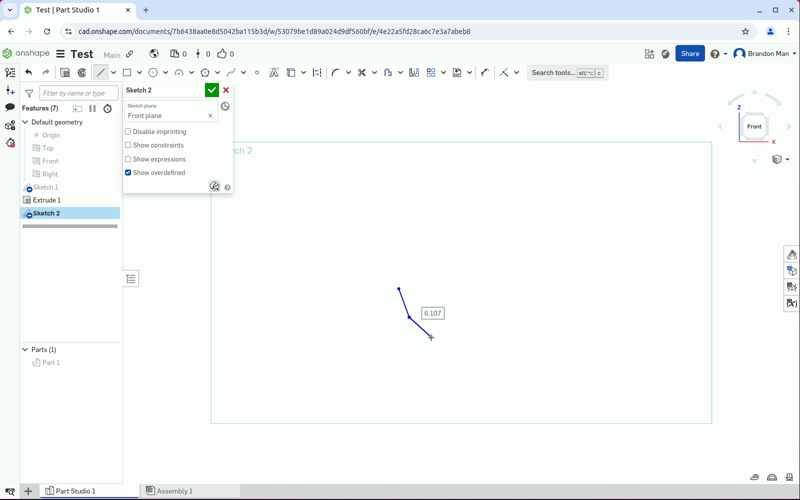
mouse_move(461, 337)
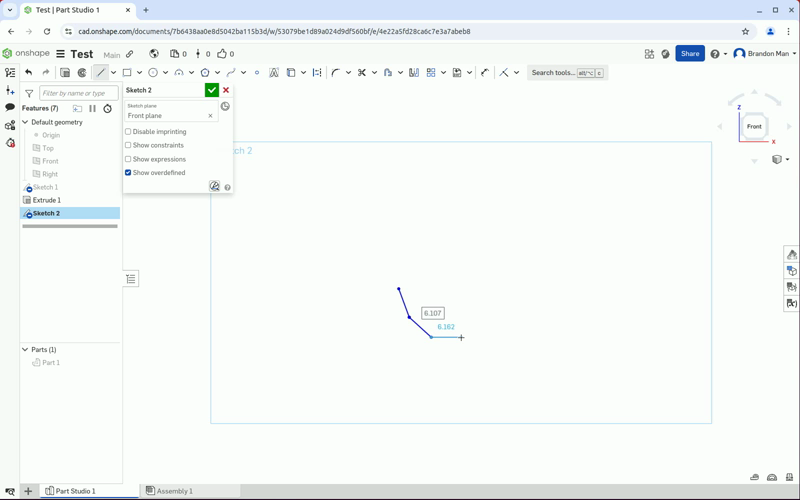
mouse_move(460, 345)
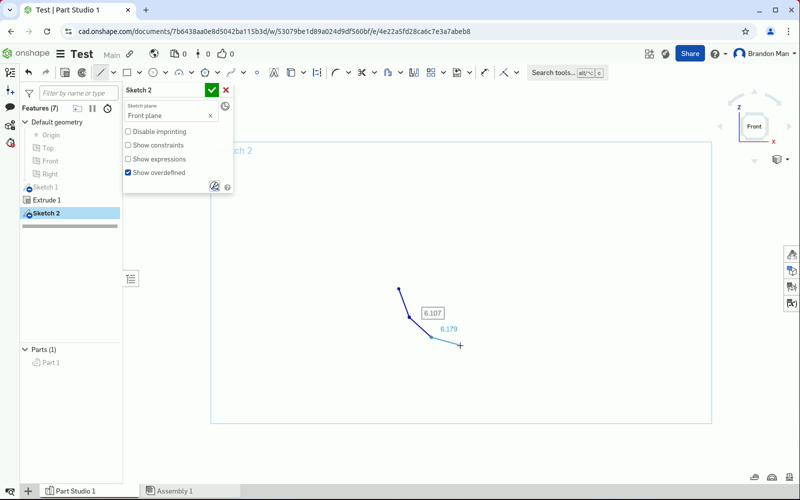
click(460, 345)
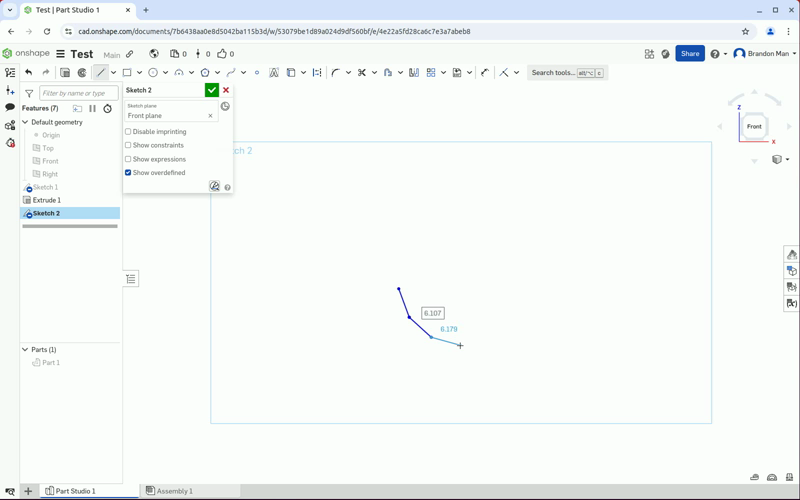
key_up(shift)
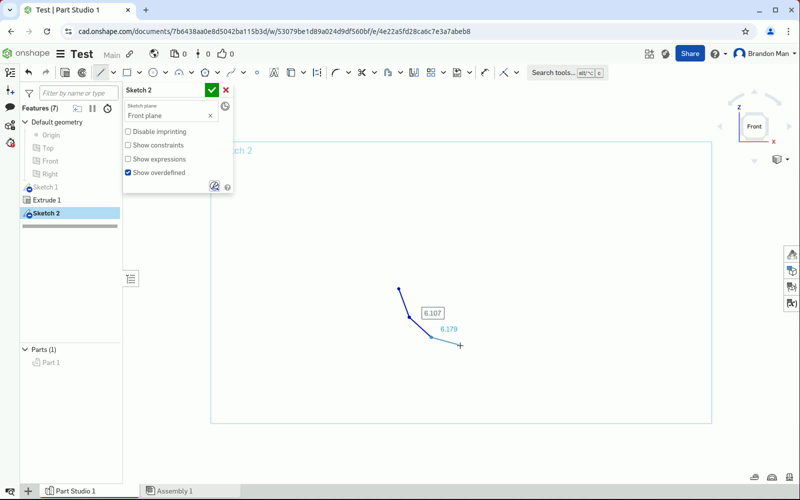
key_down(shift)
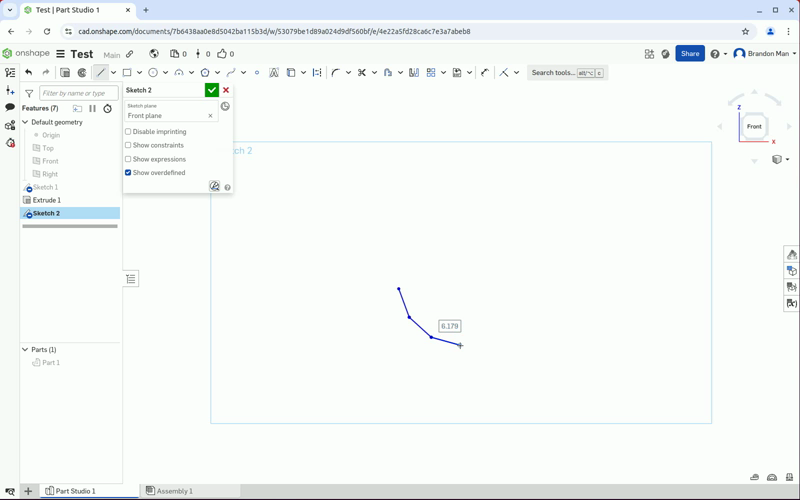
mouse_move(490, 345)
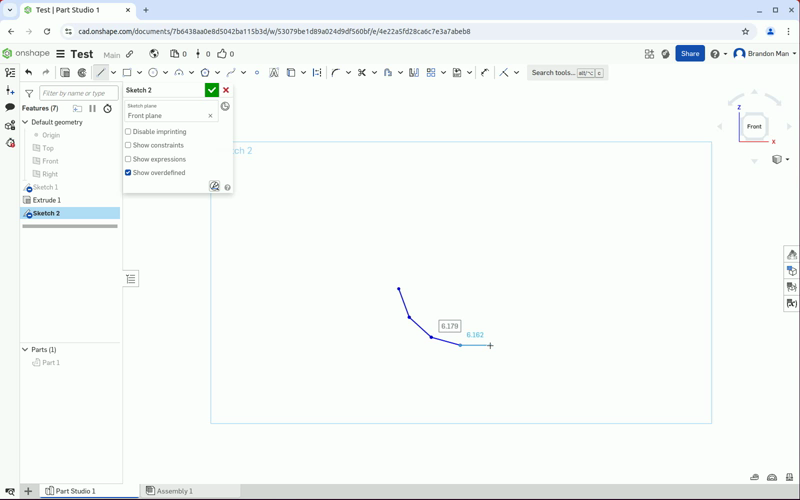
mouse_move(488, 338)
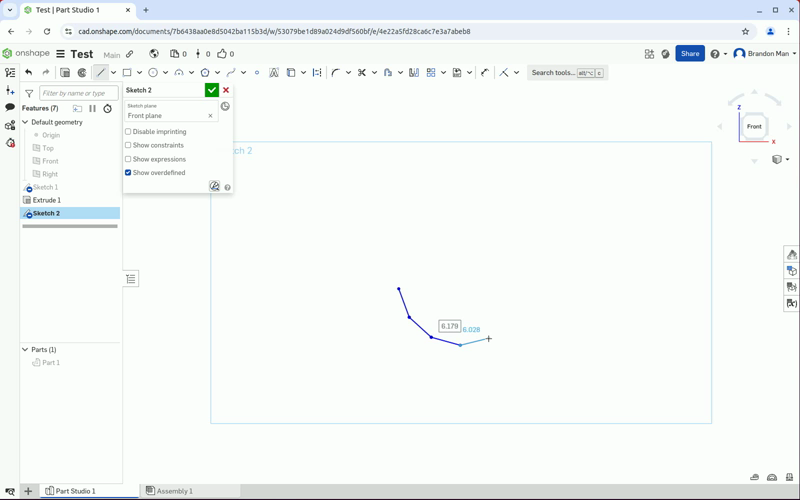
click(488, 338)
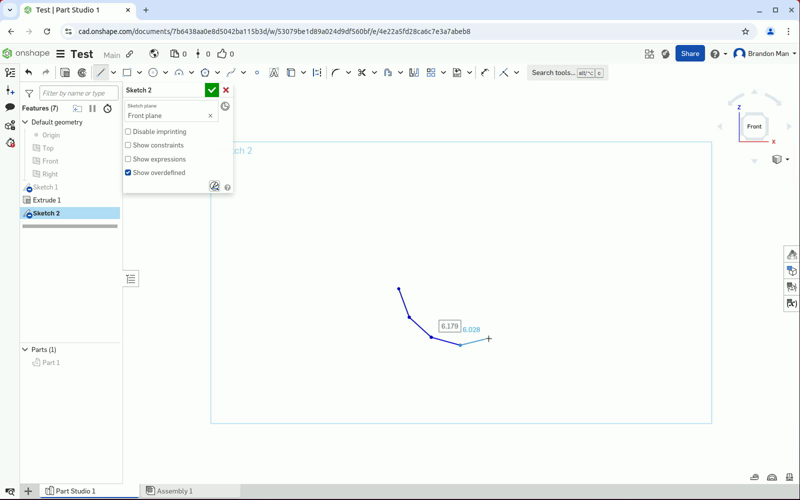
key_up(shift)
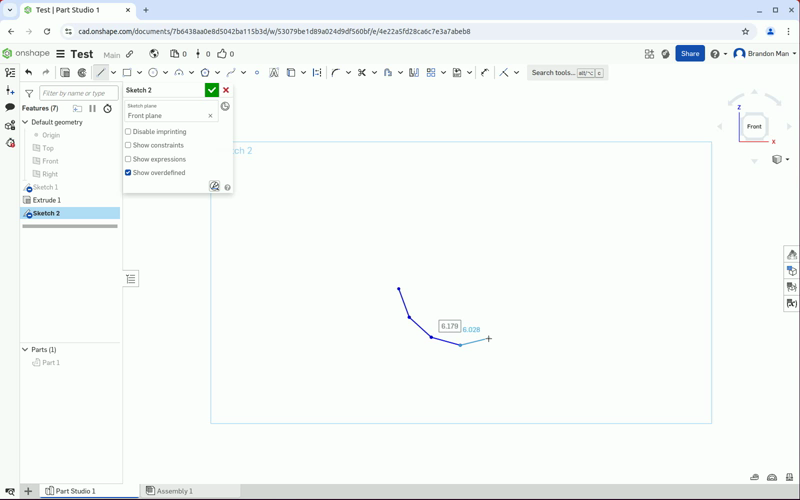
key_down(shift)
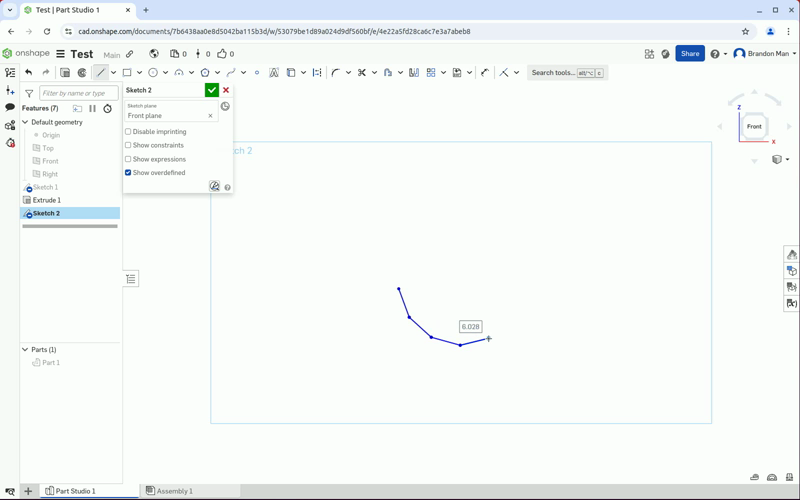
mouse_move(518, 338)
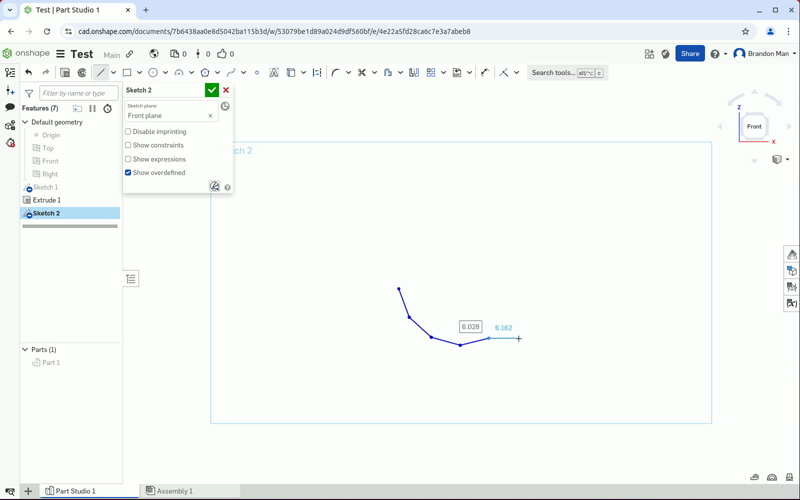
mouse_move(510, 318)
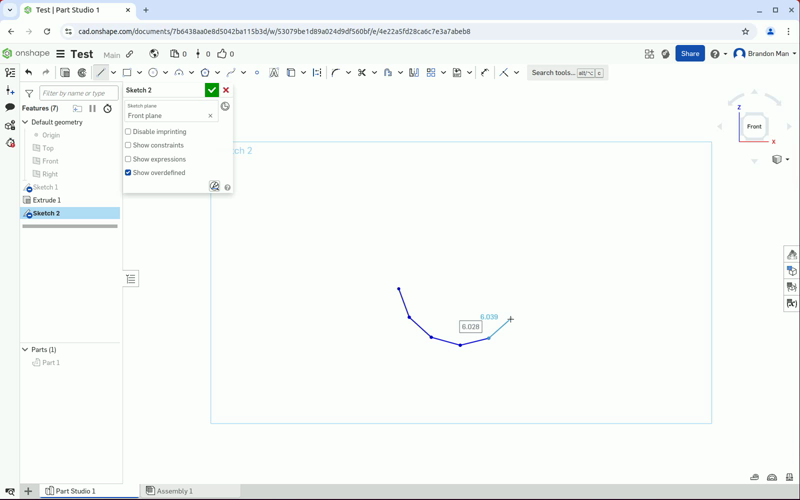
click(510, 318)
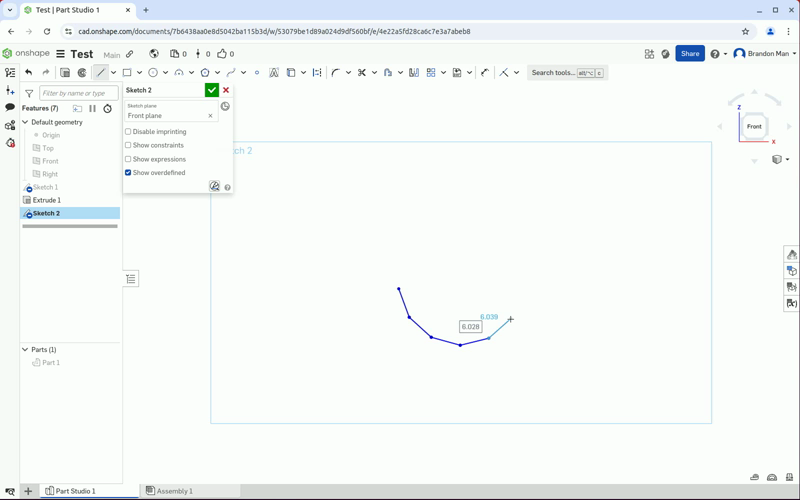
key_up(shift)
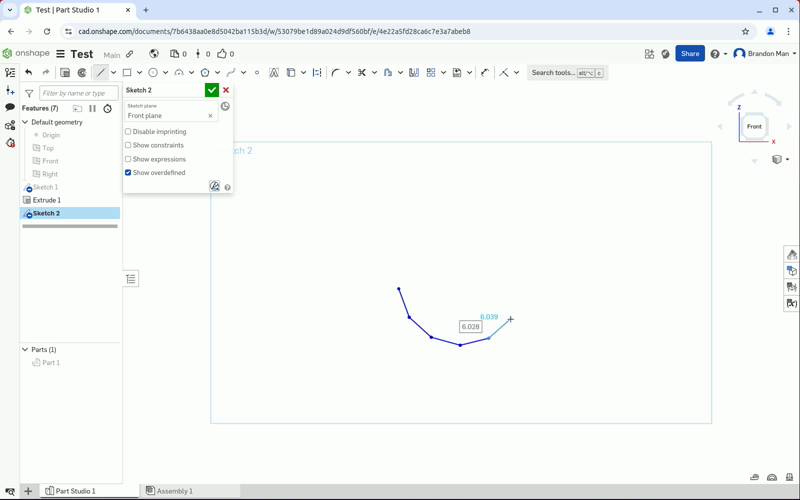
key_down(shift)
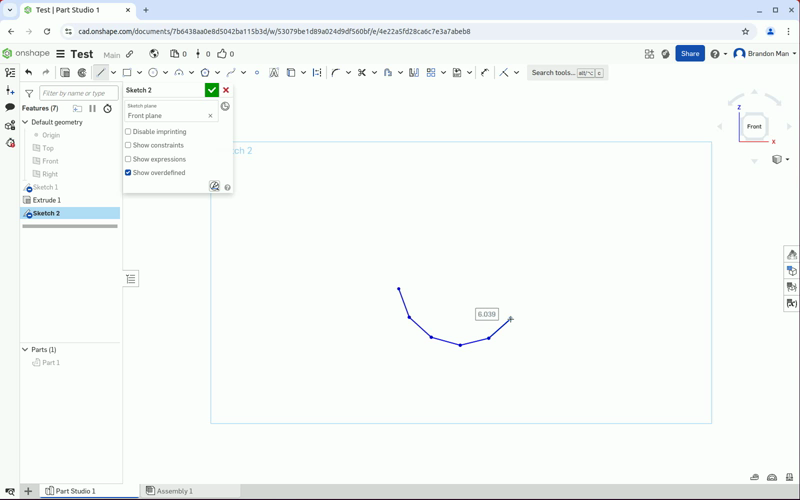
mouse_move(540, 318)
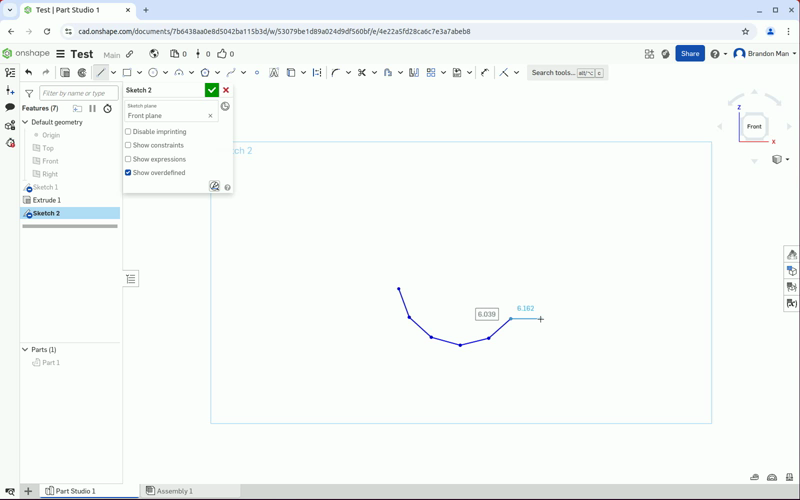
mouse_move(522, 291)
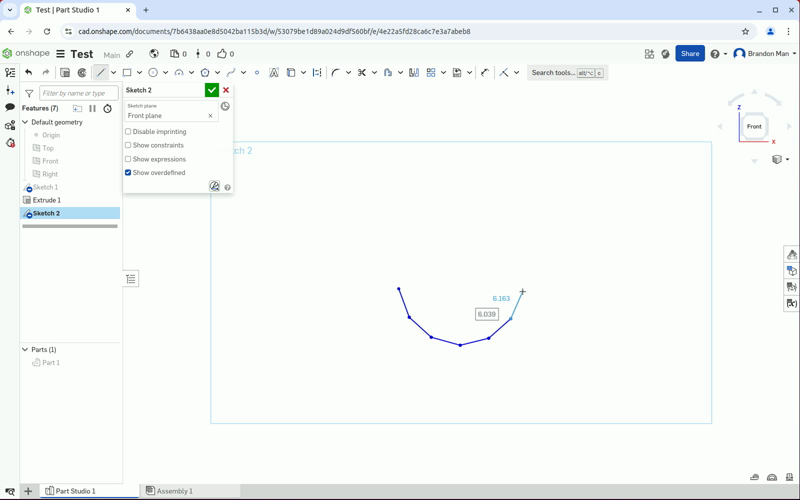
click(522, 291)
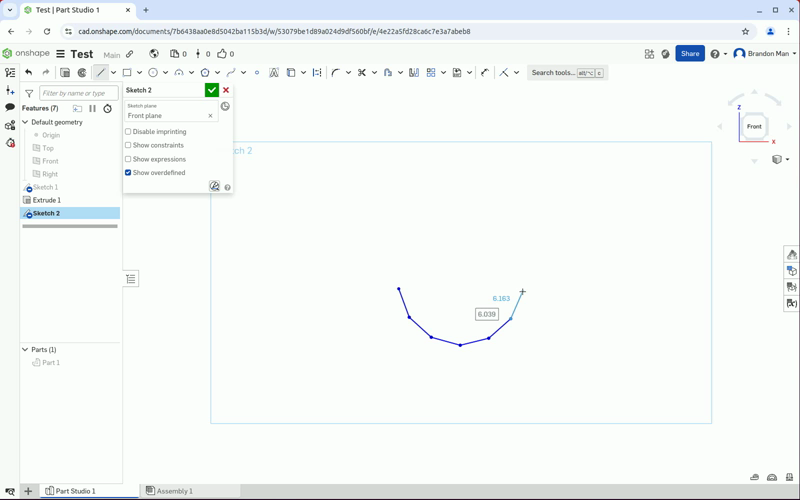
key_up(shift)
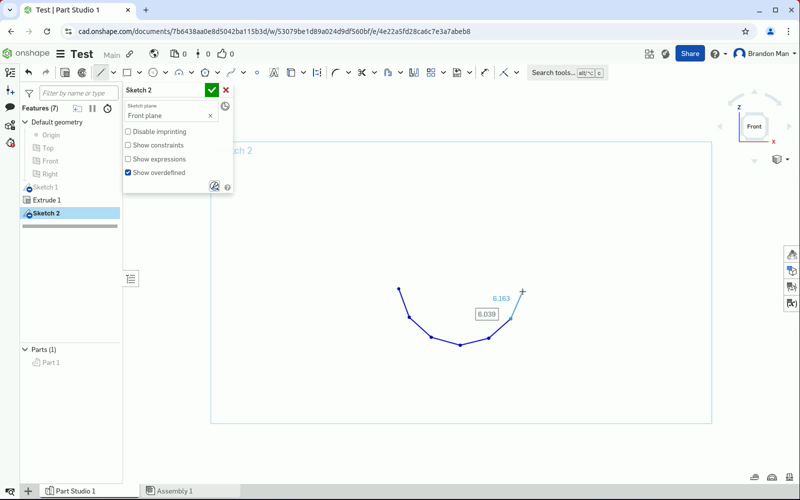
key_down(shift)
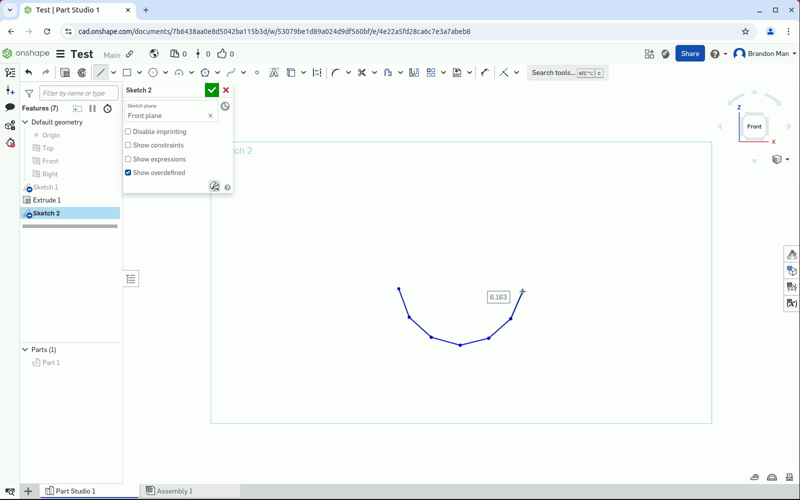
mouse_move(552, 291)
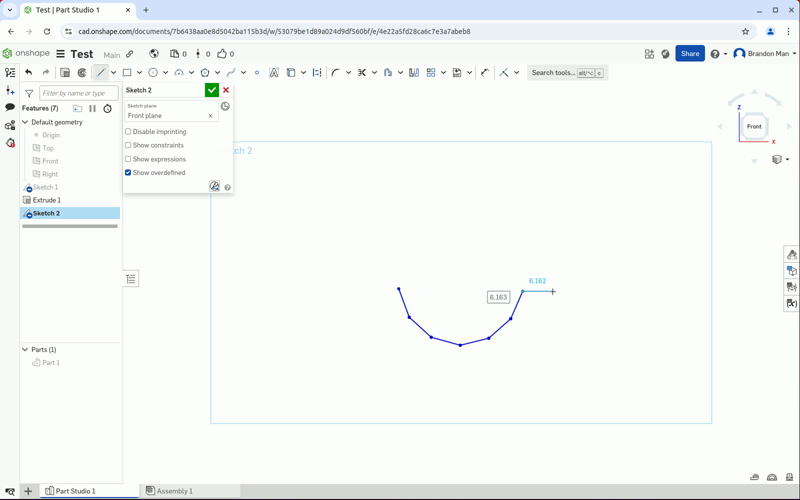
mouse_move(520, 261)
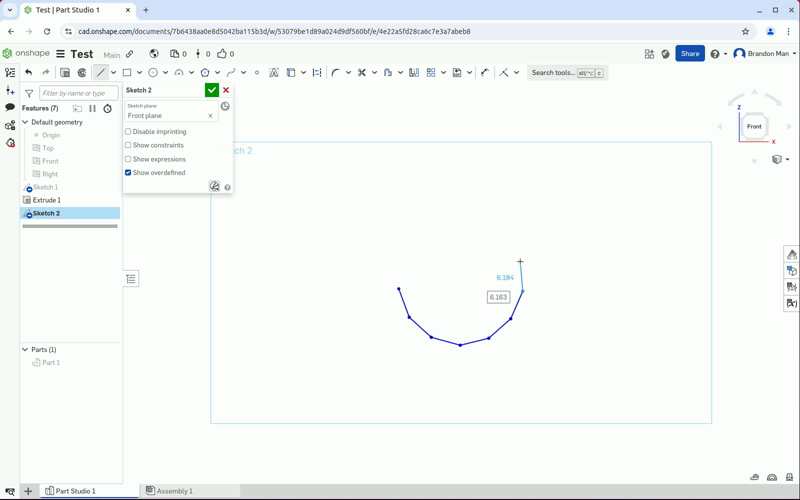
click(520, 261)
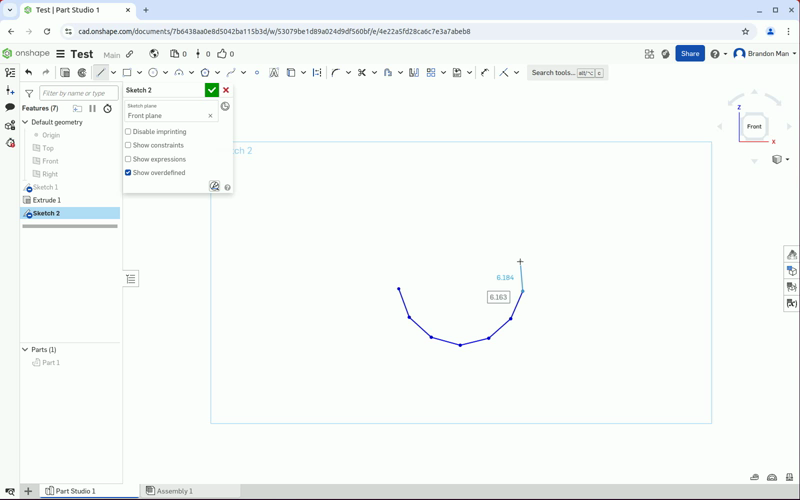
key_up(shift)
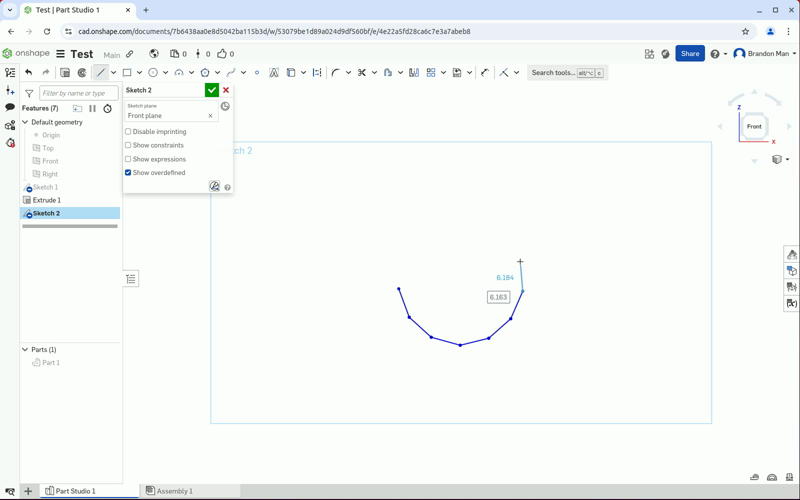
key_down(shift)
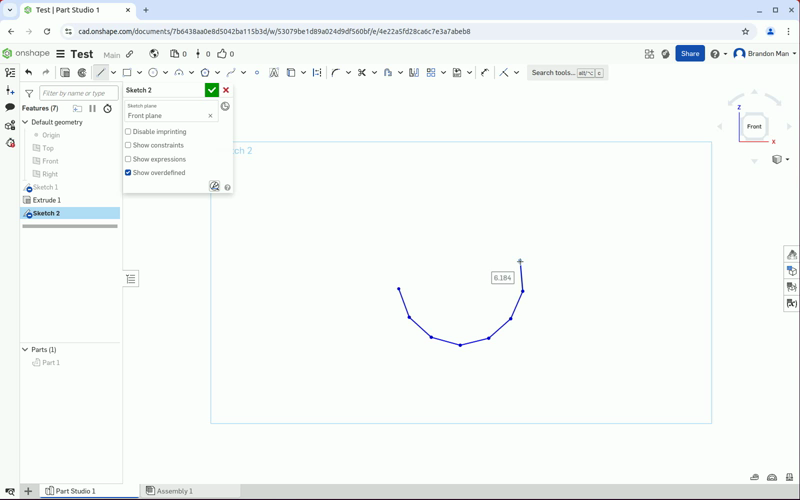
mouse_move(550, 261)
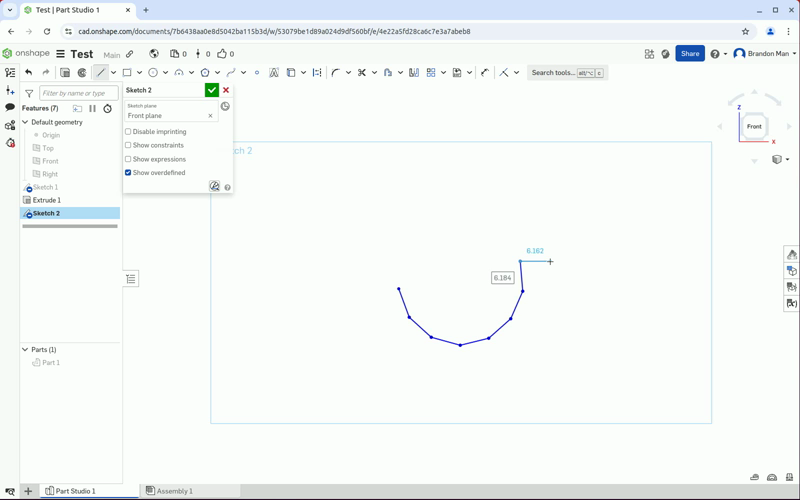
mouse_move(503, 236)
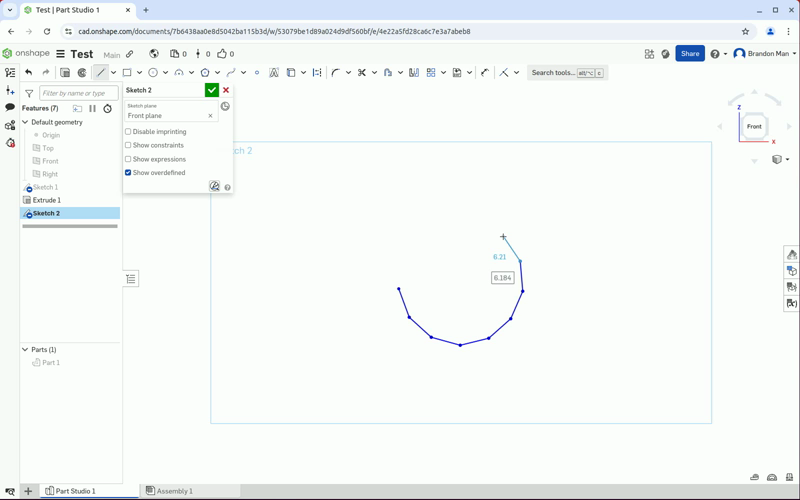
click(503, 236)
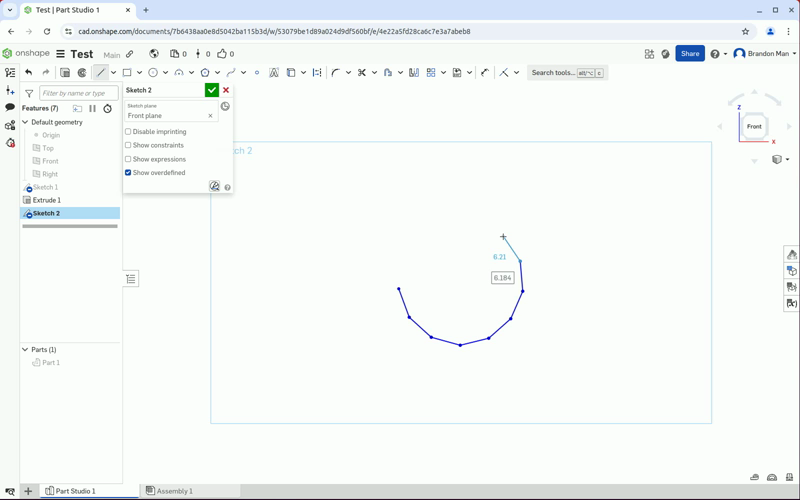
key_up(shift)
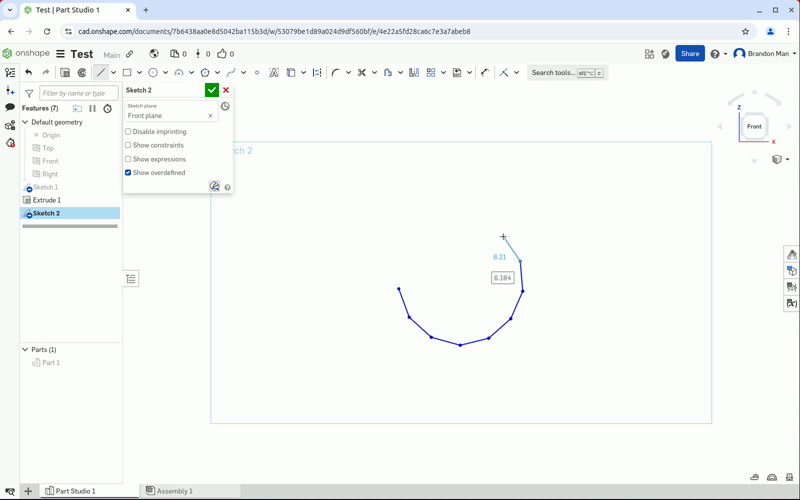
key_down(shift)
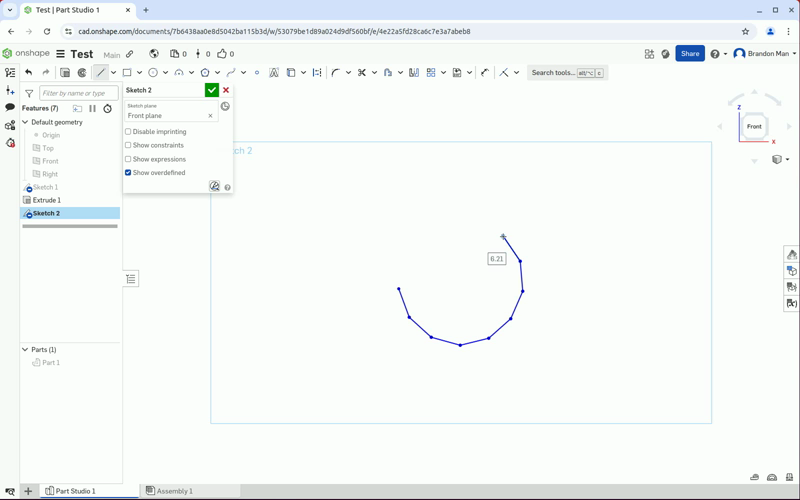
mouse_move(533, 236)
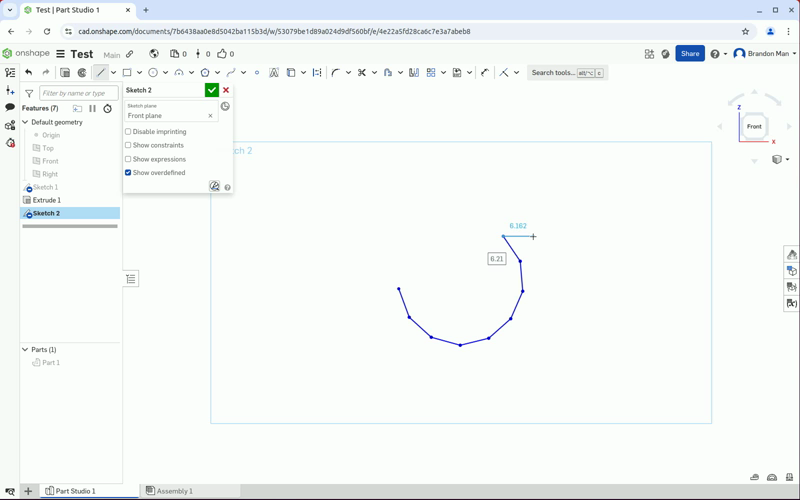
mouse_move(477, 222)
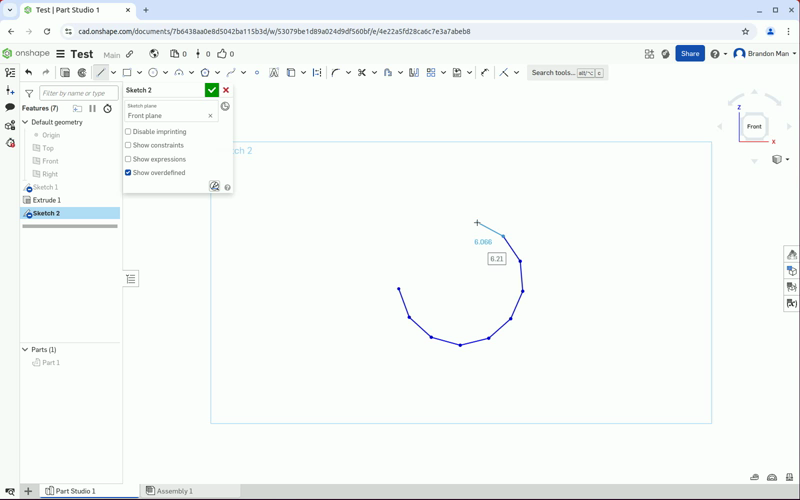
click(477, 222)
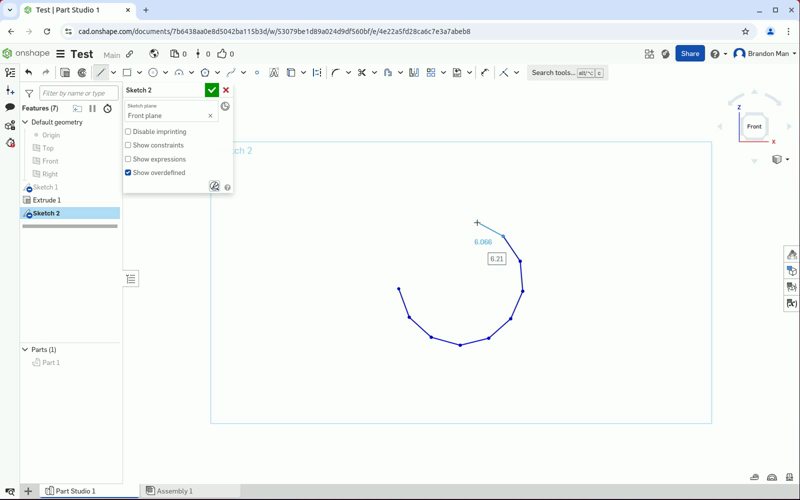
key_up(shift)
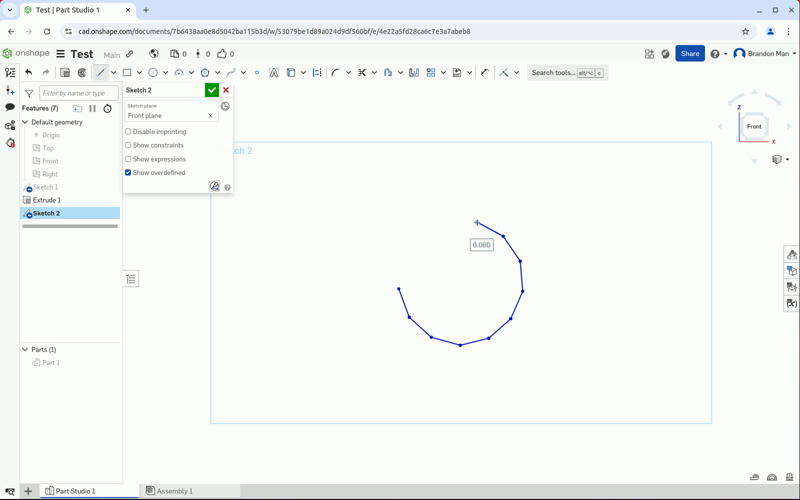
key_down(shift)
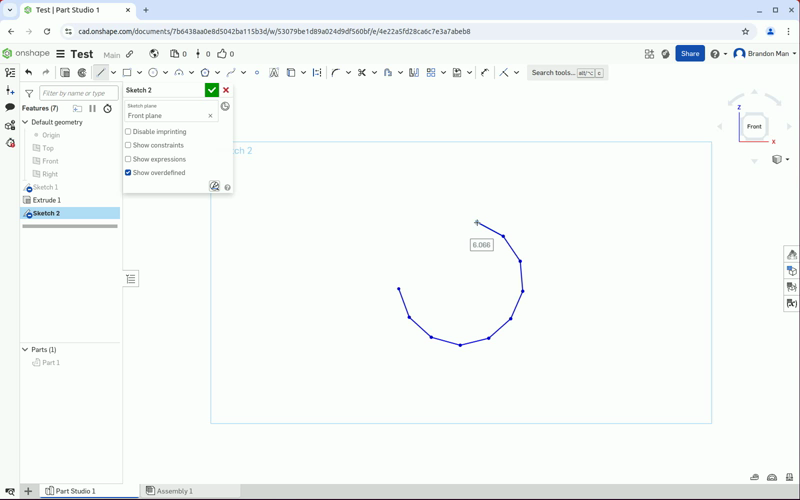
mouse_move(507, 222)
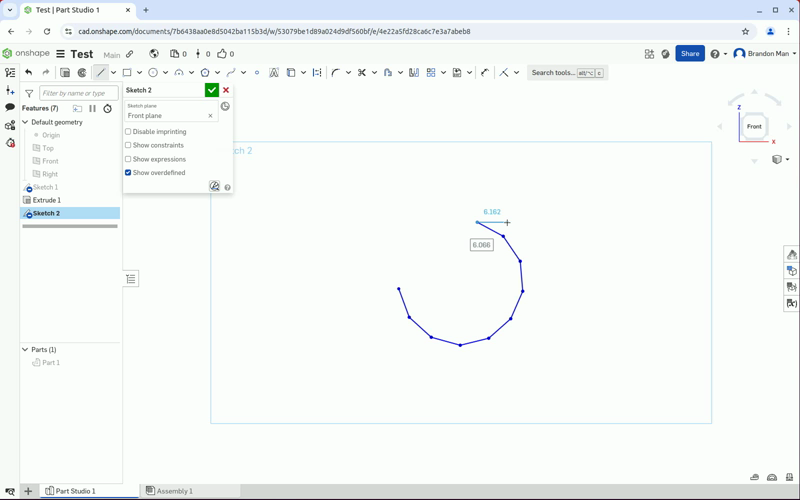
mouse_move(447, 222)
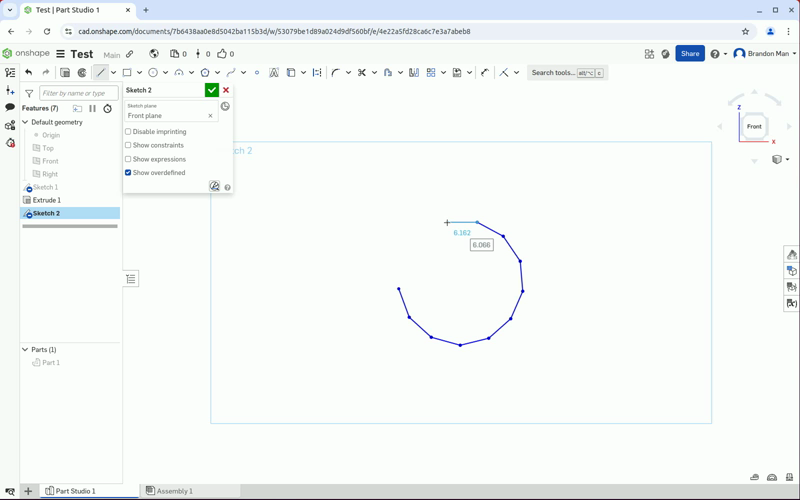
click(447, 222)
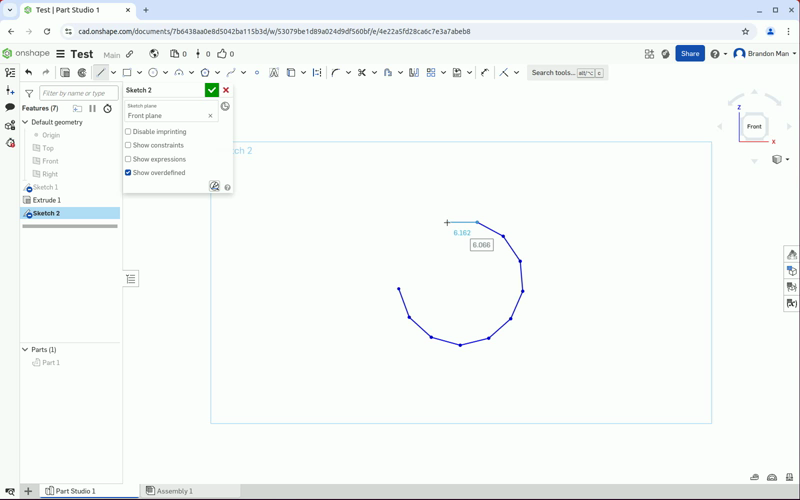
key_up(shift)
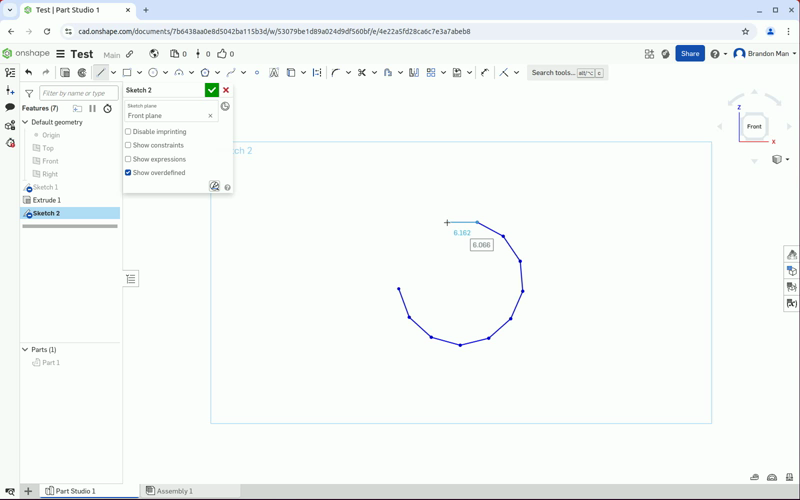
key_down(shift)
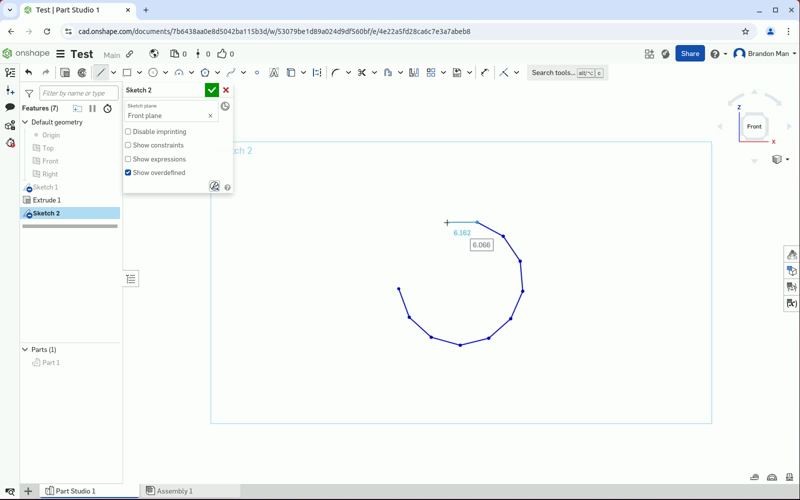
mouse_move(477, 222)
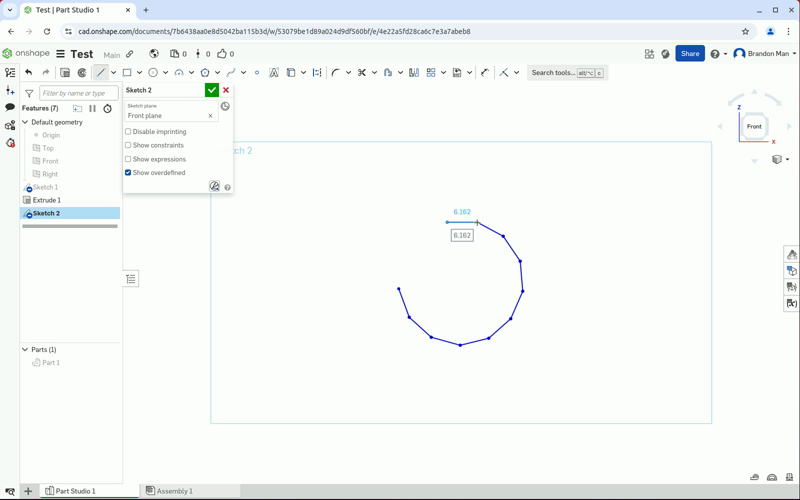
mouse_move(420, 235)
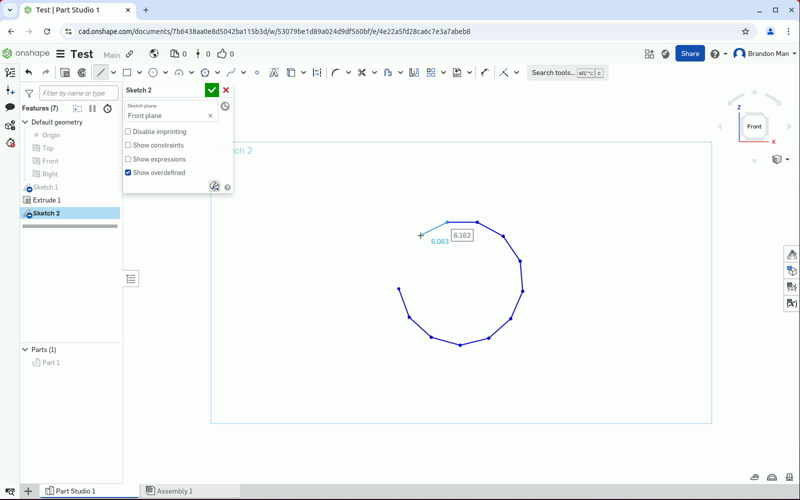
click(420, 235)
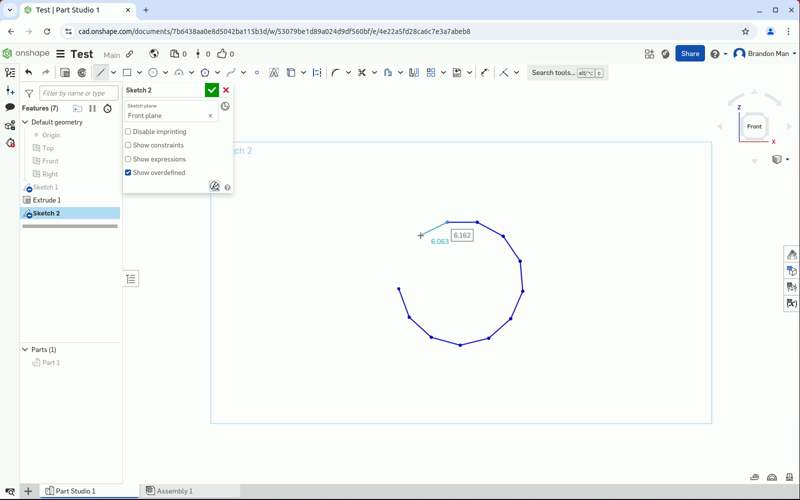
key_up(shift)
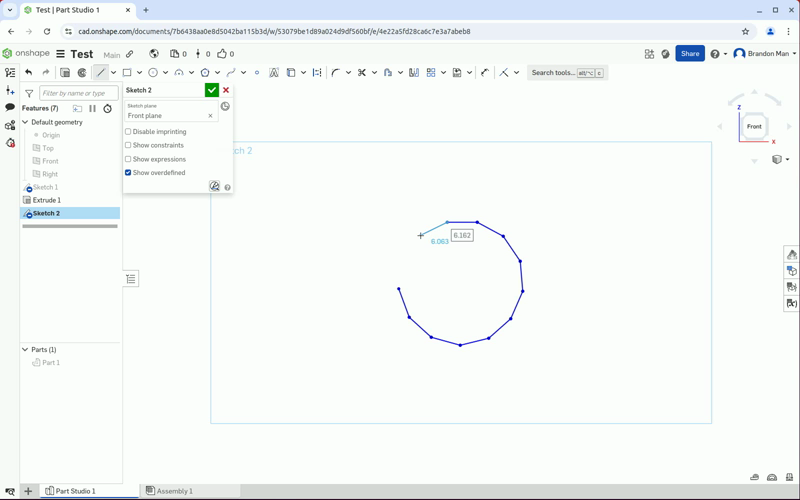
key_down(shift)
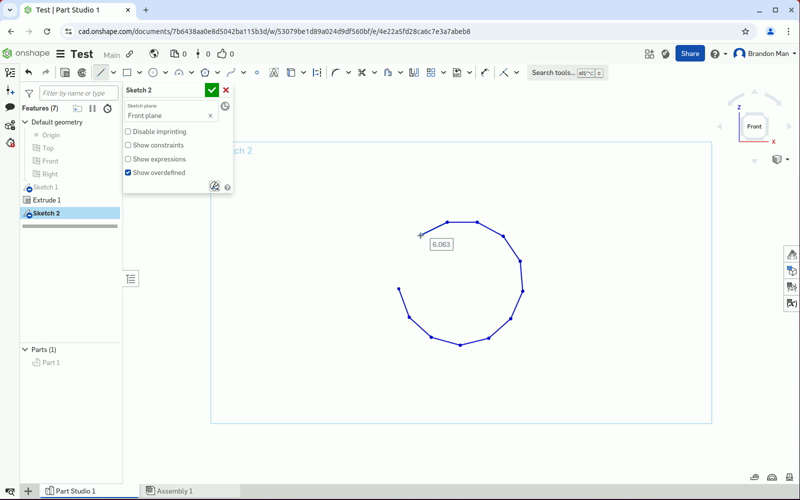
mouse_move(450, 235)
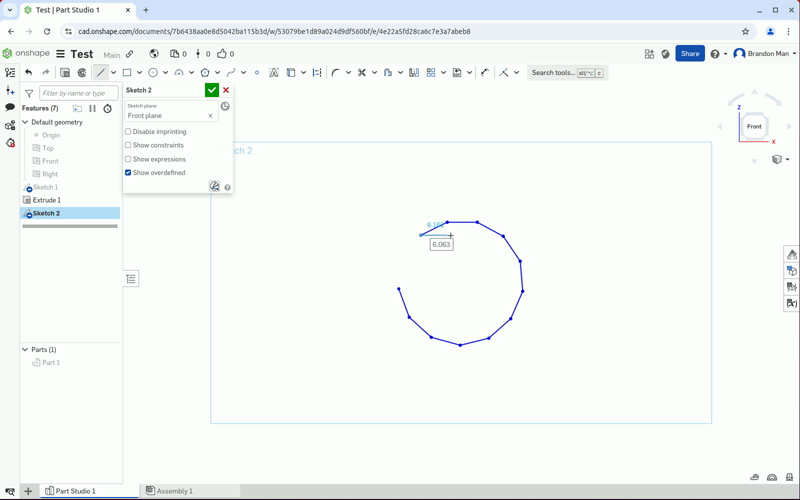
mouse_move(402, 258)
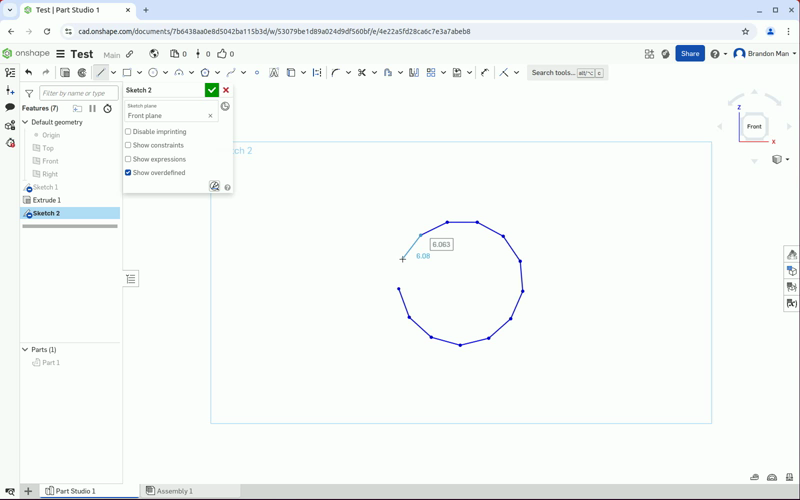
click(402, 258)
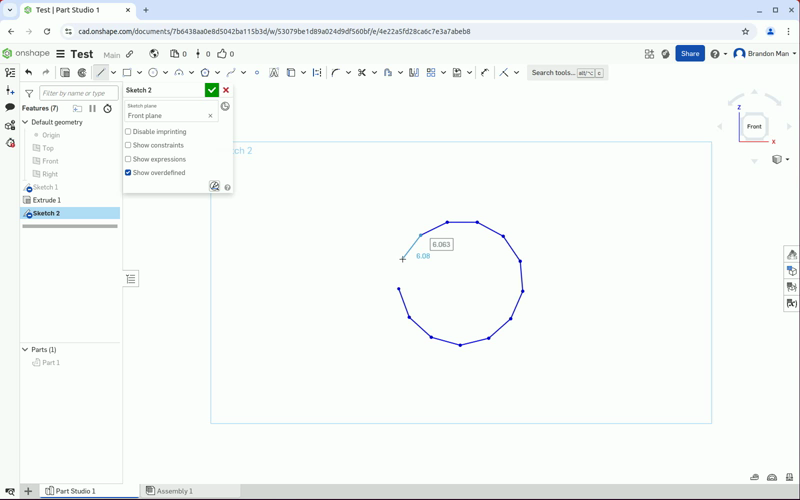
key_up(shift)
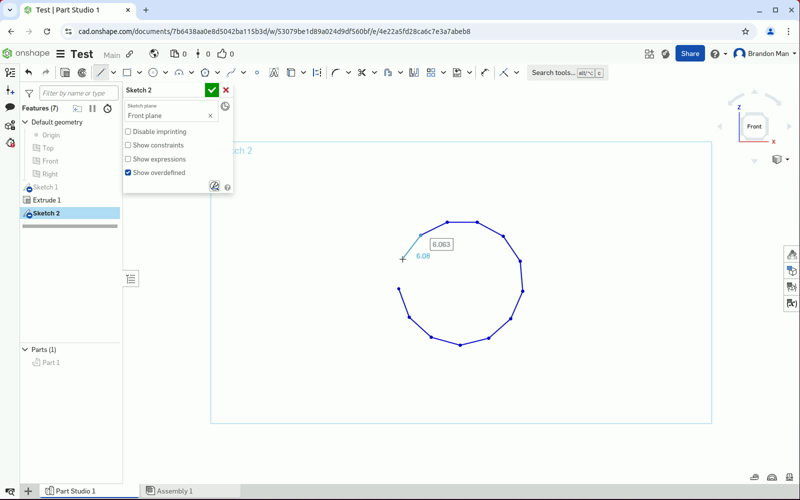
mouse_move(432, 258)
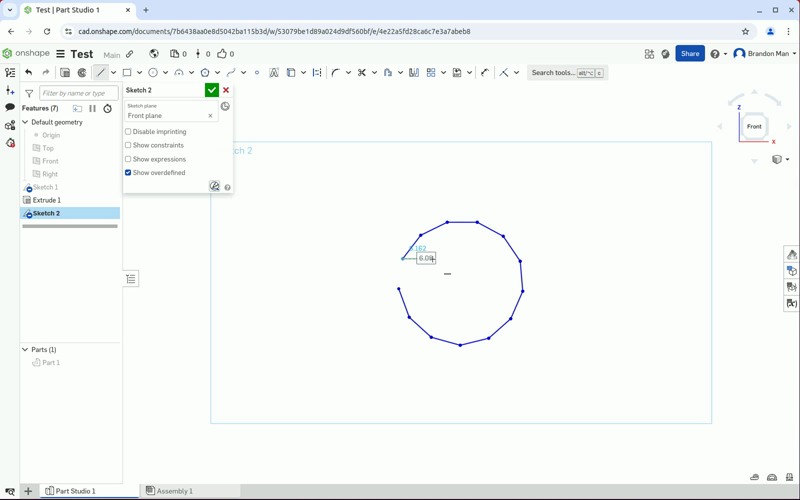
key_down(shift)
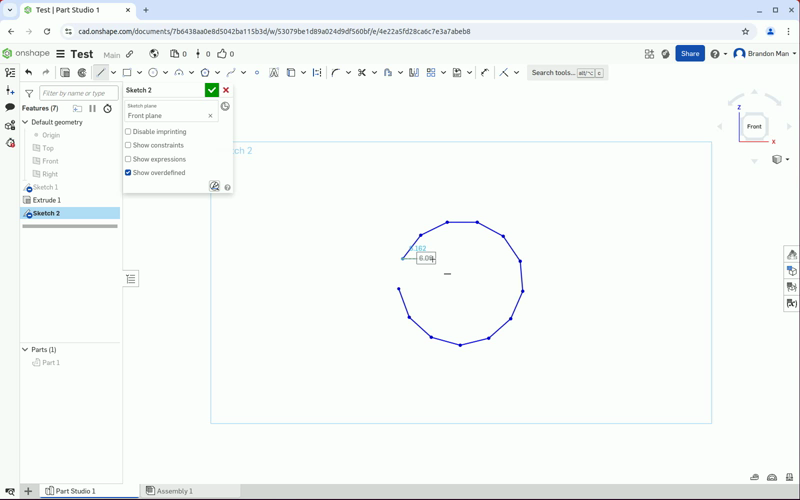
mouse_move(398, 288)
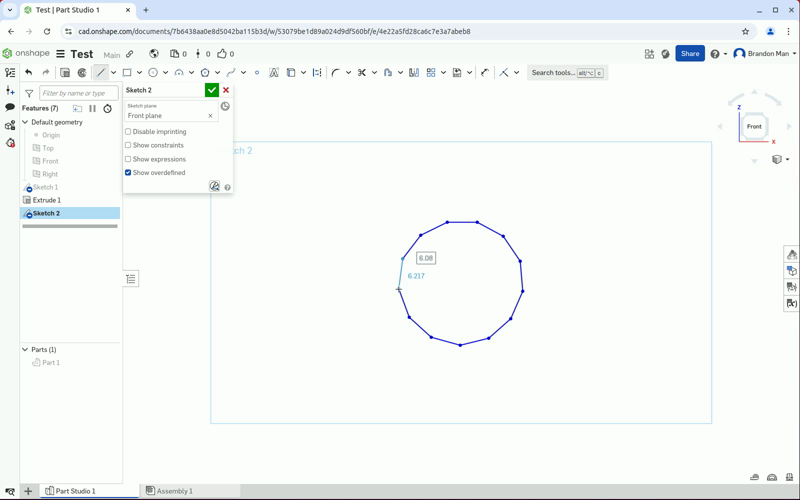
key_up(shift)
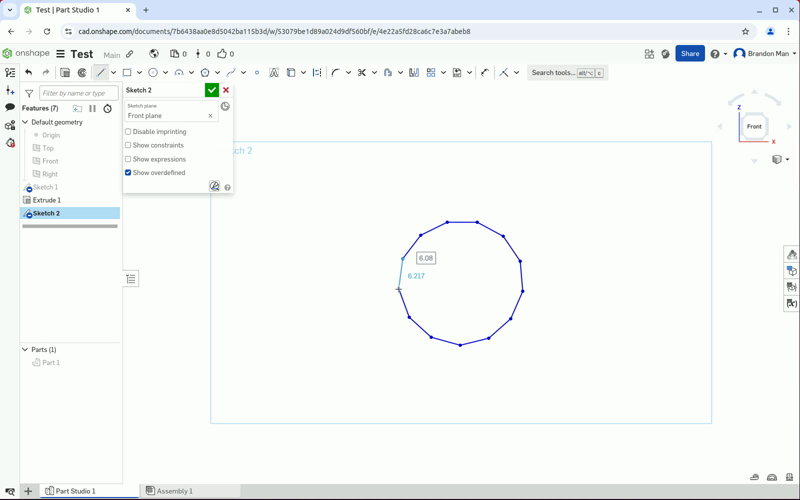
click(398, 288)
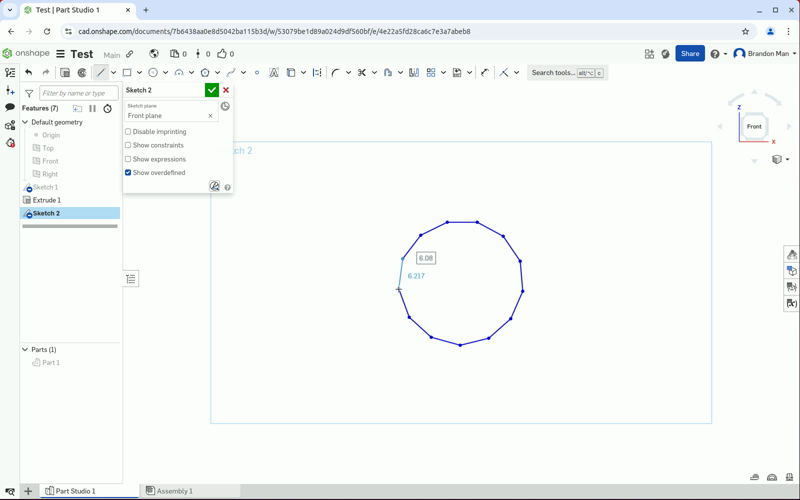
key(esc)
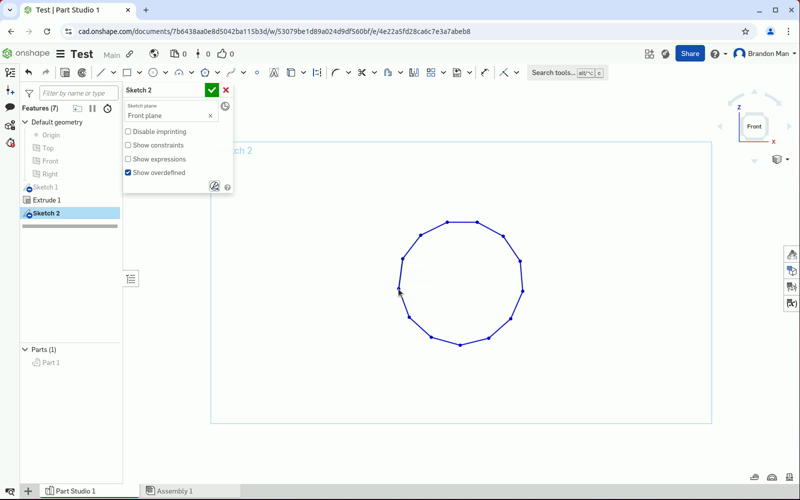
mouse_move(499, 270)
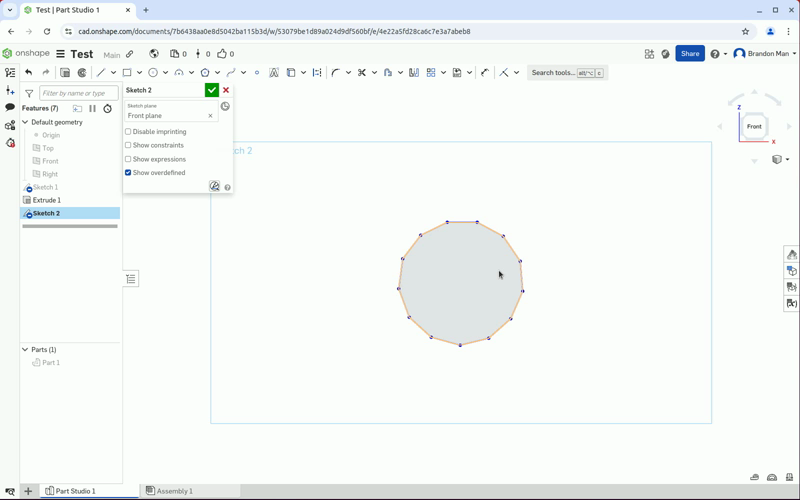
click(499, 270)
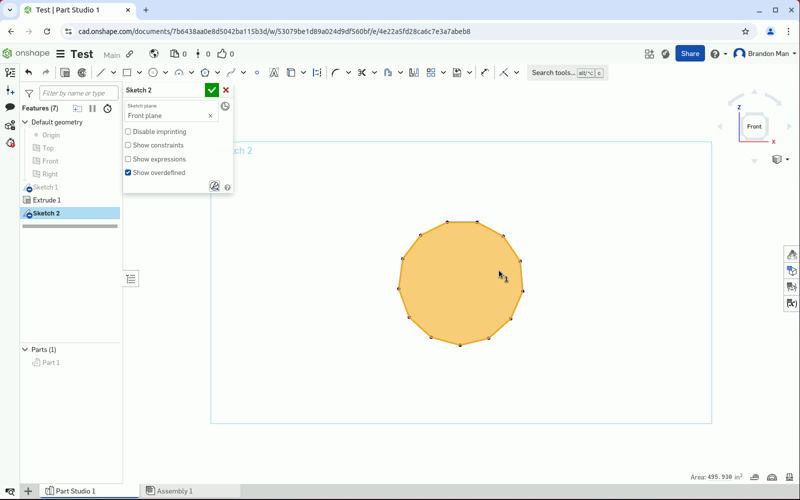
mouse_move(73, 352)
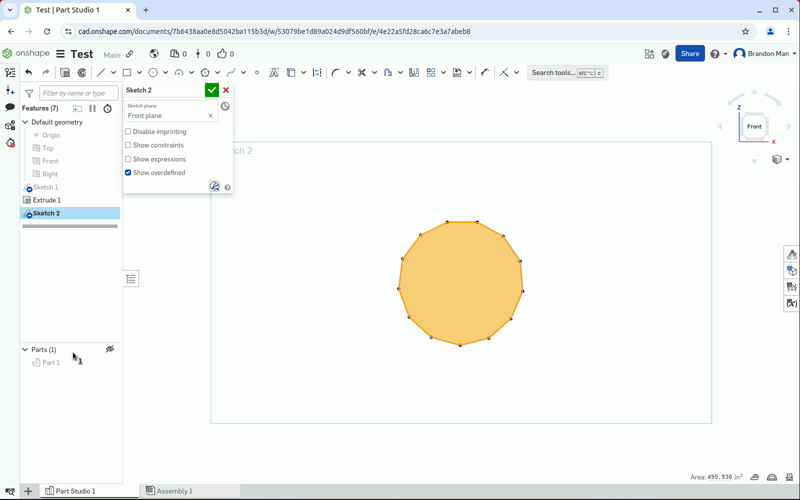
key(shift+y)
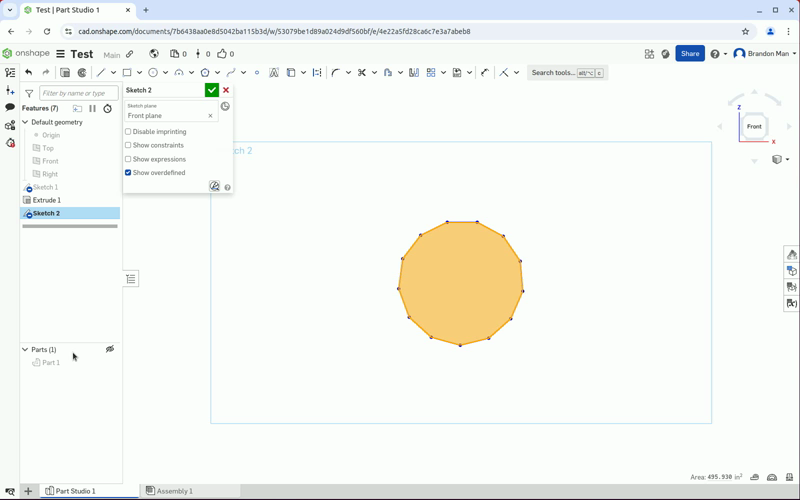
key(shift+e)
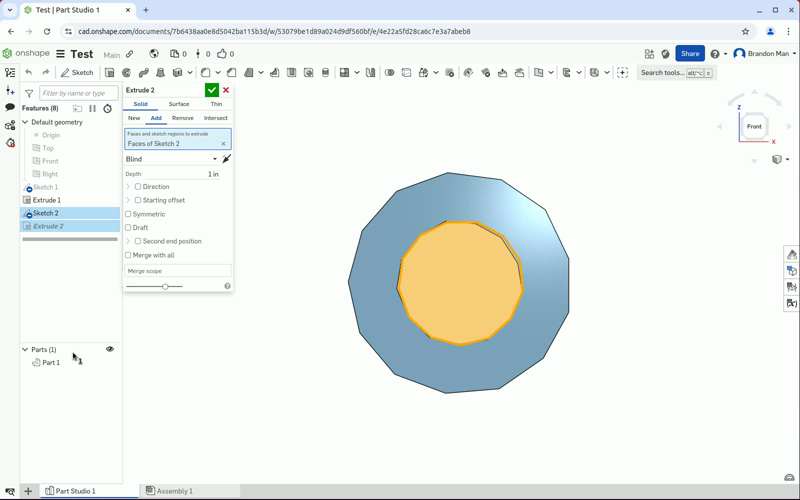
mouse_move(143, 106)
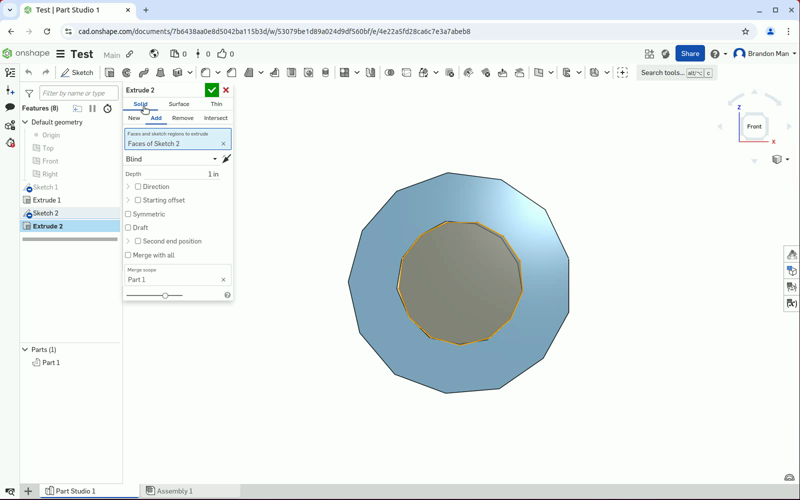
click(143, 106)
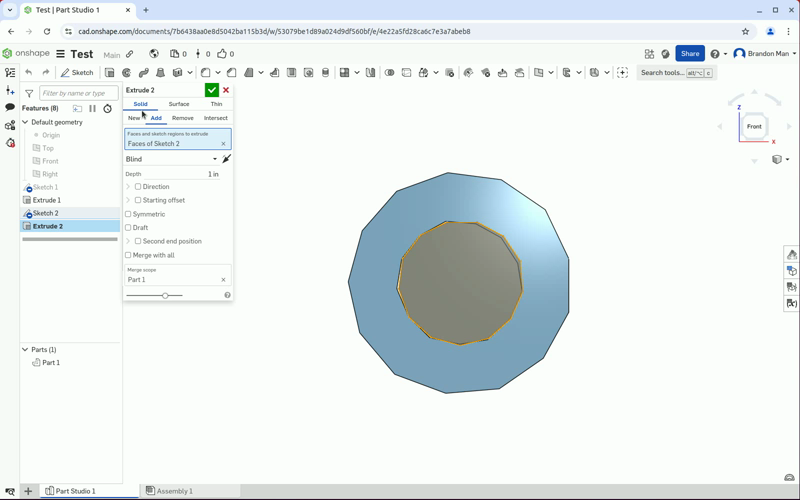
mouse_move(137, 120)
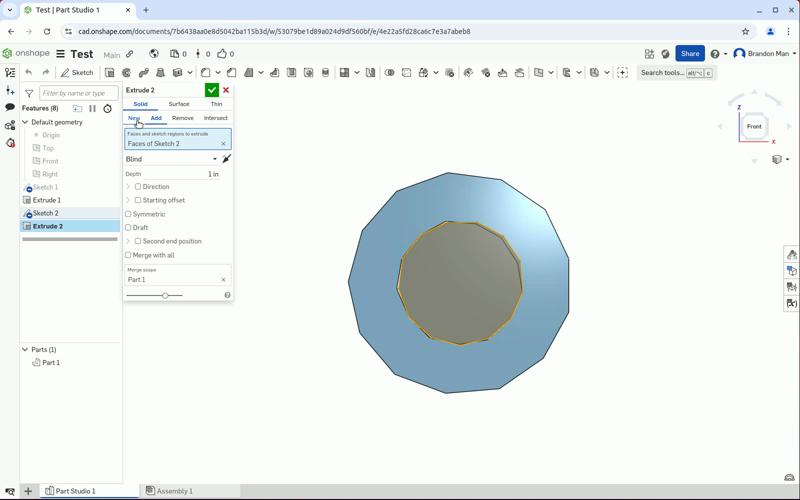
click(137, 120)
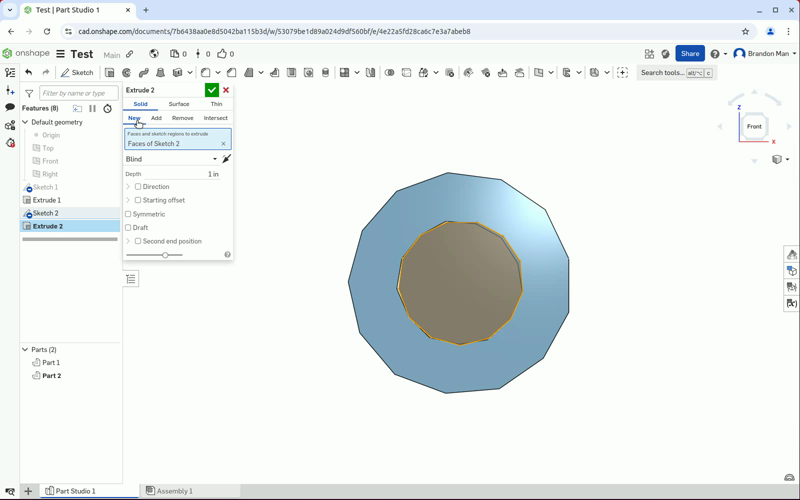
key(tab, 4)
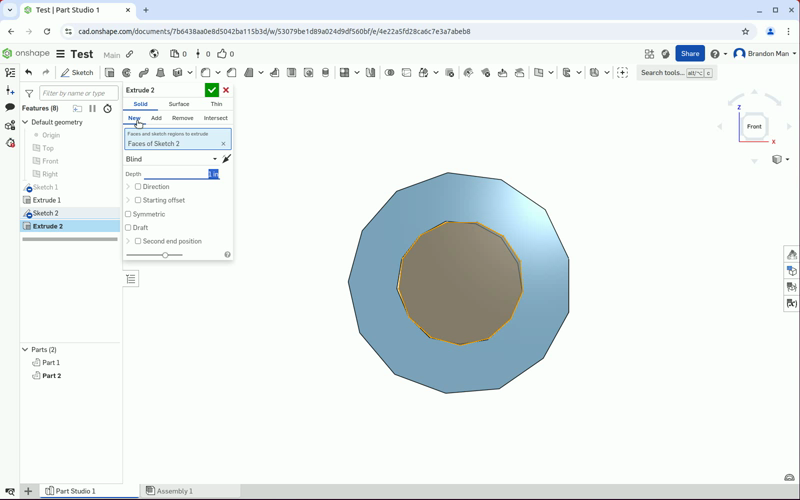
text(9.869)
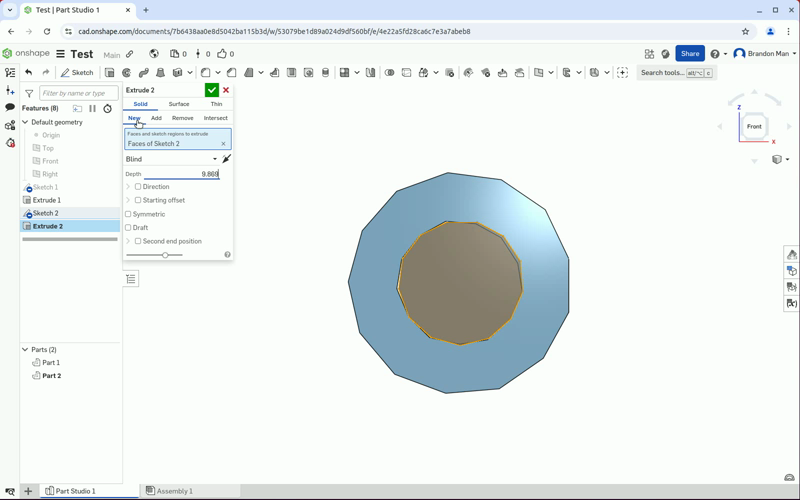
key(enter)
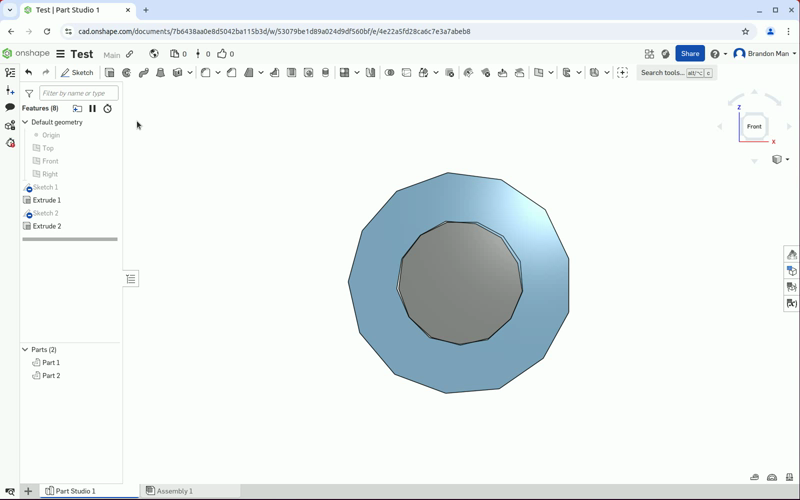
key(shift+h)
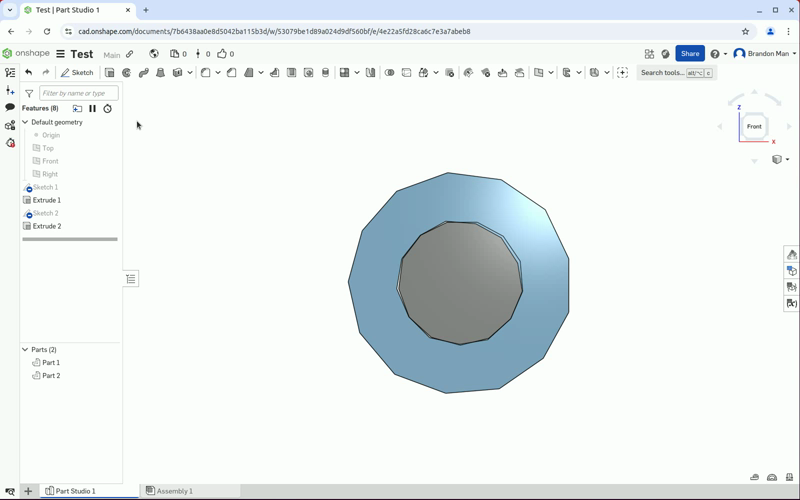
key(shift+h)
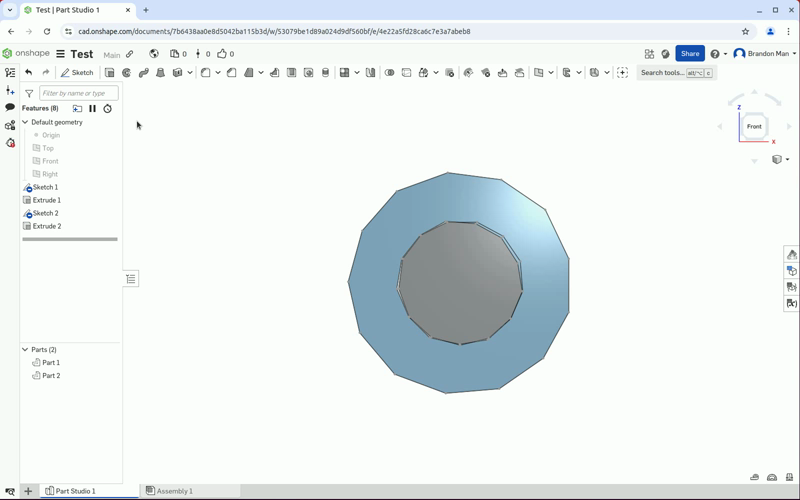
key(shift+7)
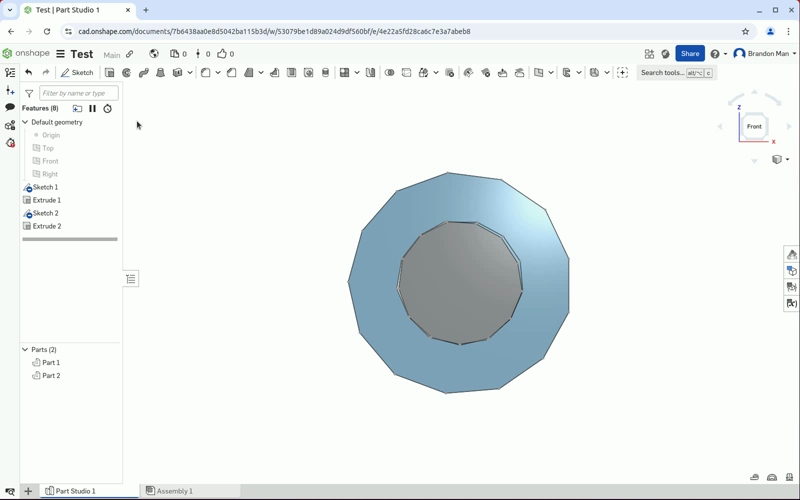
key(left, 2)
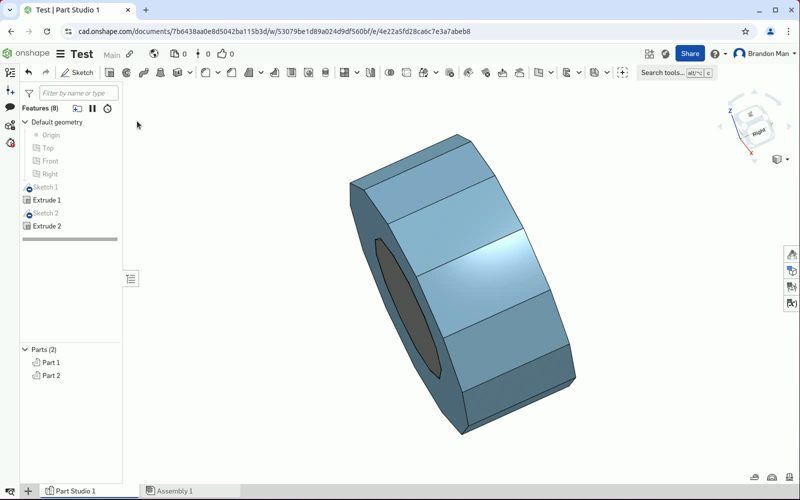
key(down, 2)
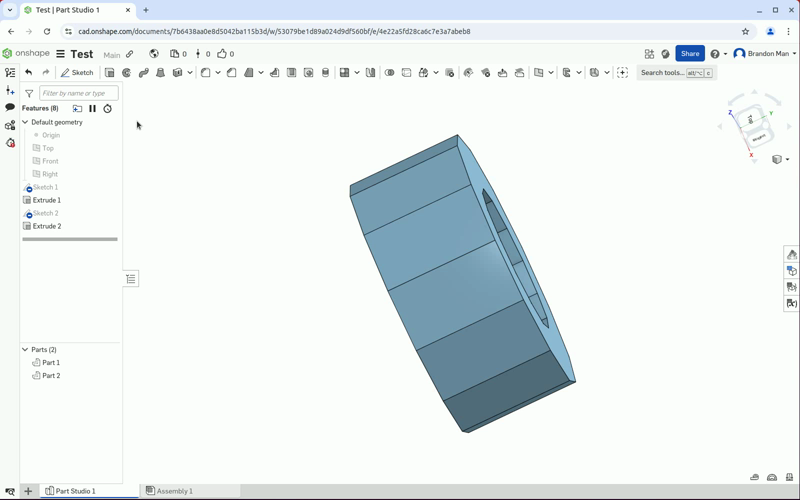
key(up, 2)
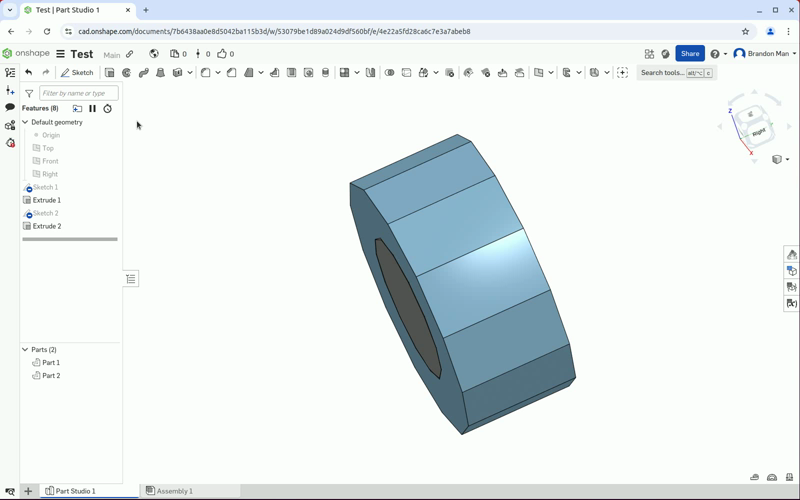
key(right, 2)
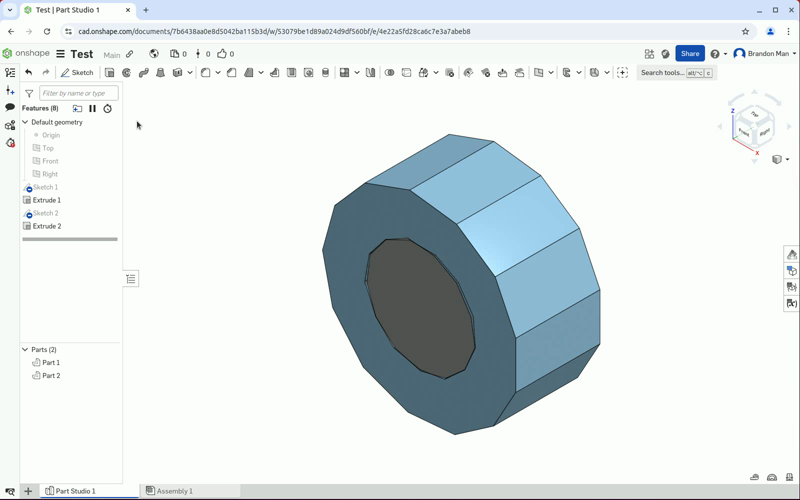
mouse_move(73, 189)
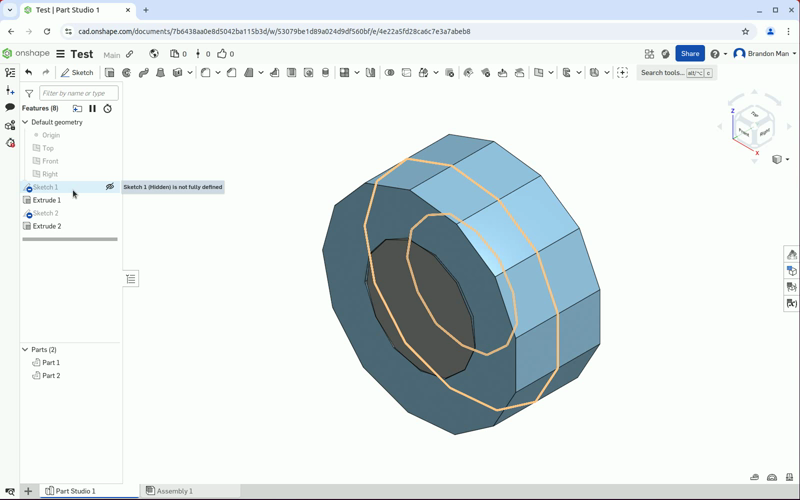
click(73, 189)